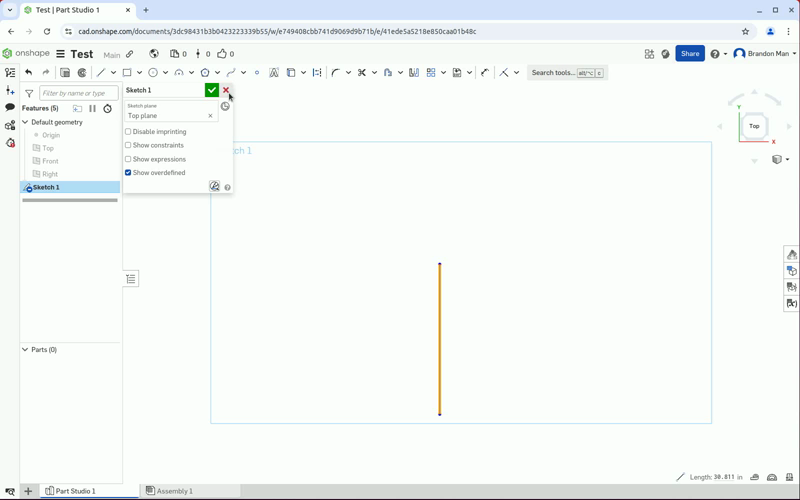
key(shift+h)
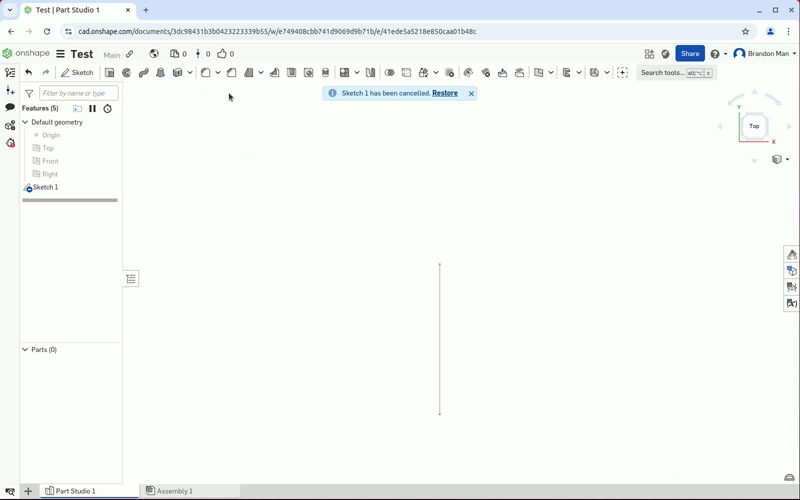
key(shift+s)
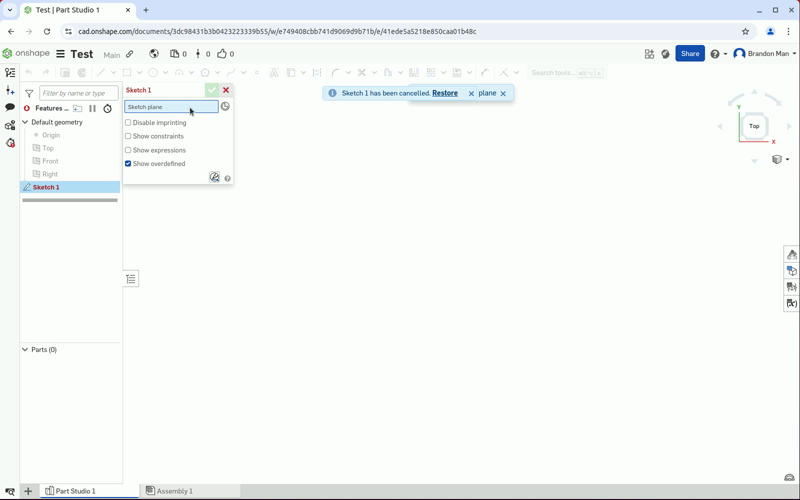
mouse_move(73, 150)
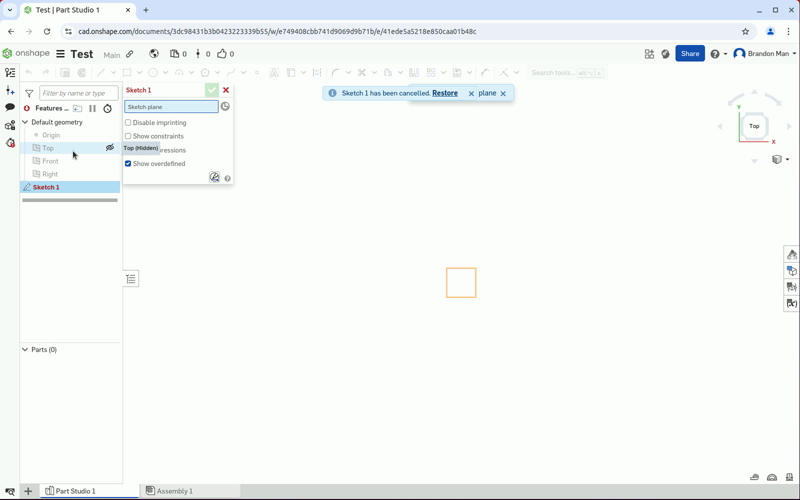
click(73, 150)
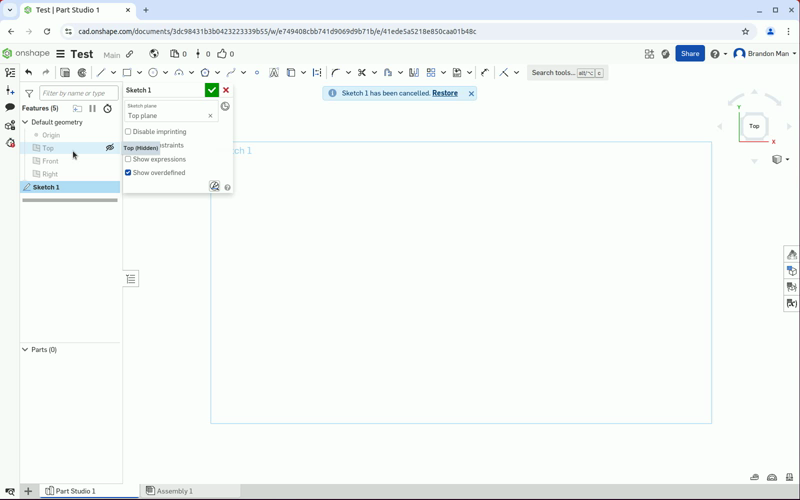
mouse_move(73, 352)
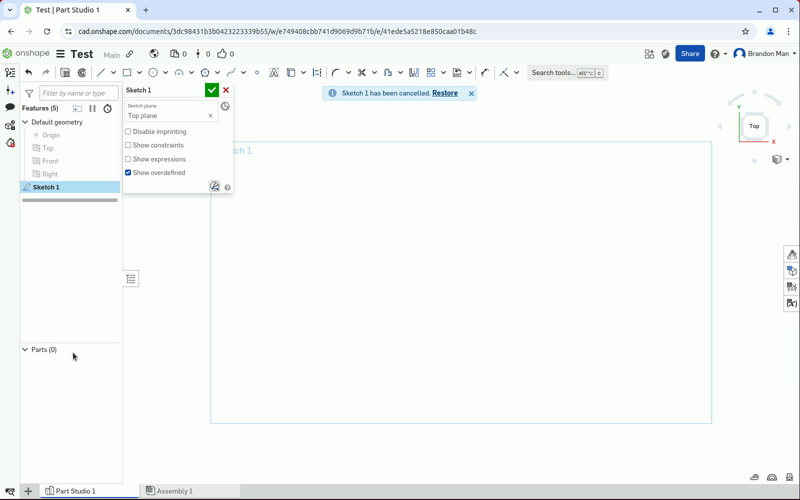
key(y)
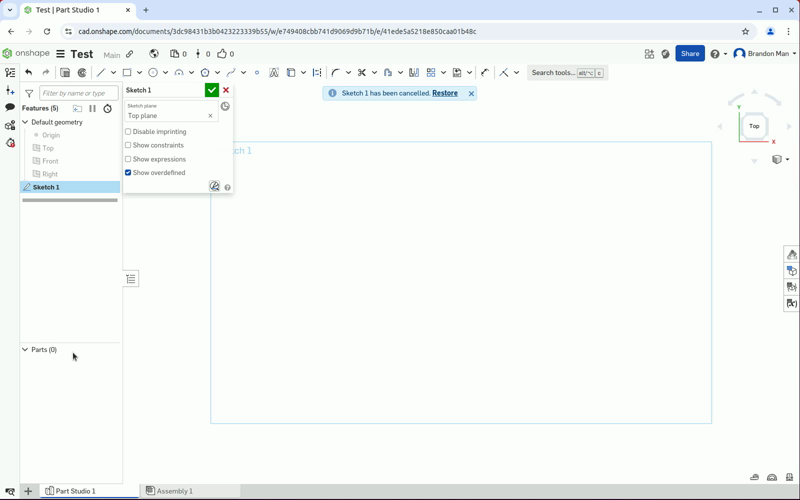
key(l)
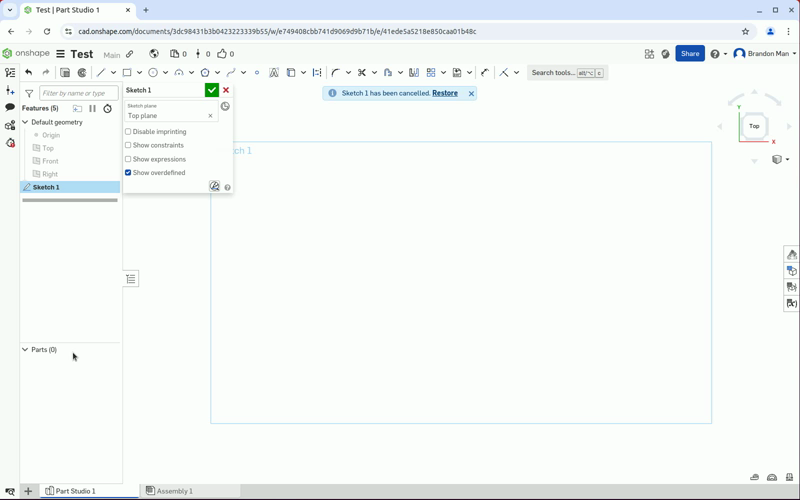
key_down(shift)
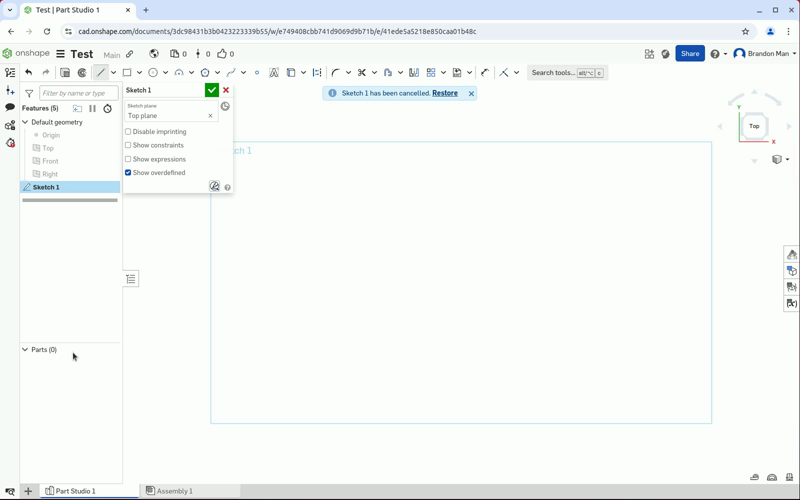
mouse_move(379, 290)
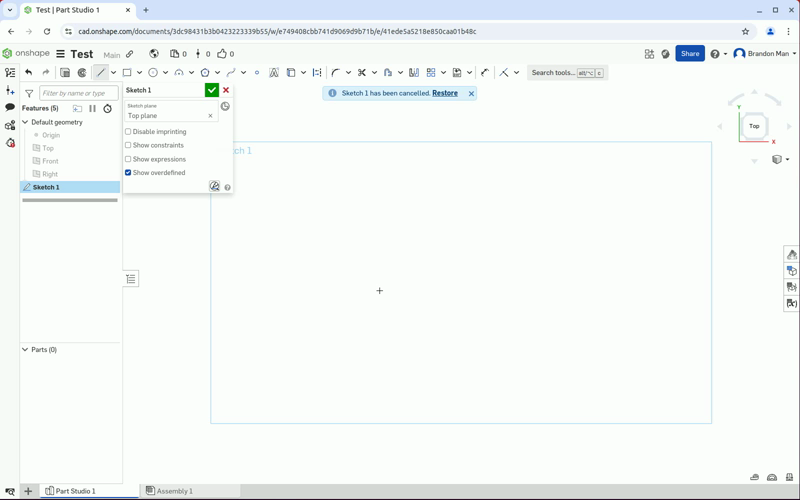
click(379, 290)
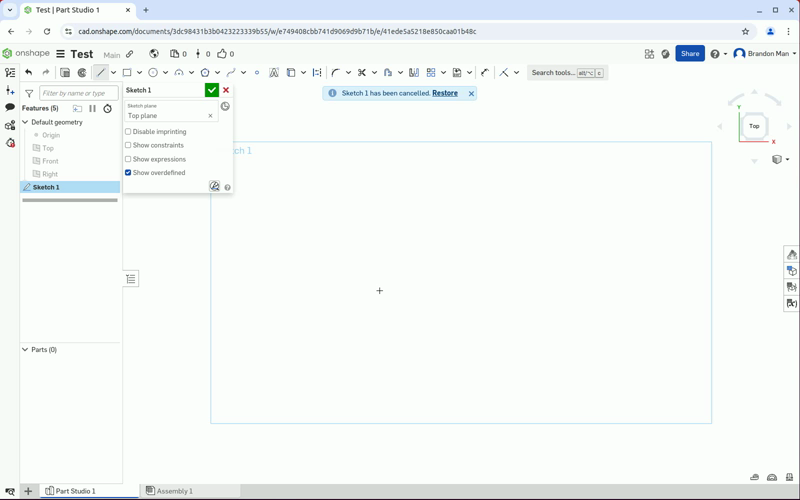
key_up(shift)
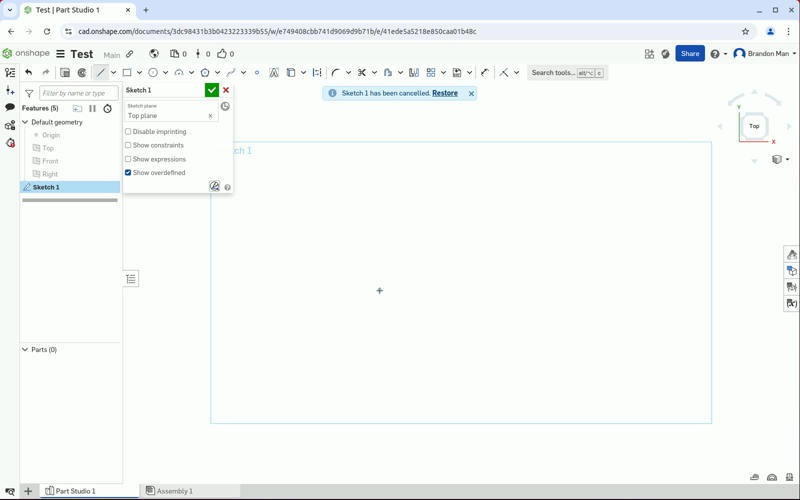
key_down(shift)
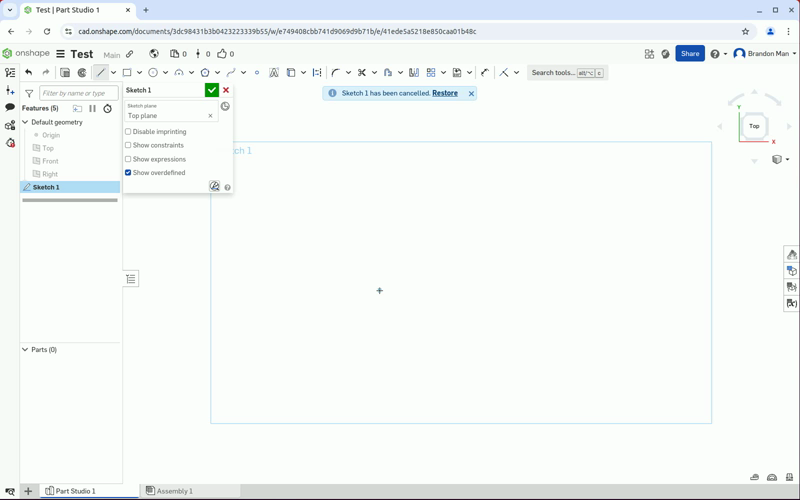
mouse_move(409, 290)
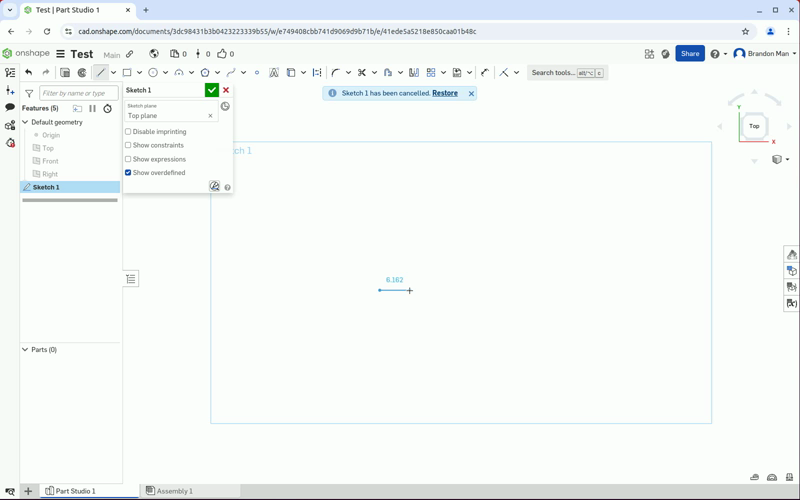
mouse_move(382, 290)
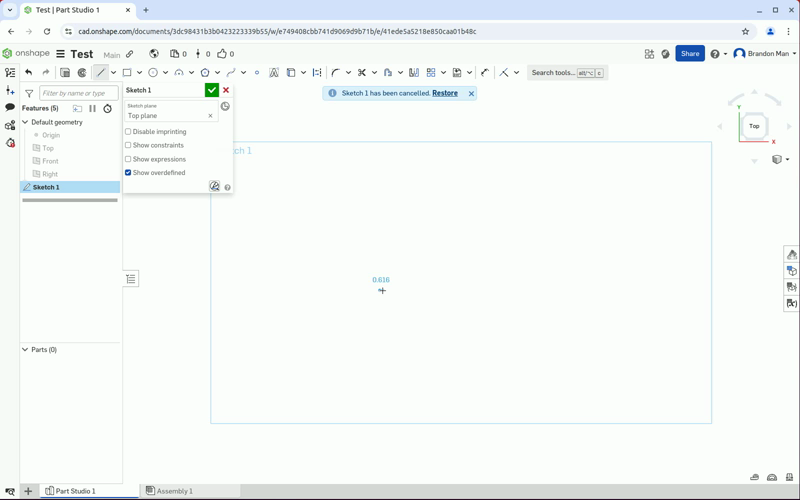
scroll(6)
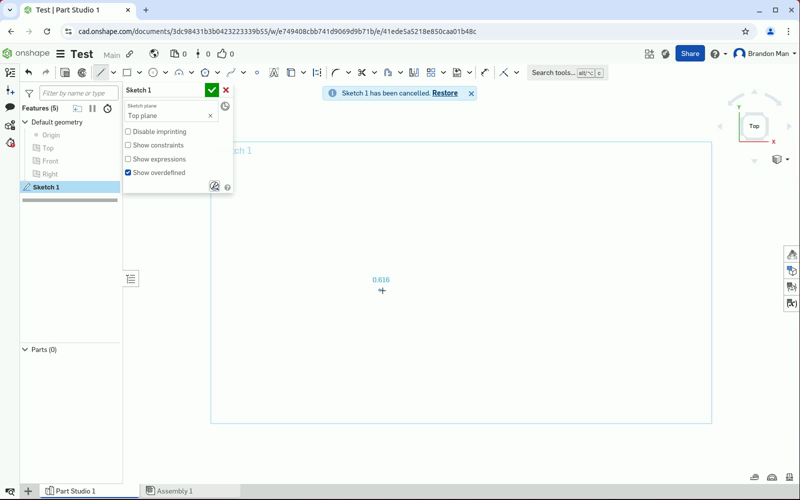
scroll(6)
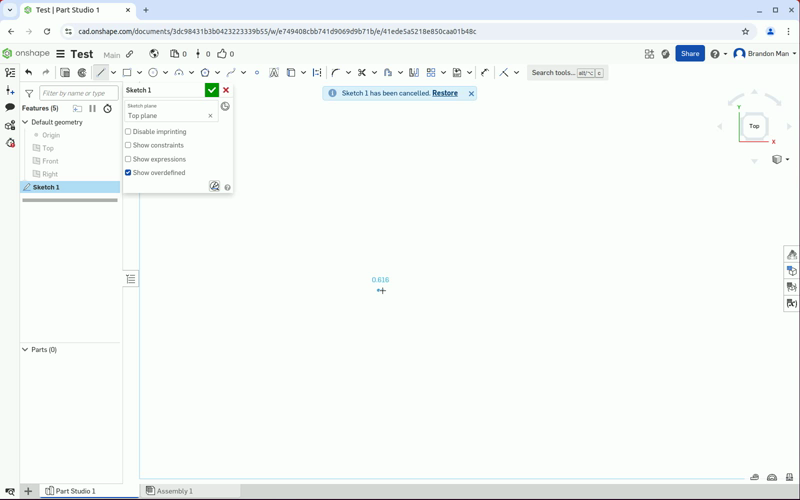
scroll(6)
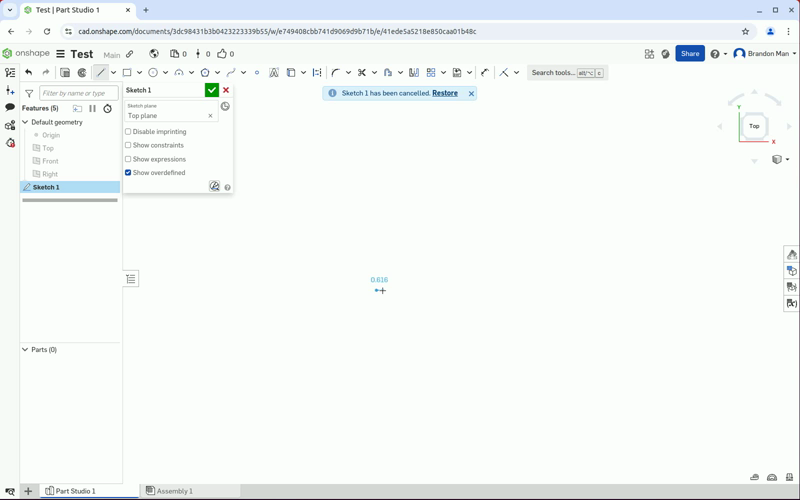
scroll(6)
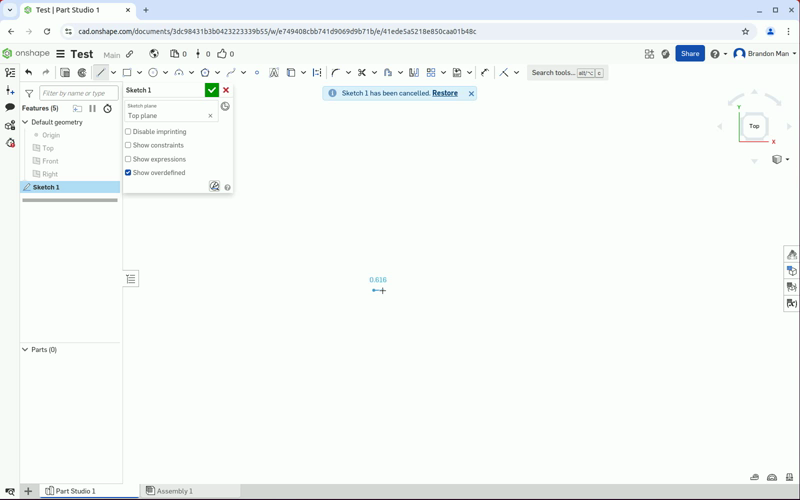
scroll(6)
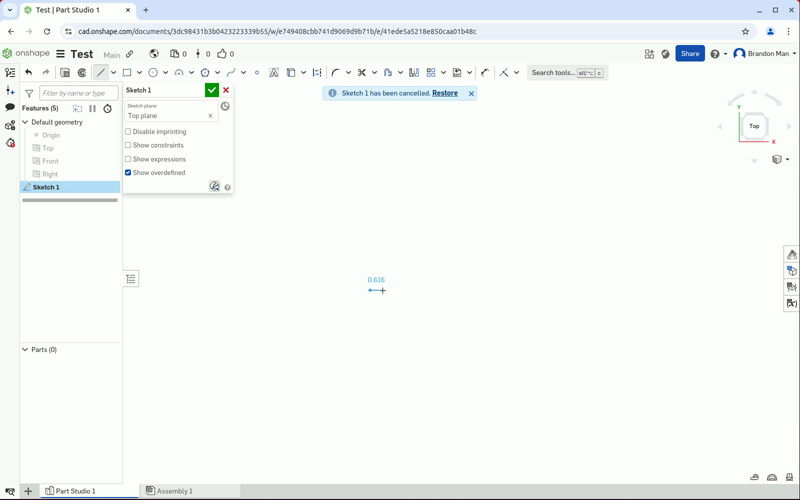
scroll(6)
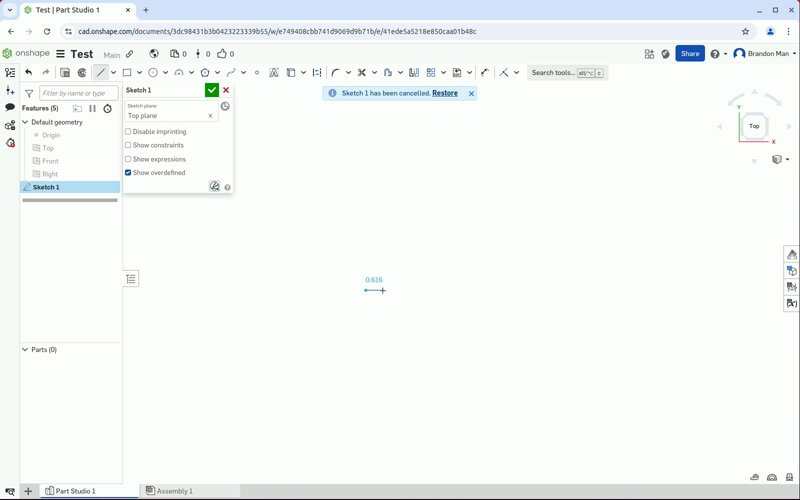
scroll(6)
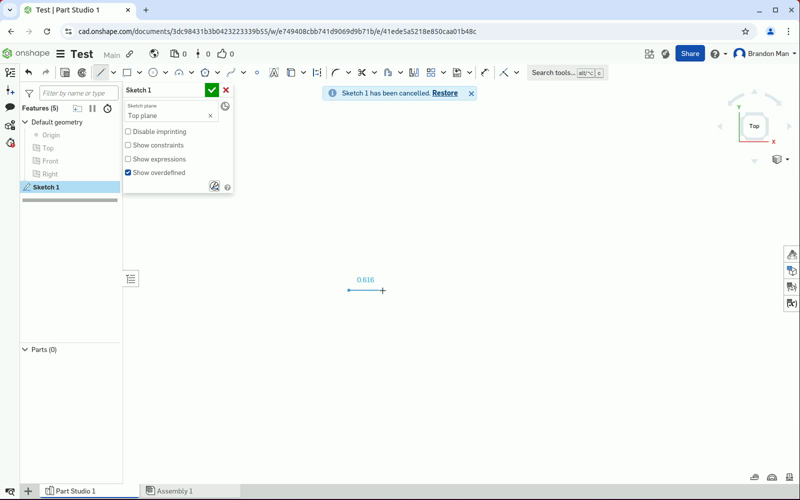
click(382, 290)
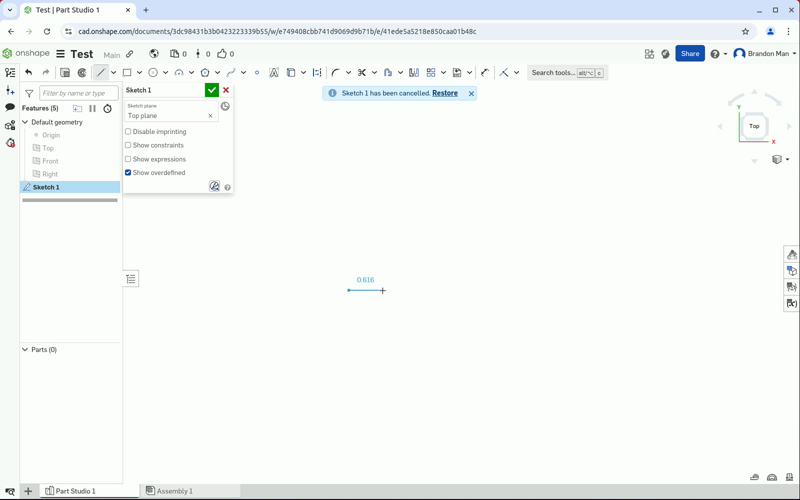
scroll(-6)
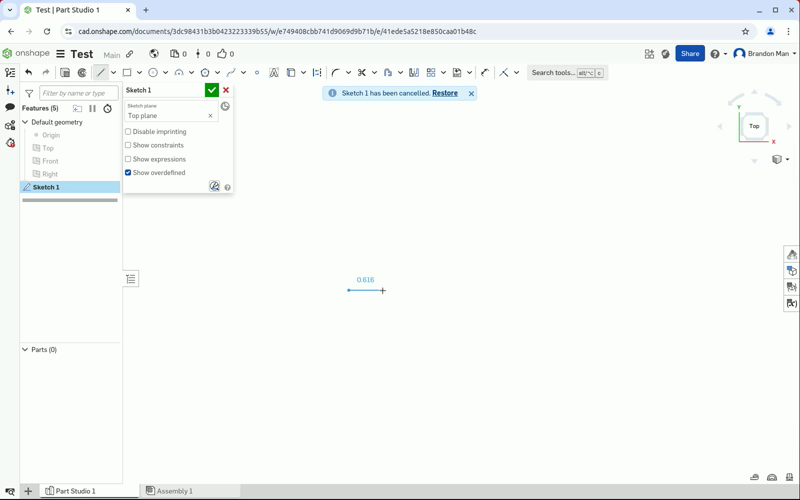
scroll(-6)
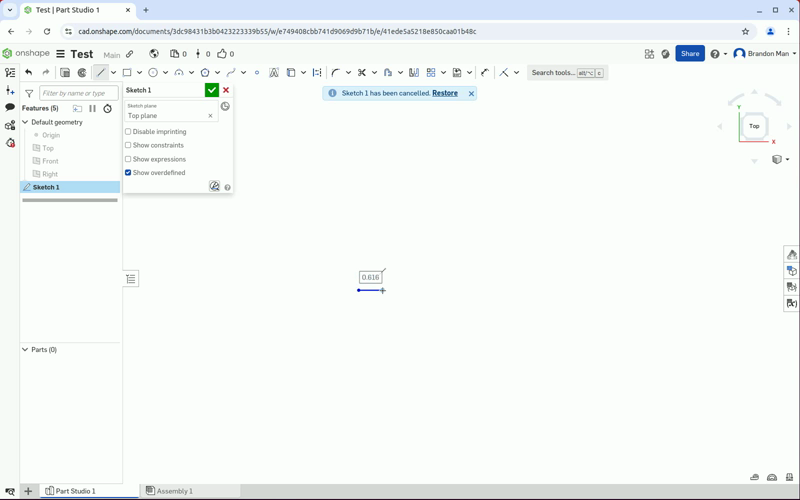
scroll(-6)
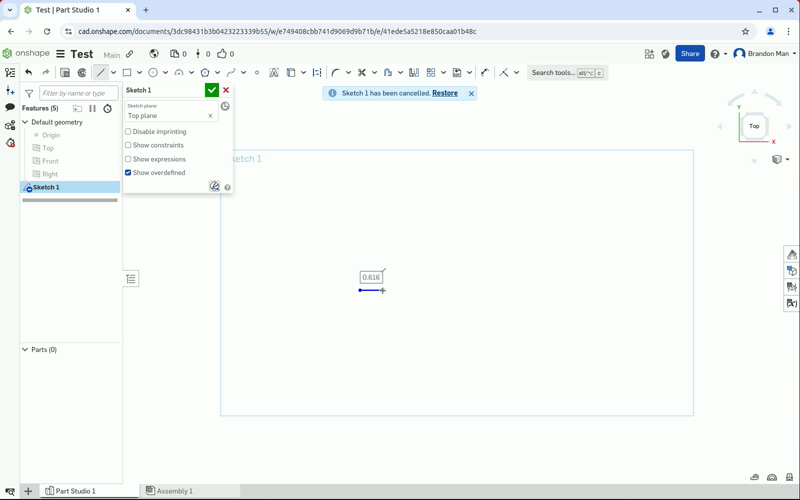
scroll(-6)
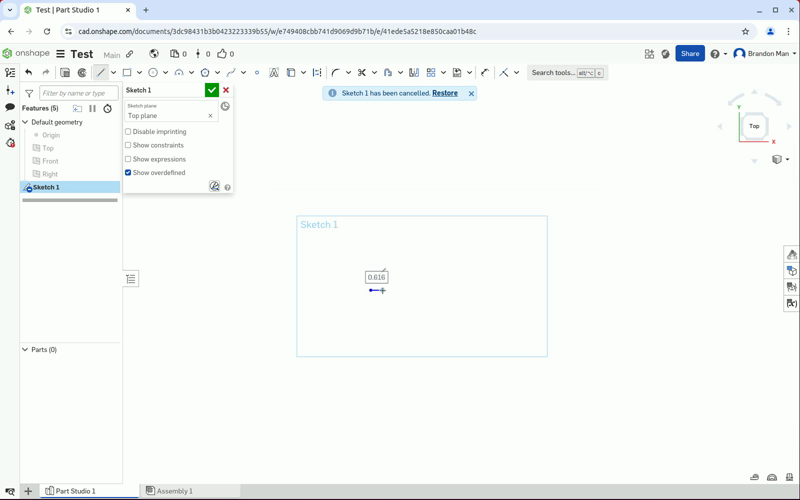
scroll(-6)
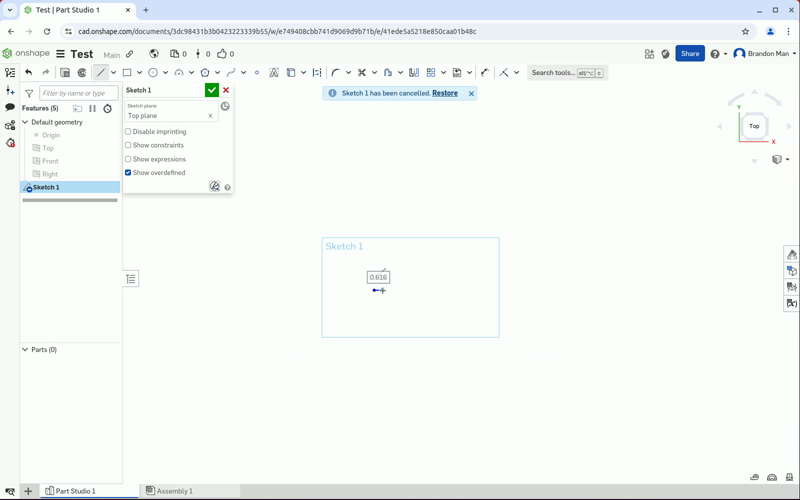
scroll(-6)
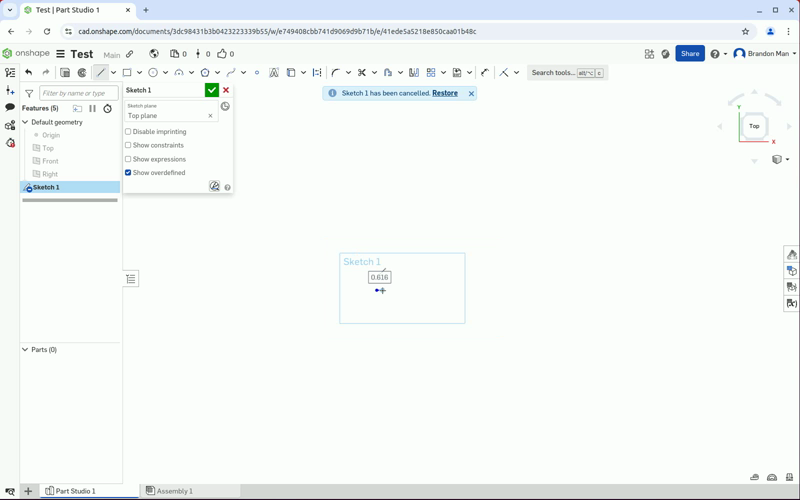
scroll(-6)
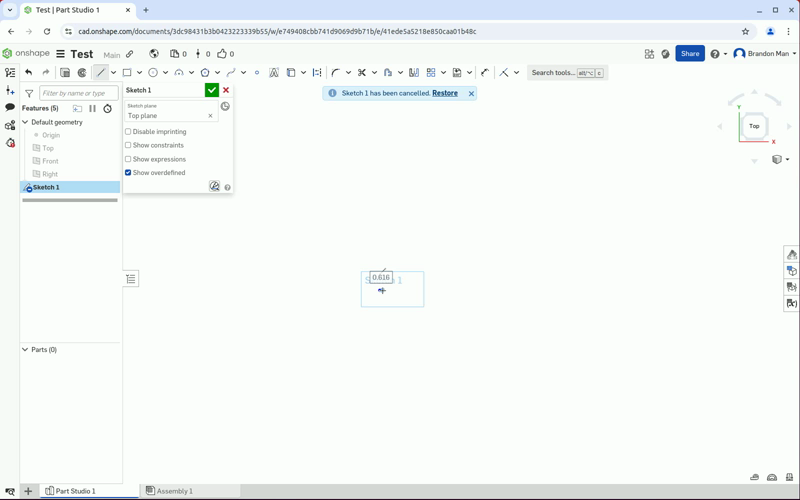
key_up(shift)
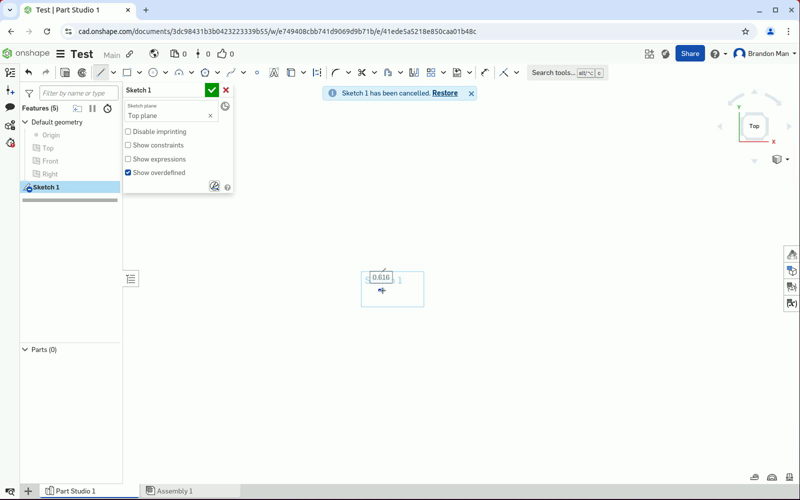
key_down(shift)
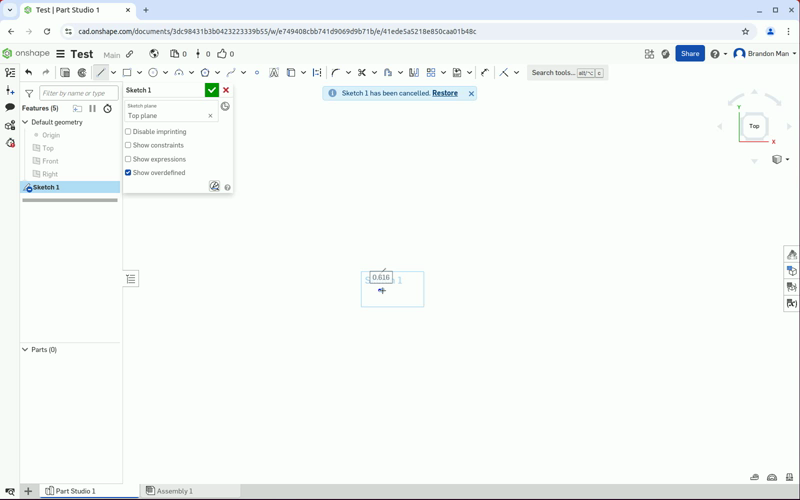
mouse_move(382, 204)
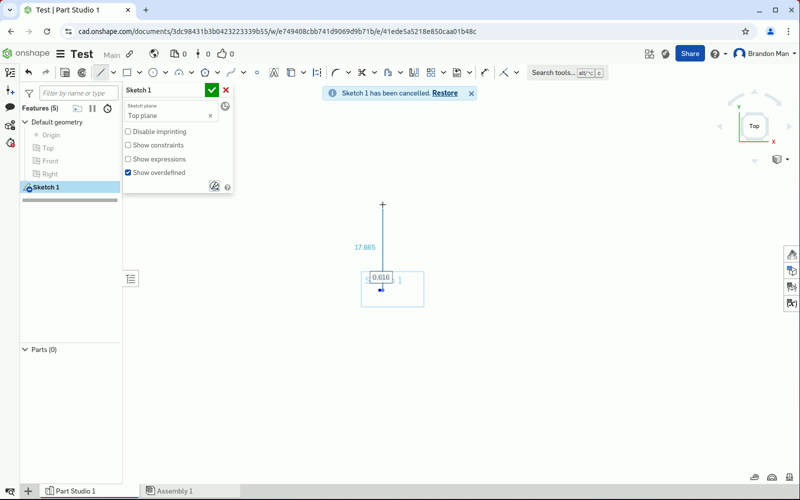
click(382, 204)
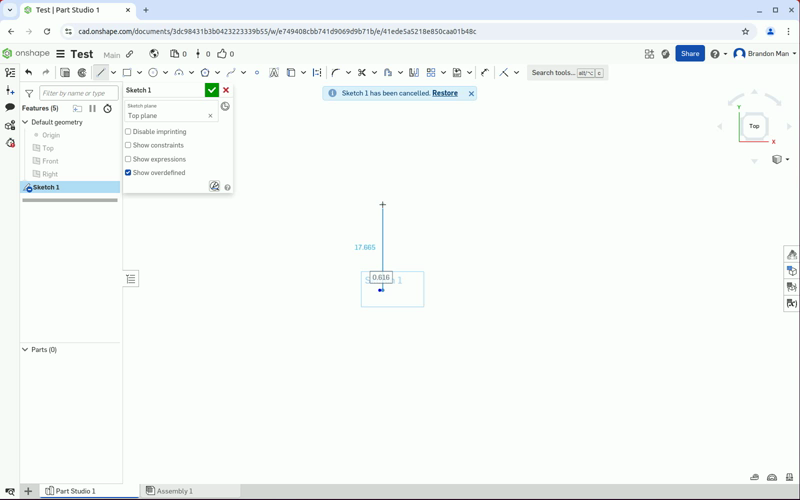
key_up(shift)
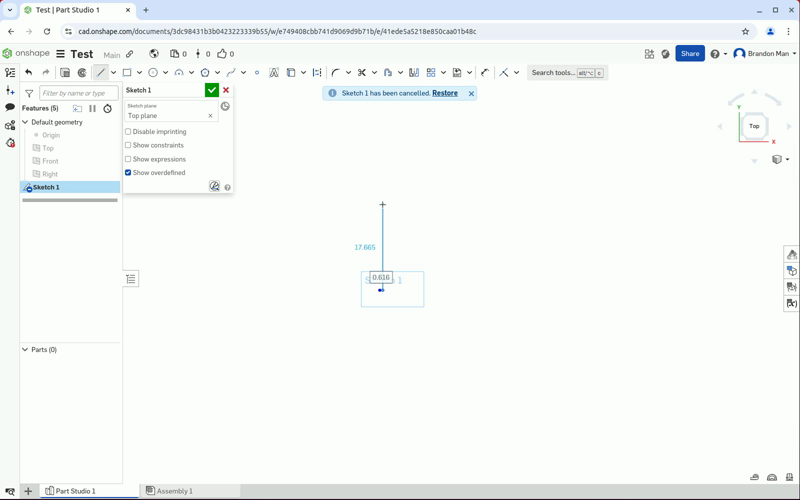
key_down(shift)
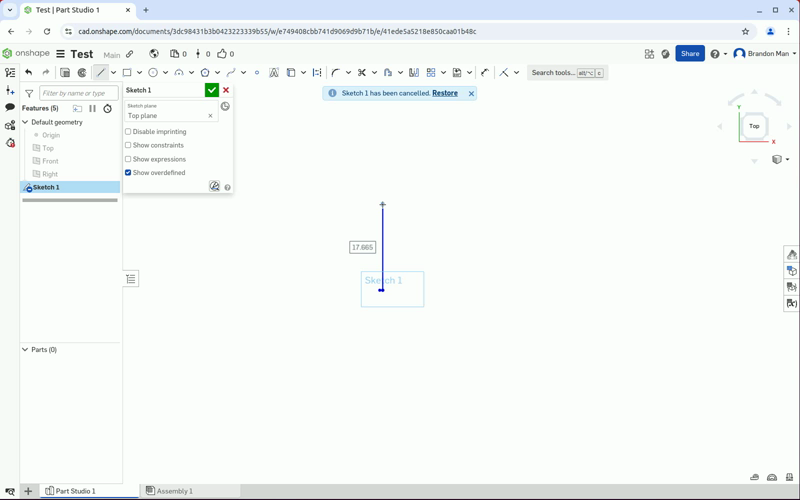
mouse_move(470, 204)
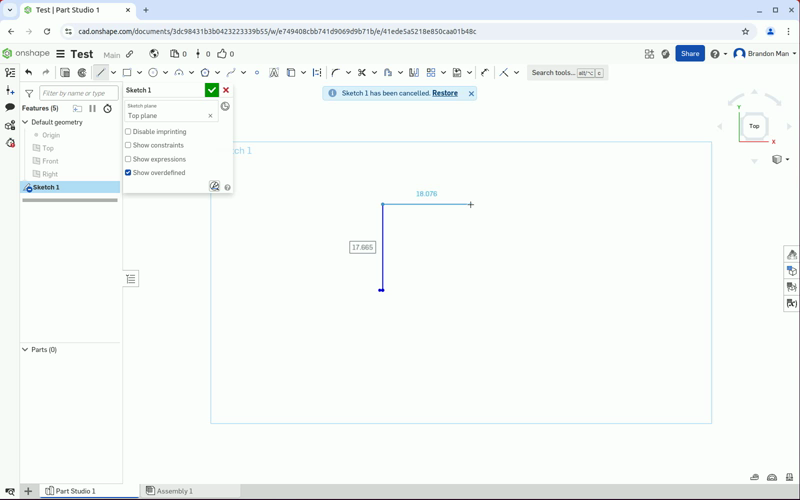
click(470, 204)
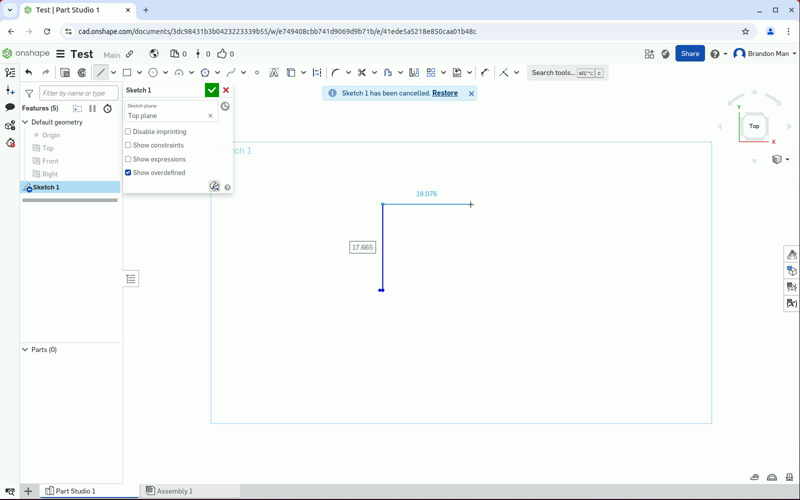
key_up(shift)
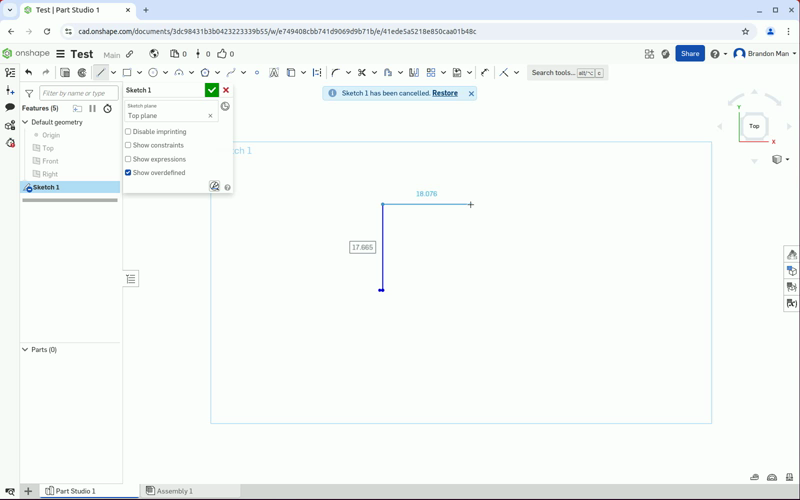
key_down(shift)
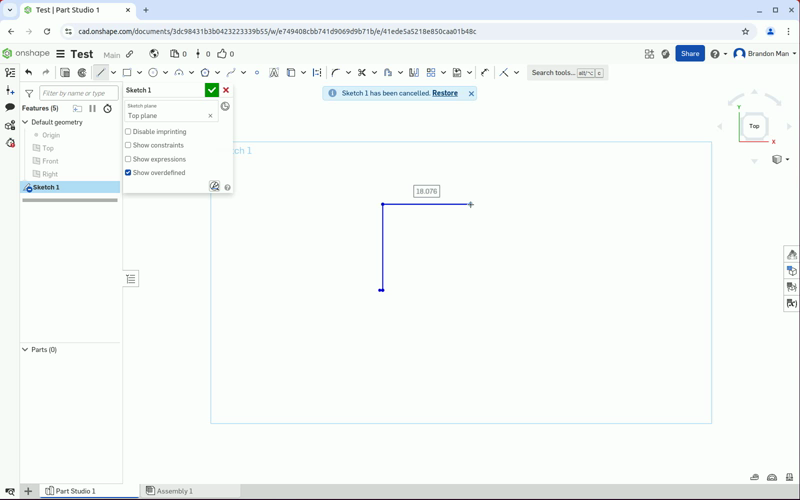
mouse_move(470, 290)
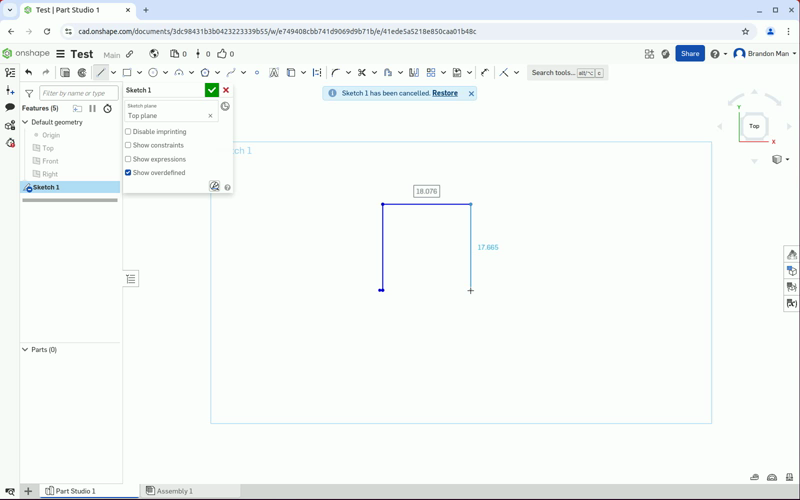
click(470, 290)
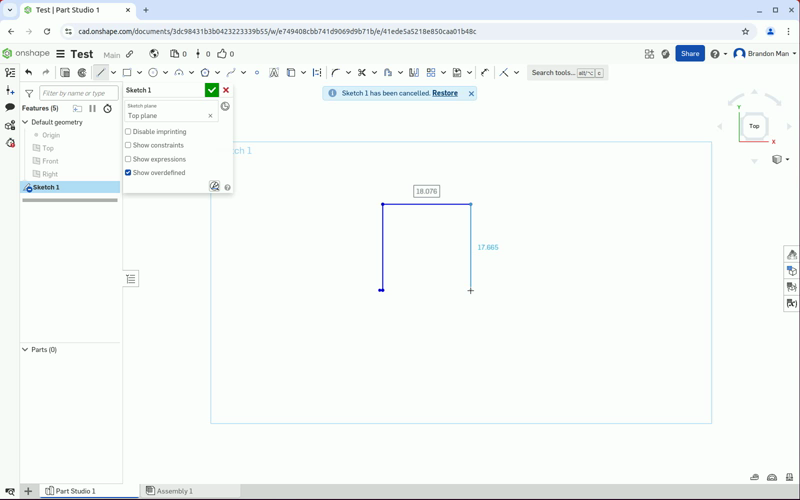
key_up(shift)
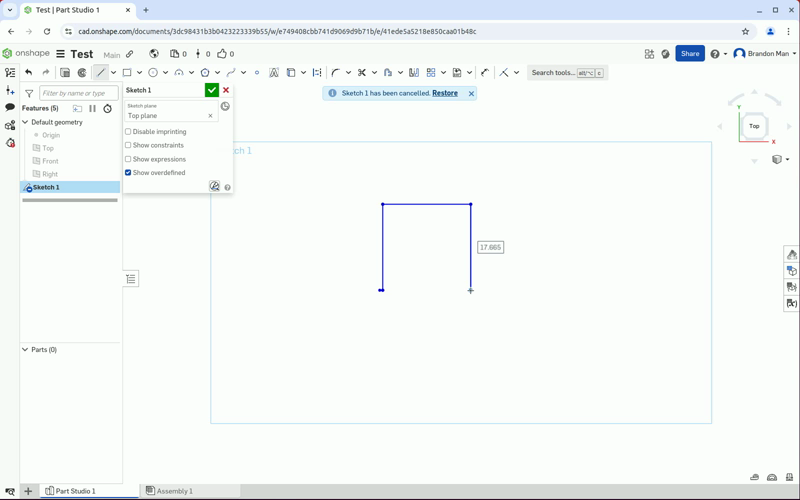
key_down(shift)
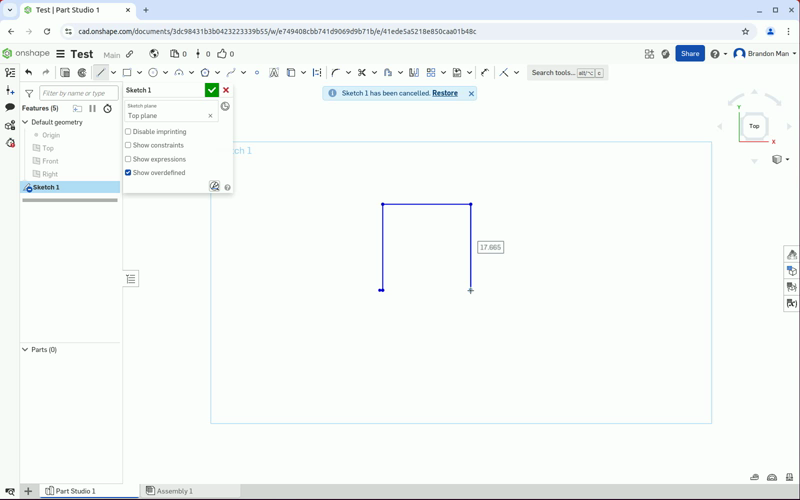
mouse_move(501, 290)
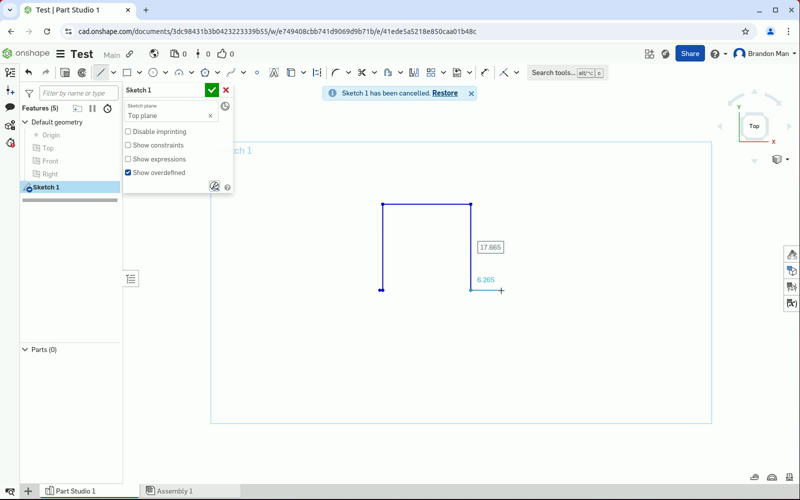
mouse_move(474, 290)
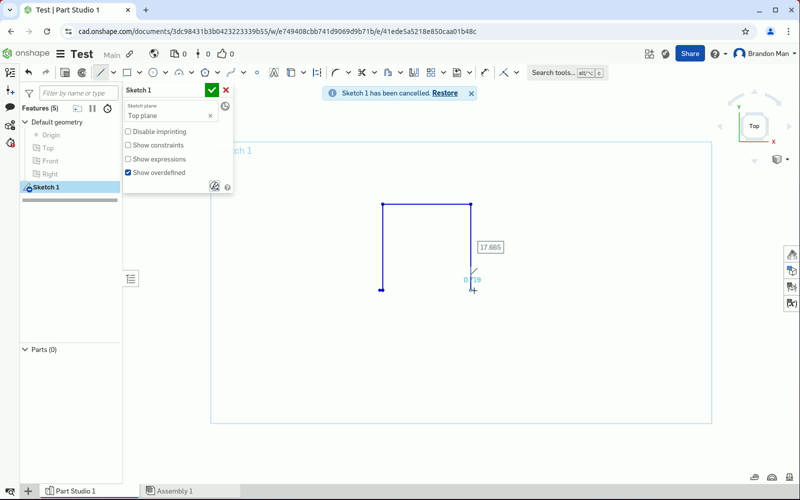
scroll(6)
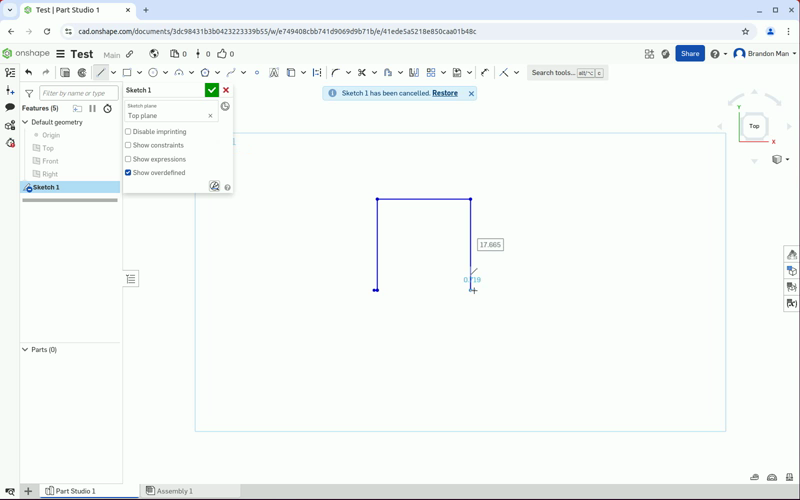
scroll(6)
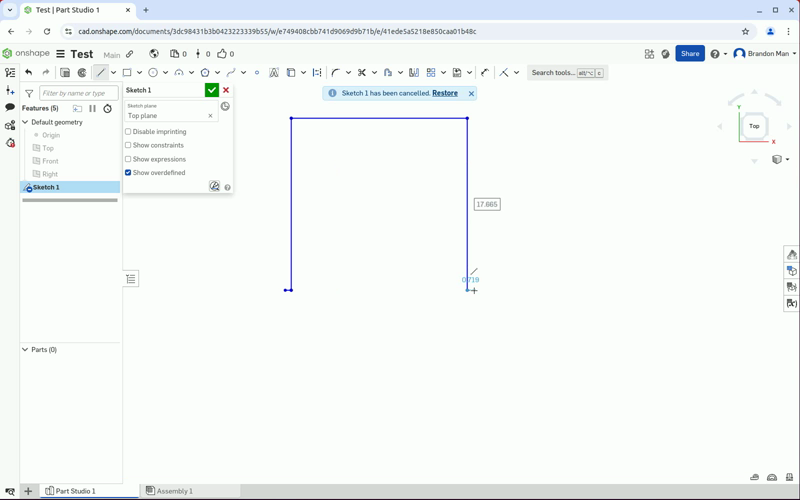
scroll(6)
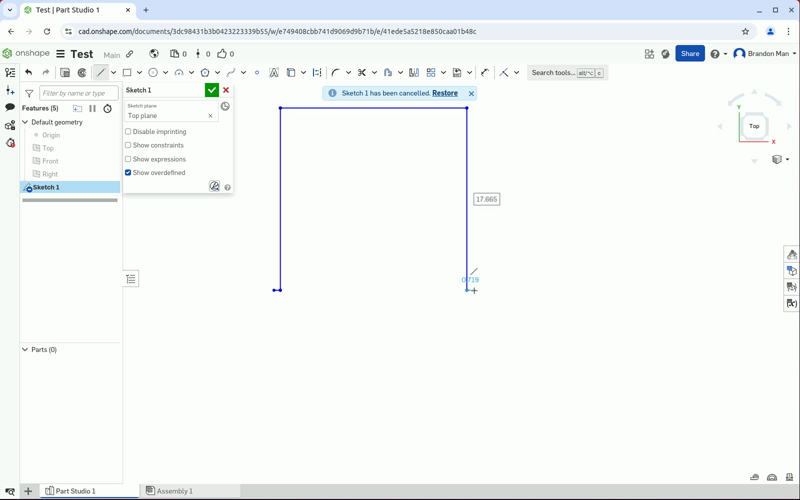
scroll(6)
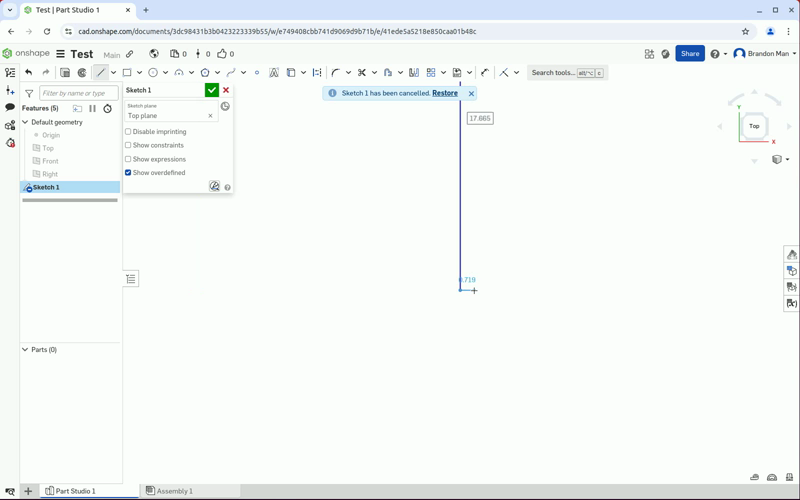
scroll(6)
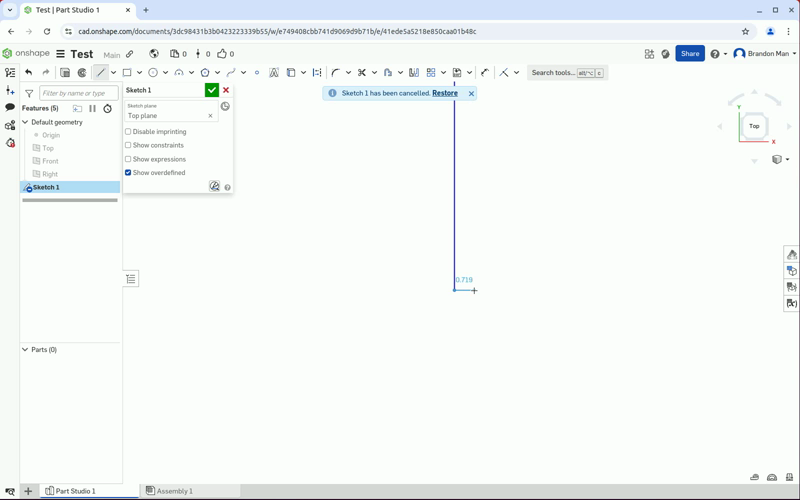
scroll(6)
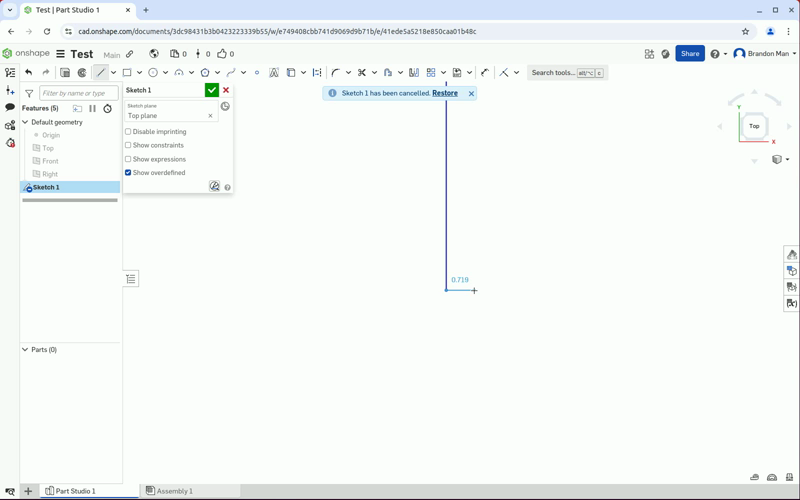
scroll(6)
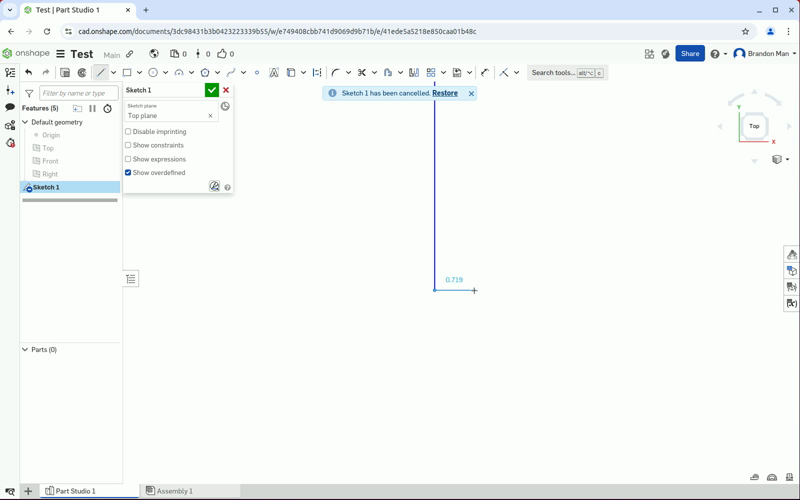
click(474, 290)
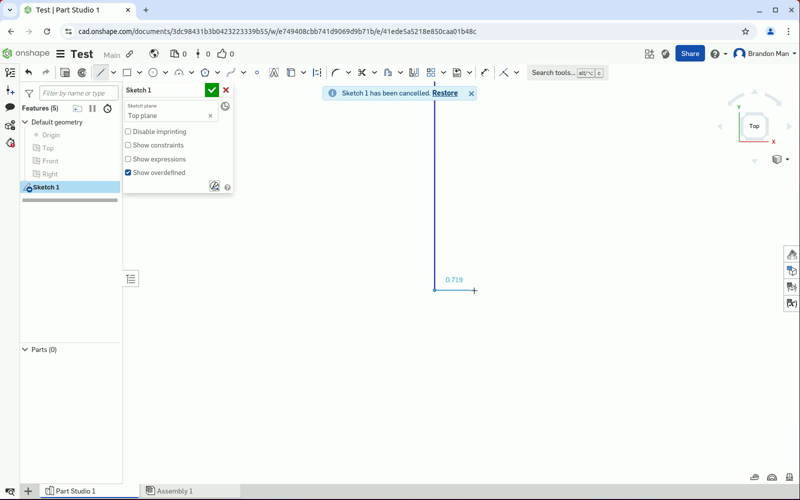
scroll(-6)
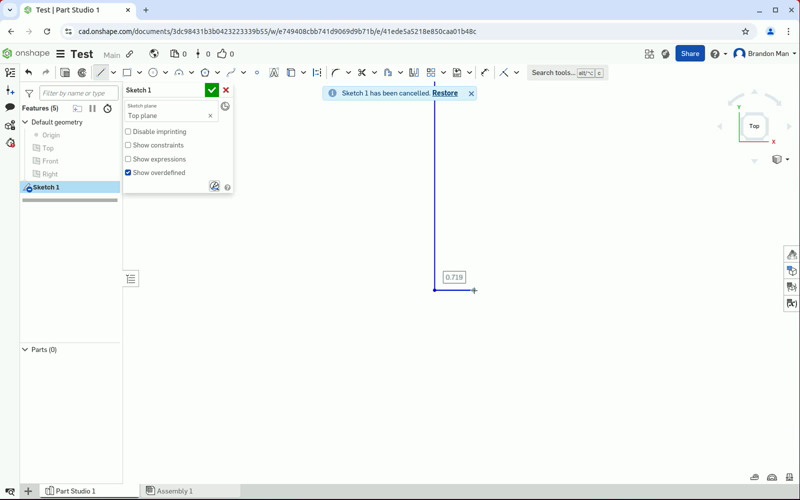
scroll(-6)
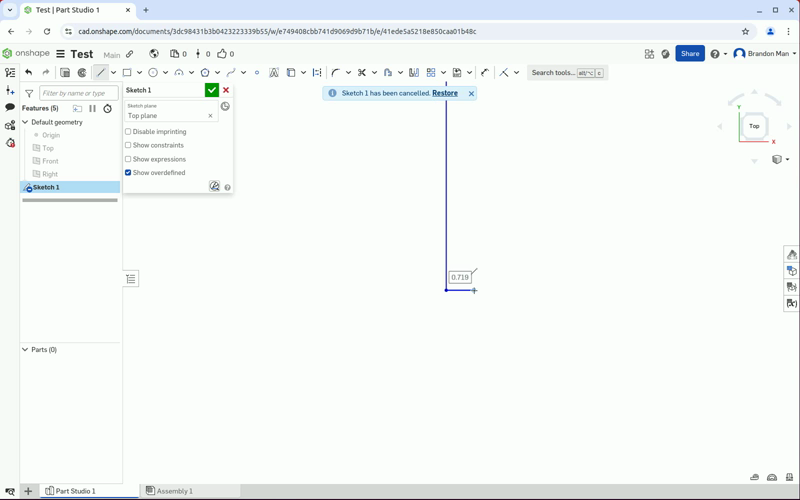
scroll(-6)
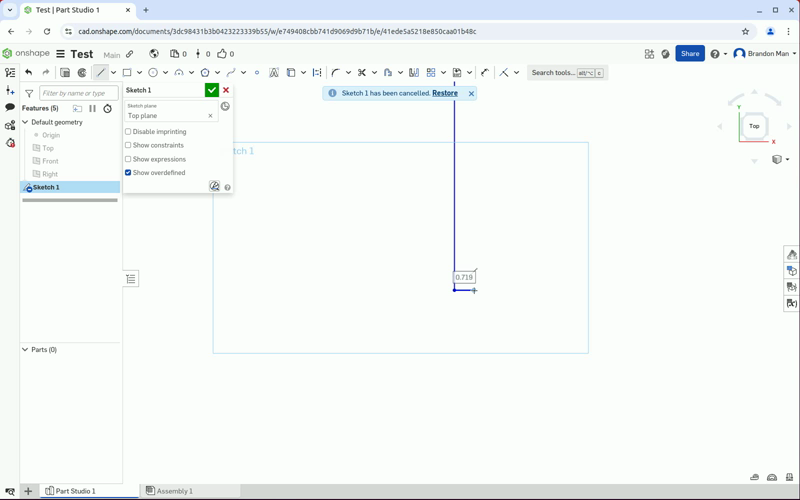
scroll(-6)
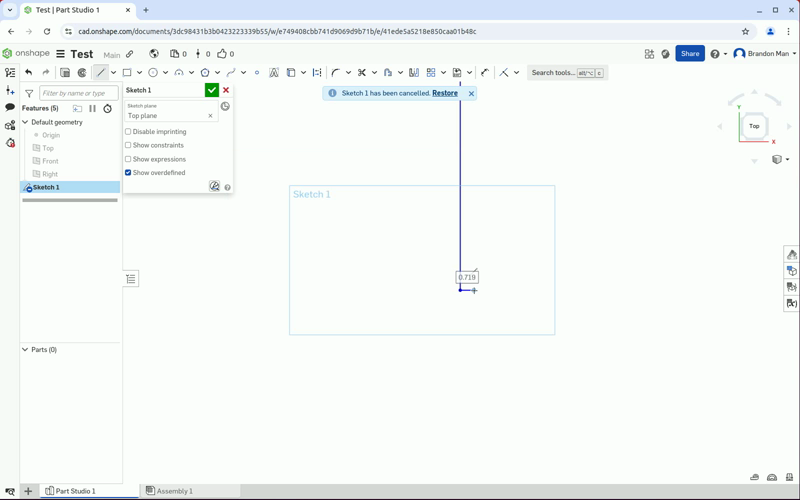
scroll(-6)
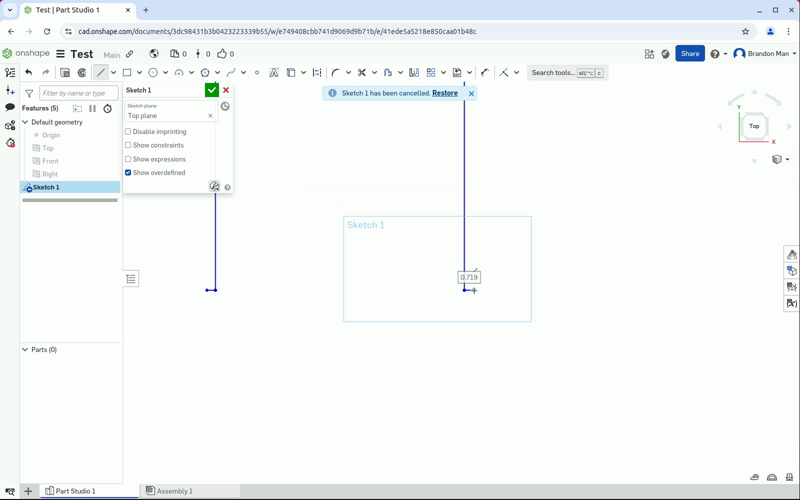
scroll(-6)
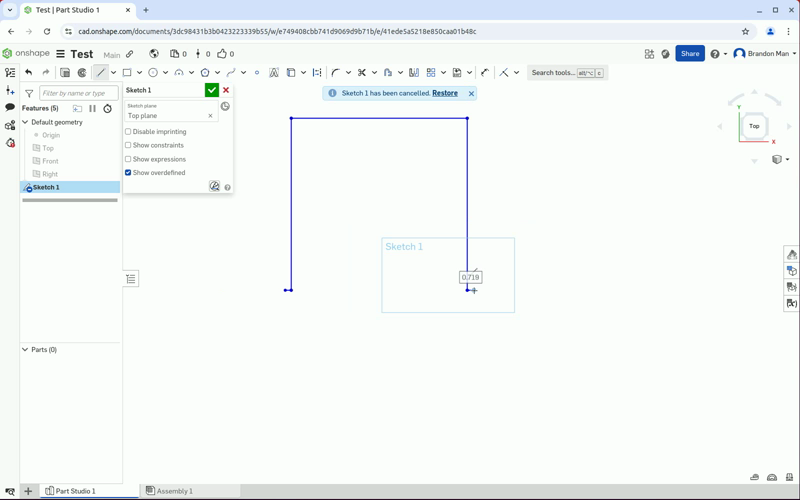
scroll(-6)
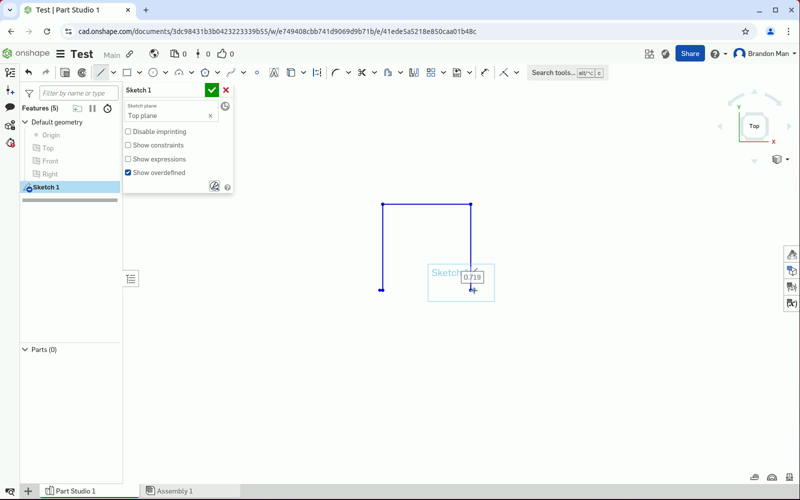
key_up(shift)
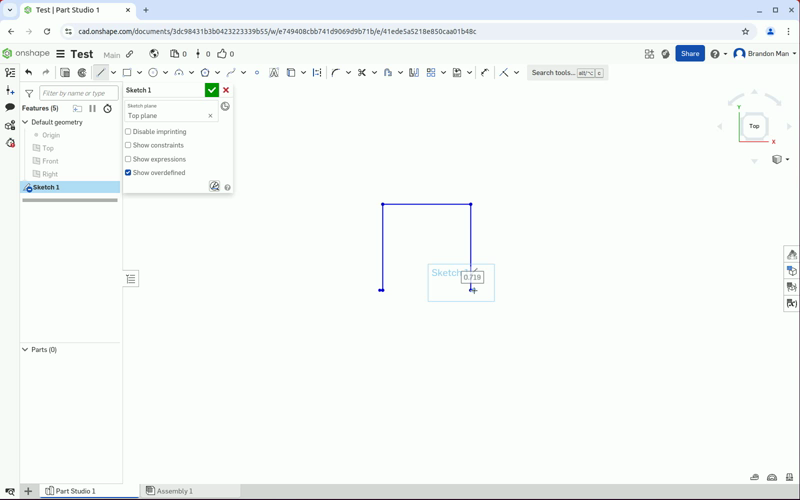
key_down(shift)
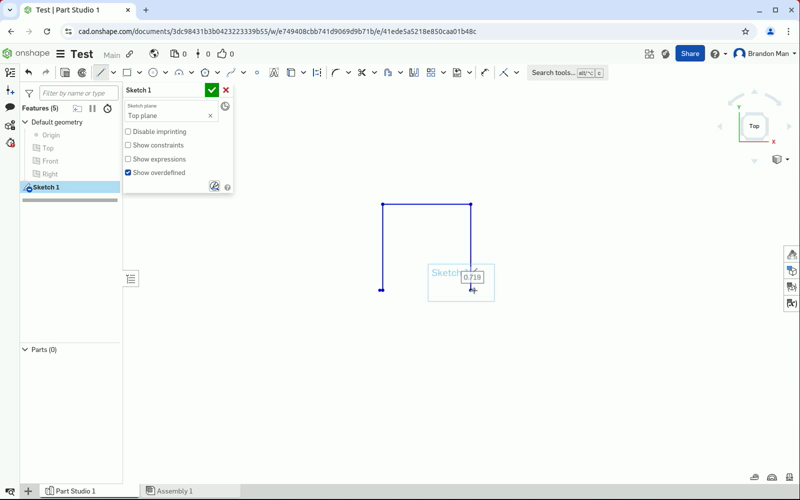
mouse_move(474, 204)
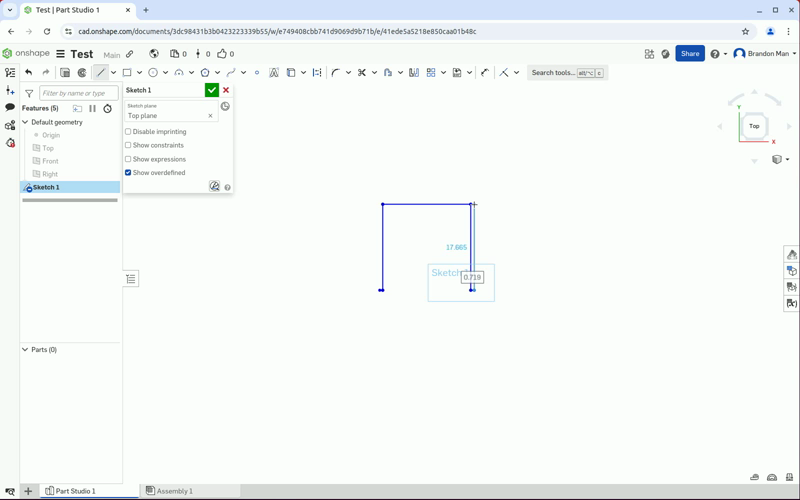
scroll(6)
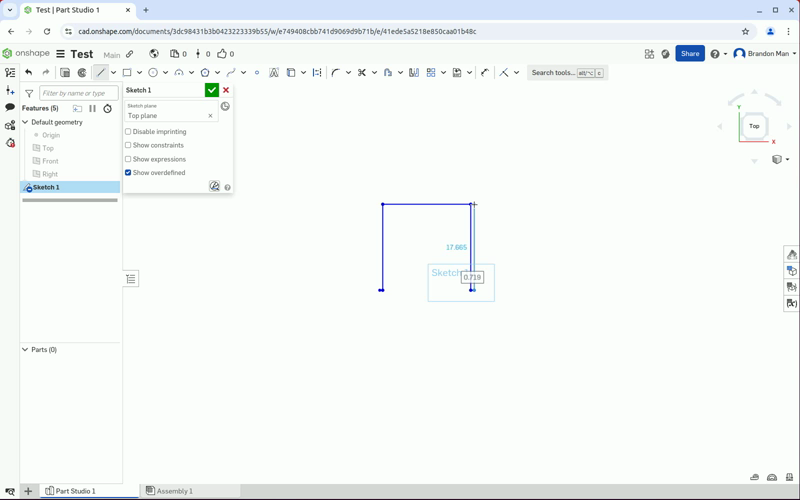
scroll(6)
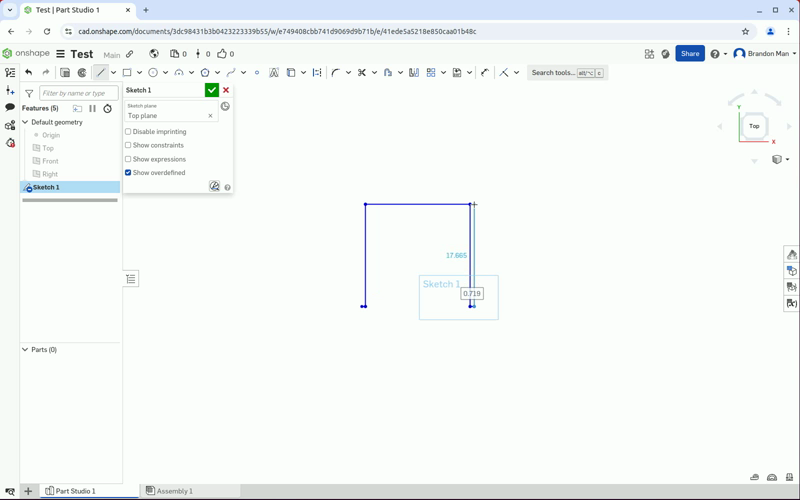
scroll(6)
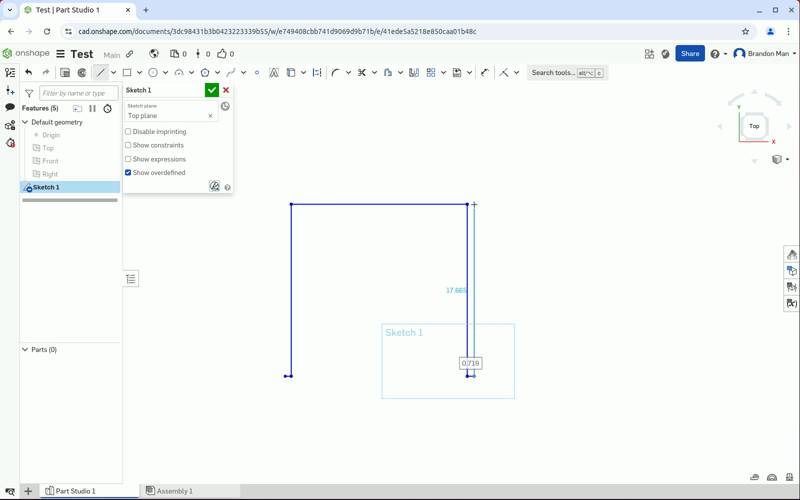
scroll(6)
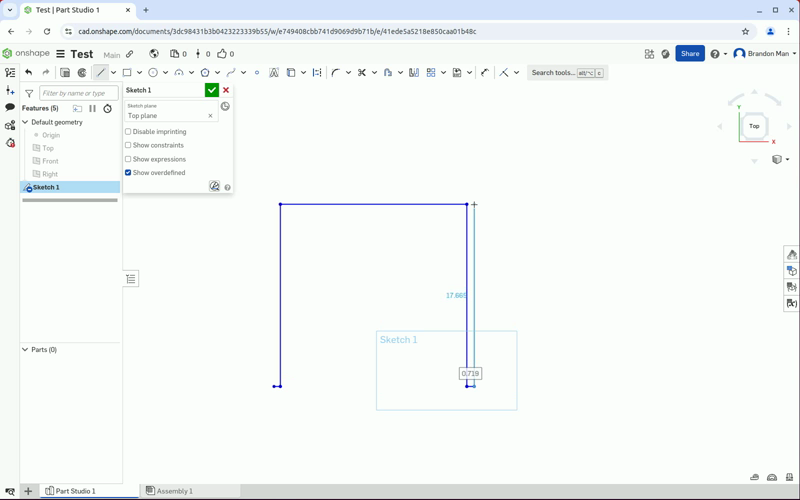
scroll(6)
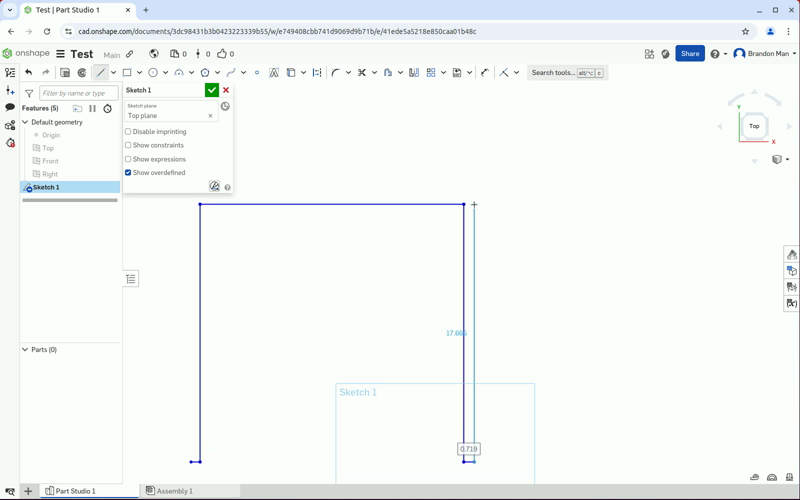
scroll(6)
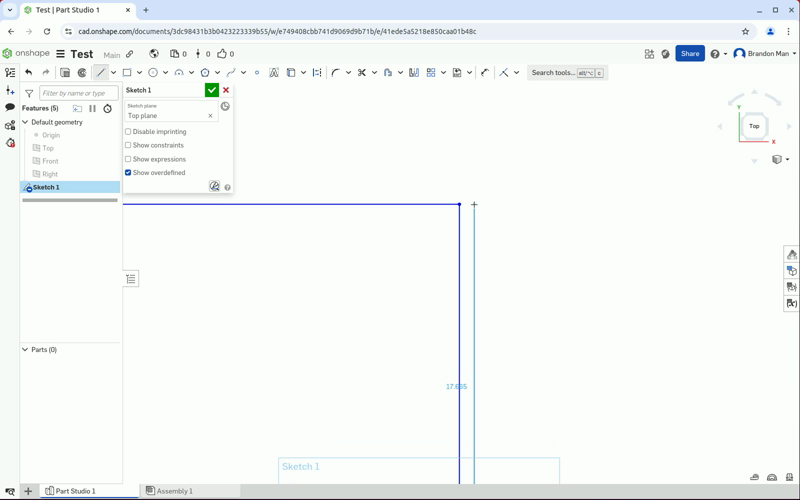
scroll(6)
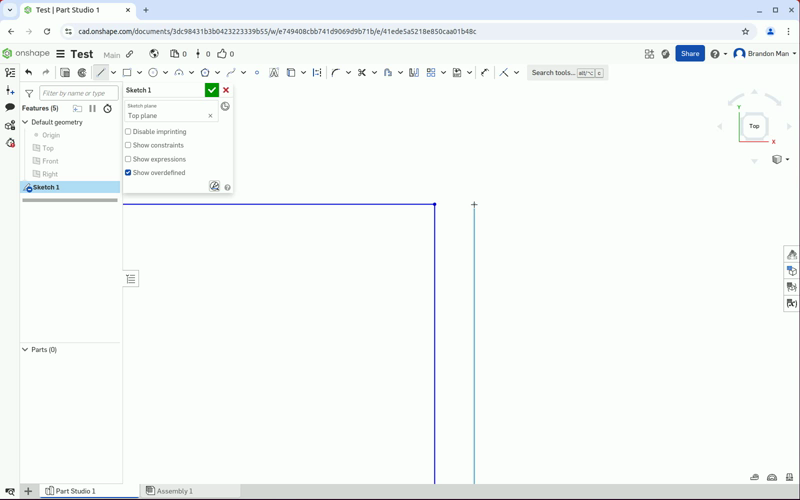
click(474, 204)
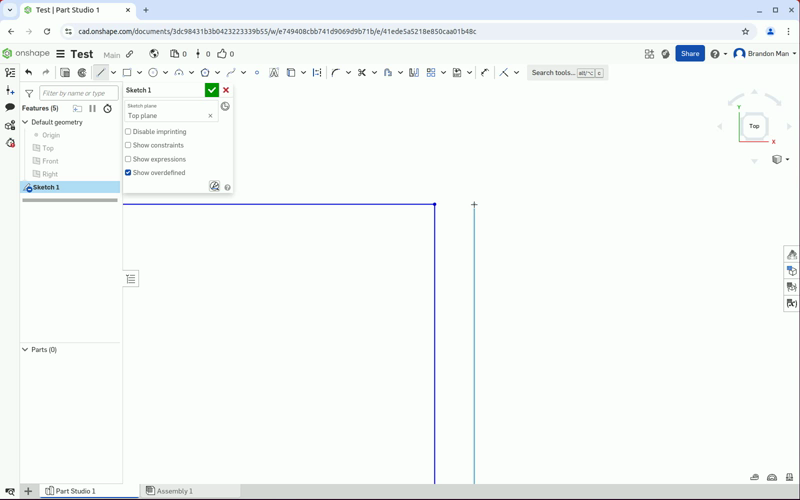
scroll(-6)
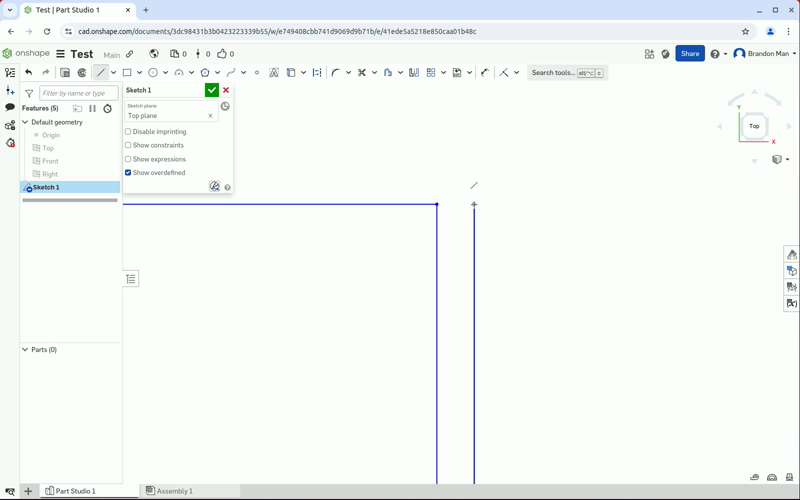
scroll(-6)
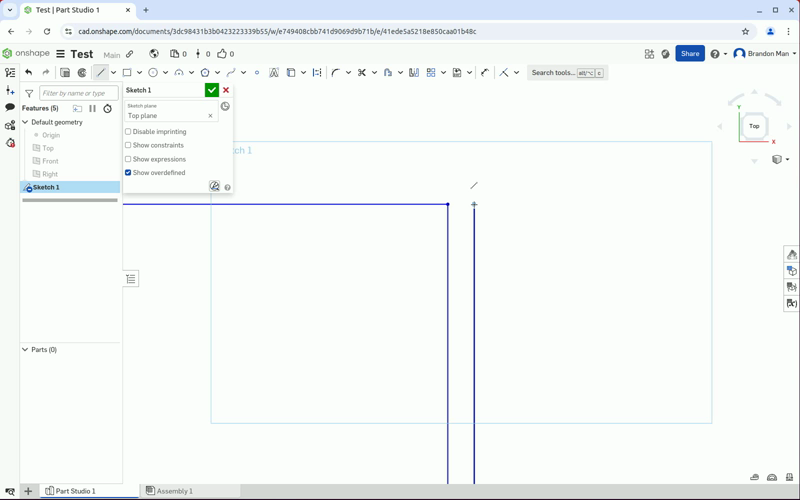
scroll(-6)
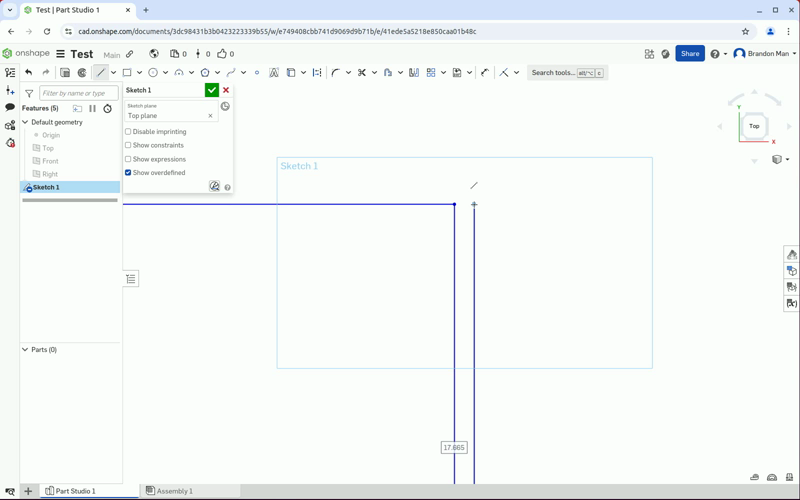
scroll(-6)
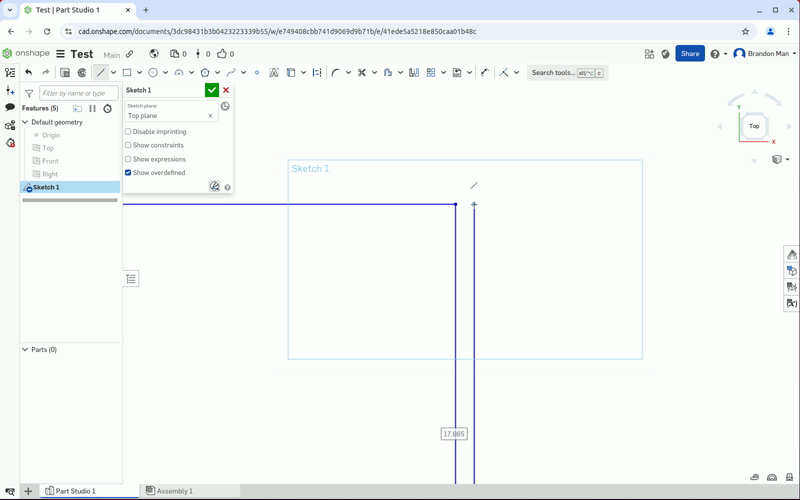
scroll(-6)
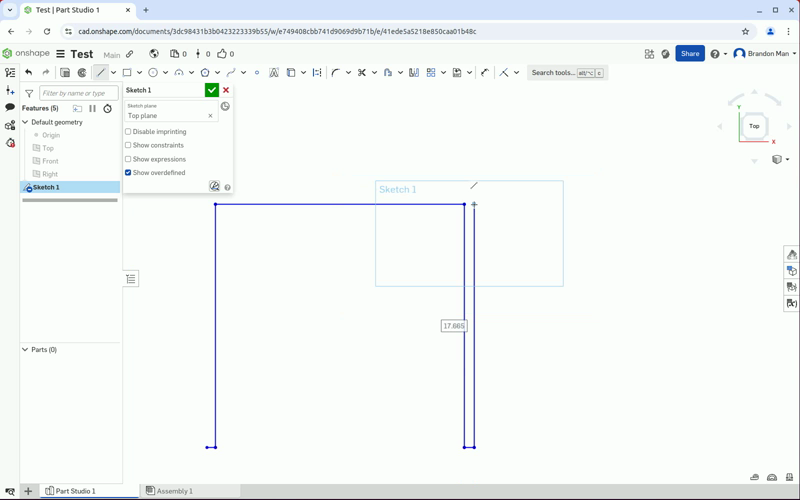
scroll(-6)
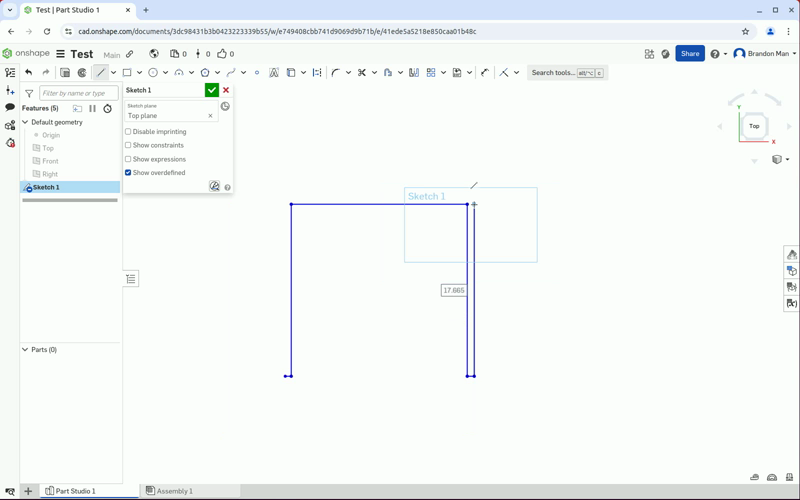
scroll(-6)
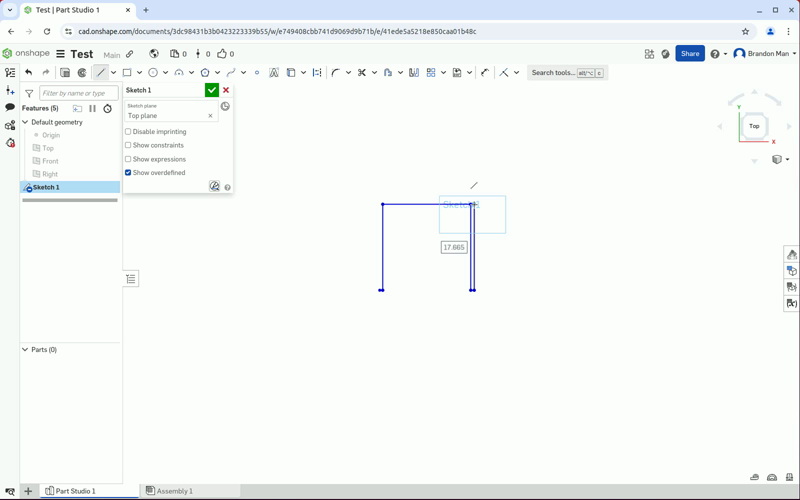
key_up(shift)
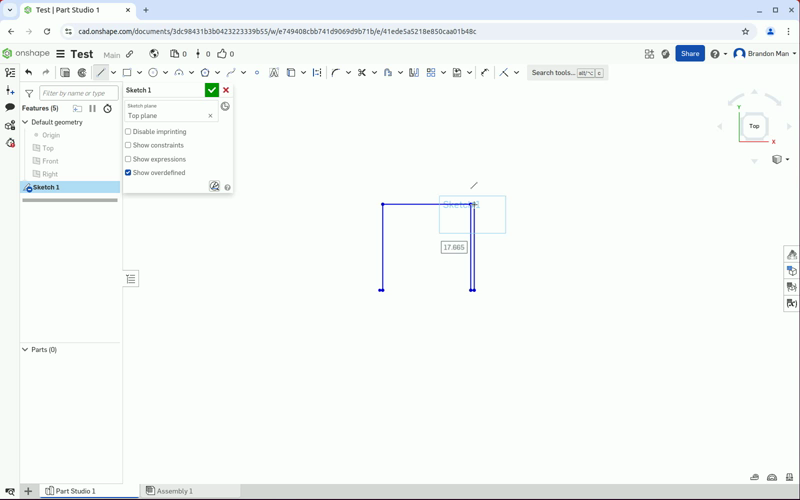
key_down(shift)
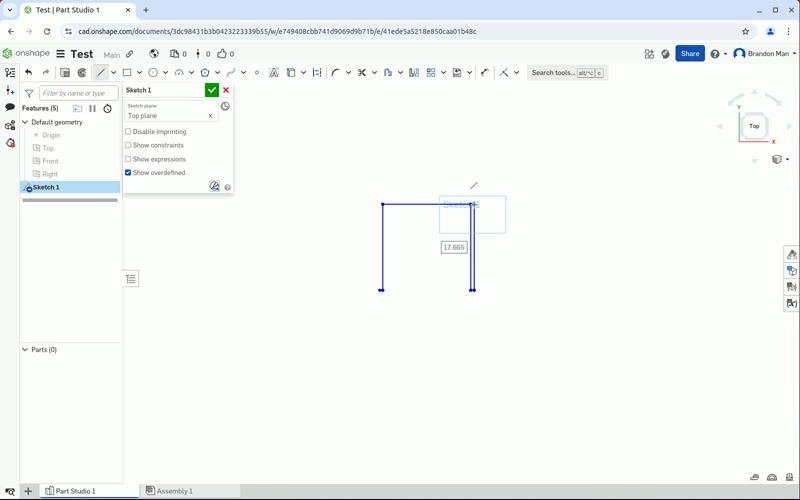
mouse_move(379, 204)
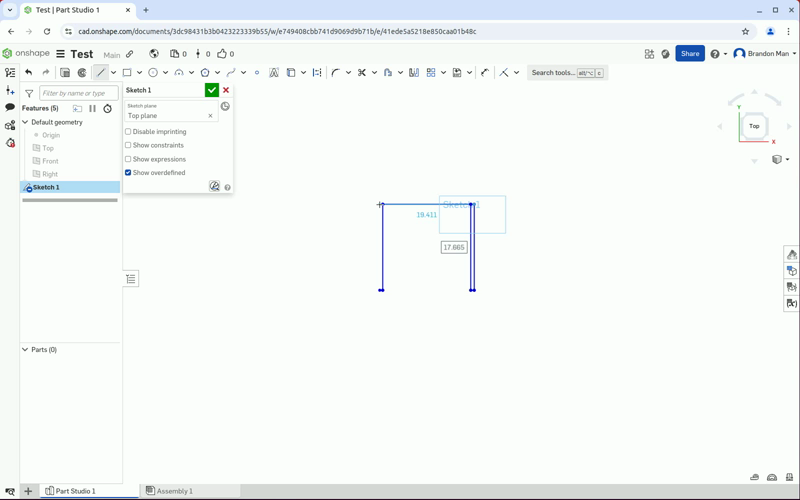
scroll(6)
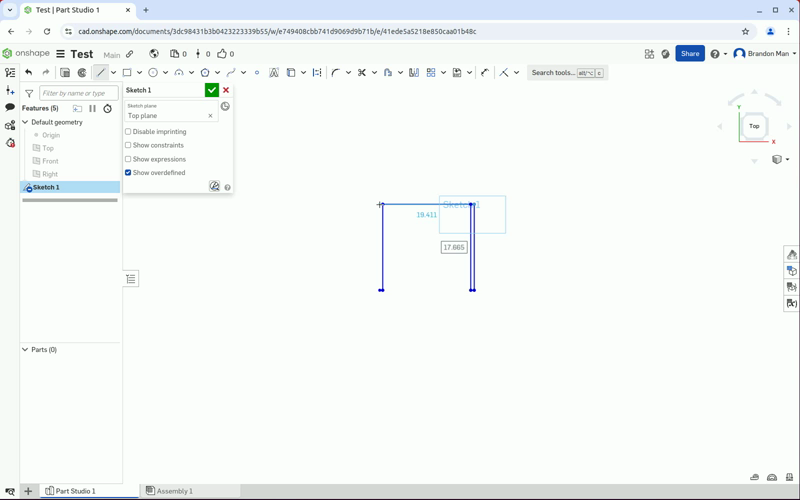
scroll(6)
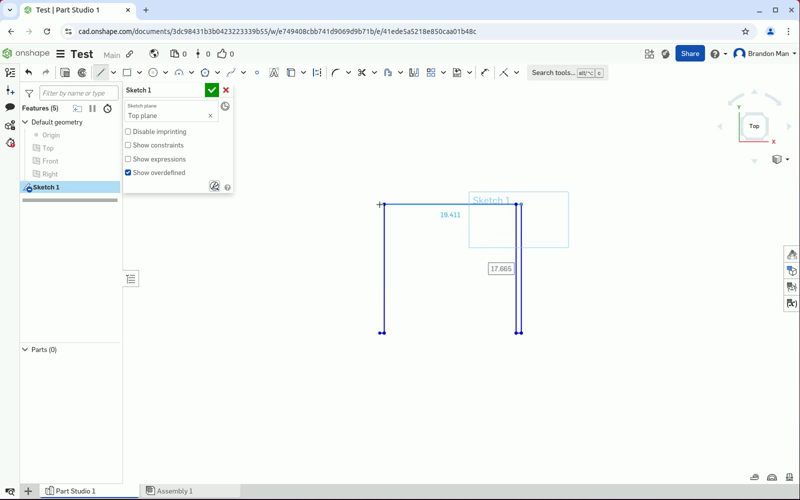
scroll(6)
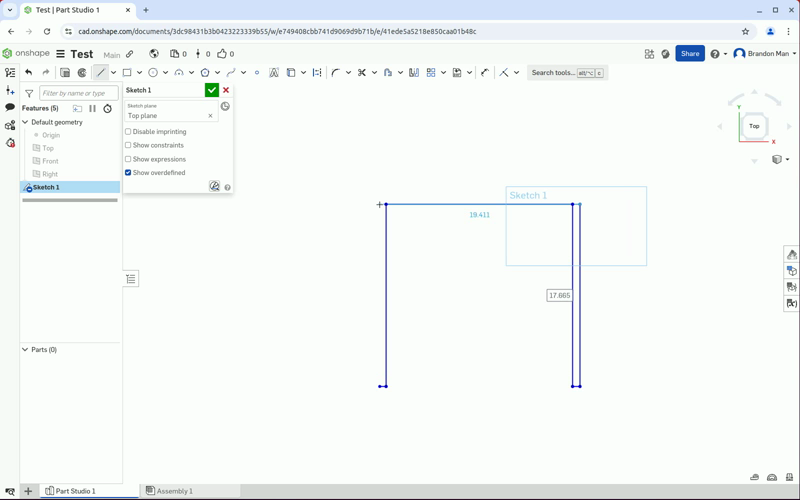
scroll(6)
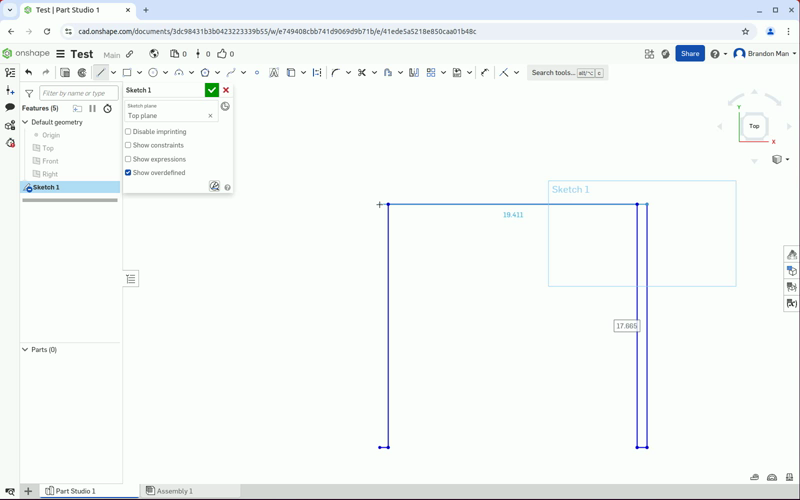
scroll(6)
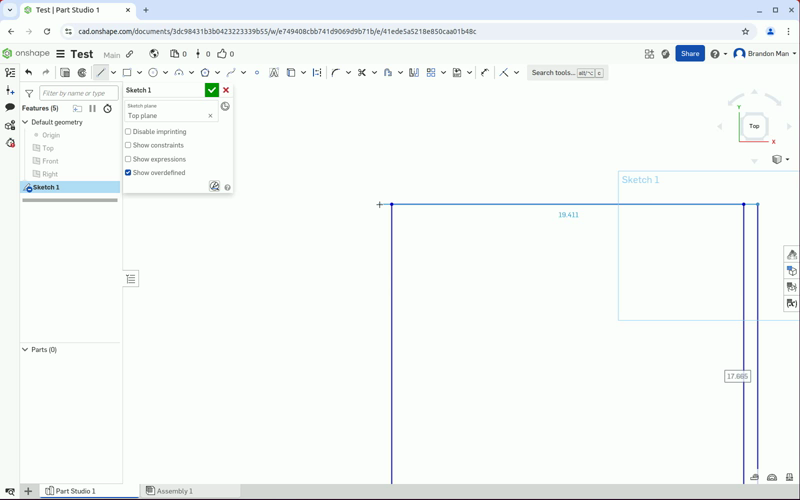
scroll(6)
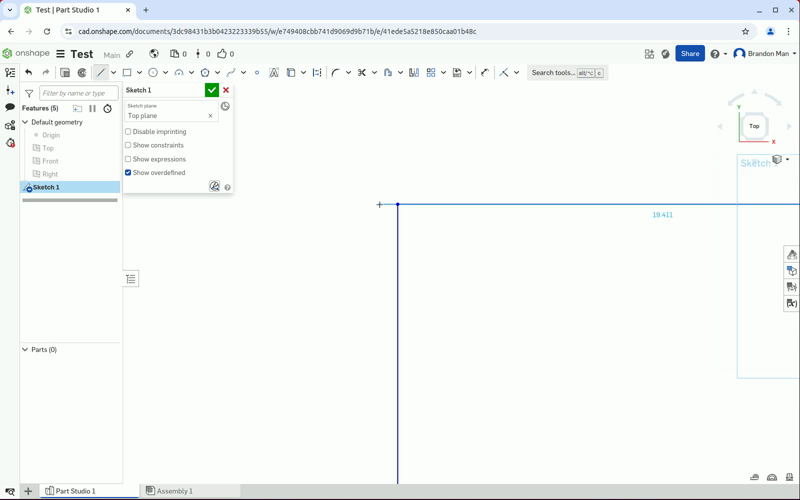
scroll(6)
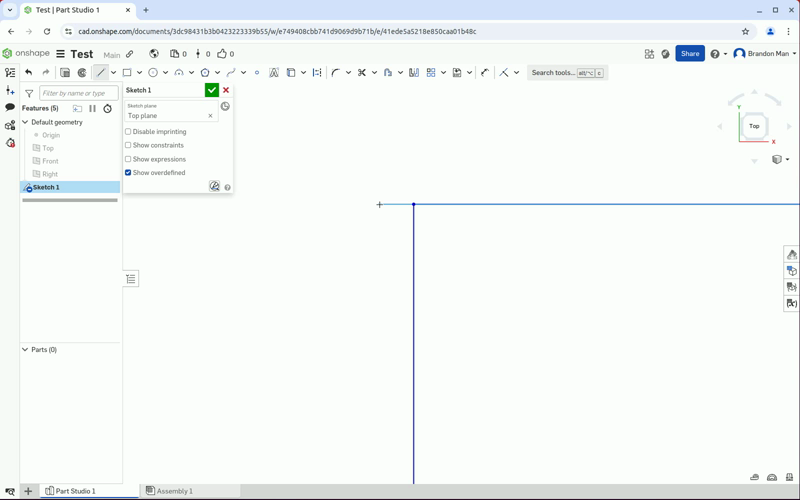
click(379, 204)
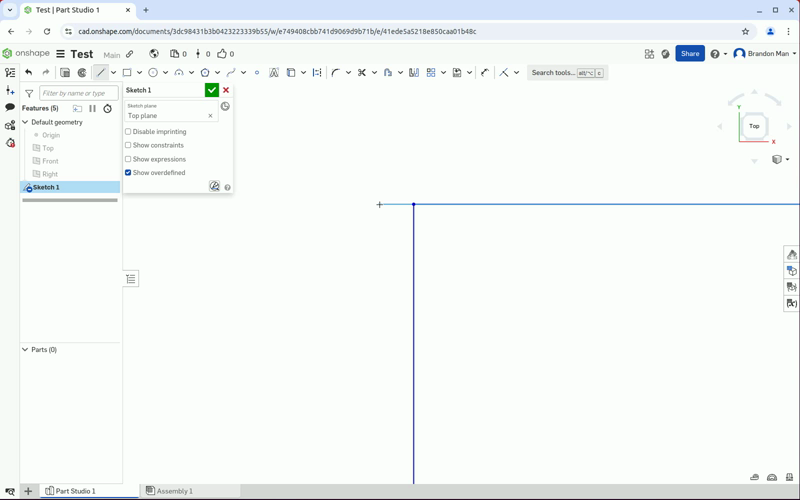
scroll(-6)
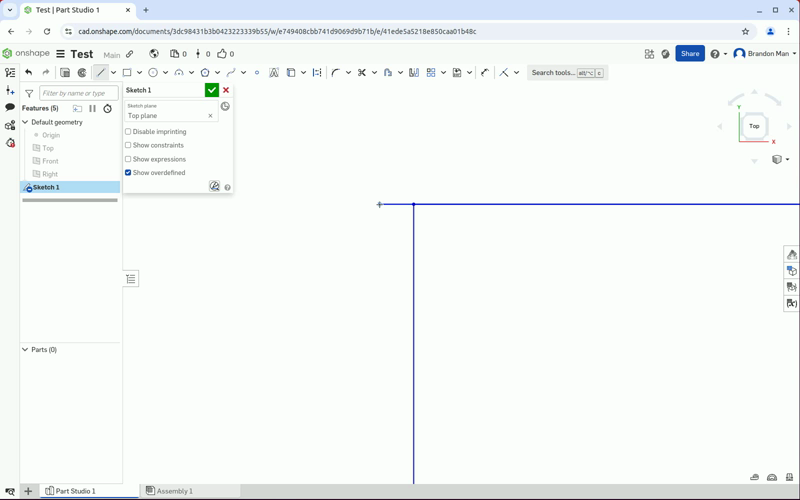
scroll(-6)
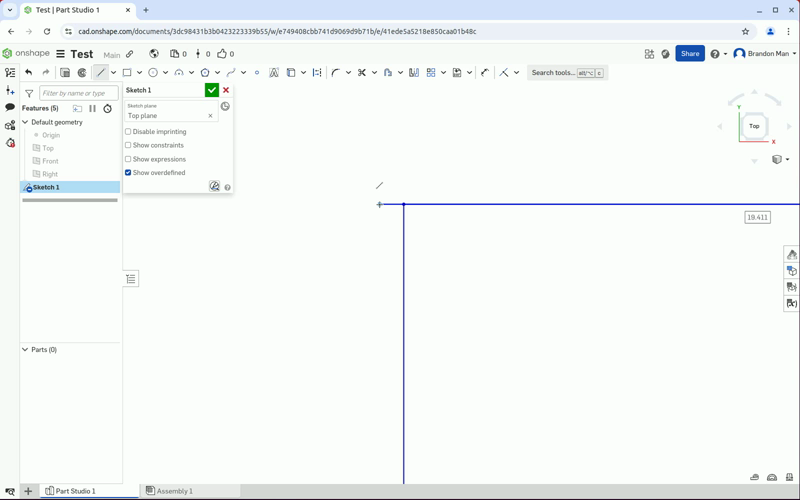
scroll(-6)
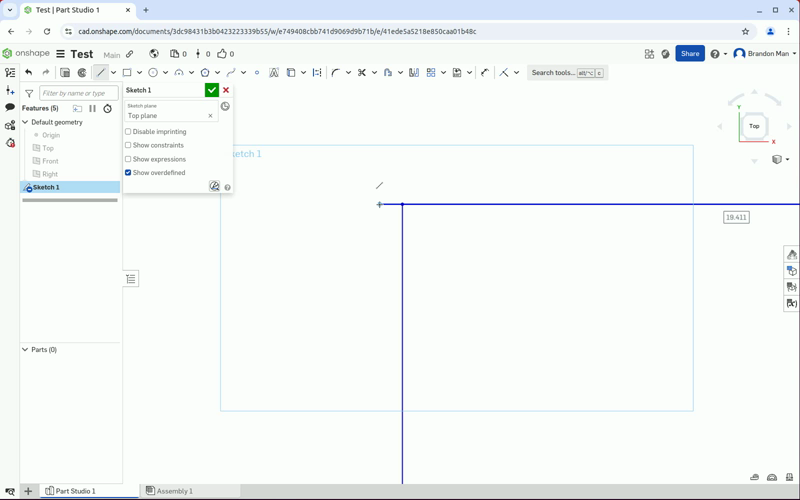
scroll(-6)
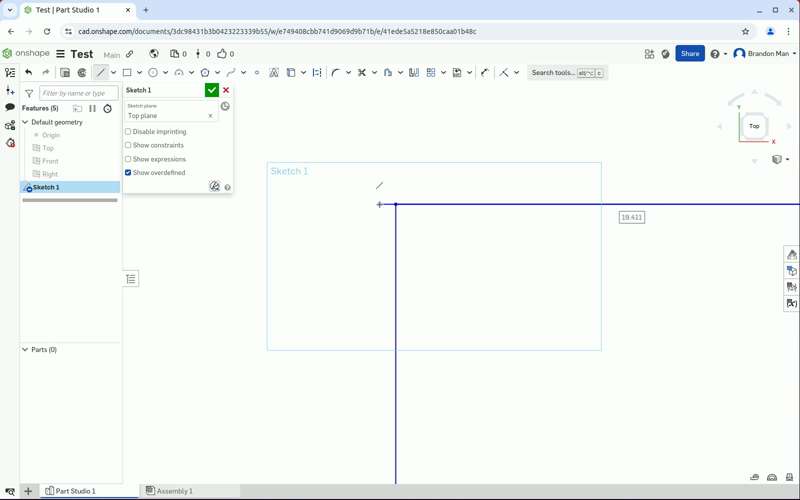
scroll(-6)
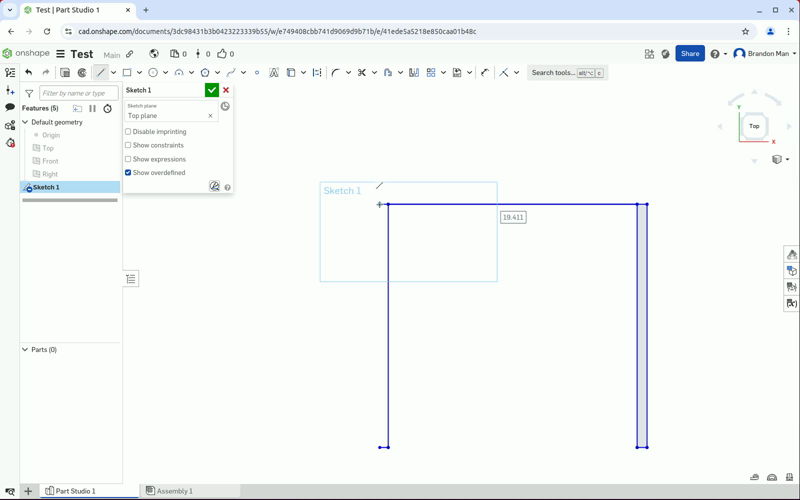
scroll(-6)
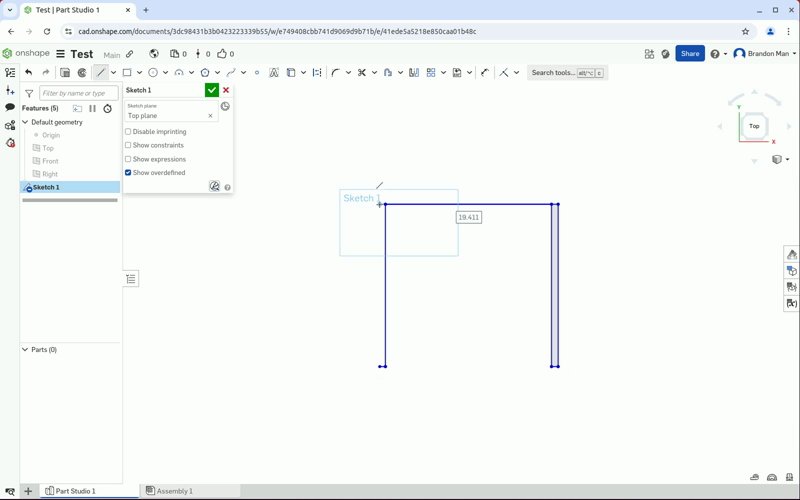
scroll(-6)
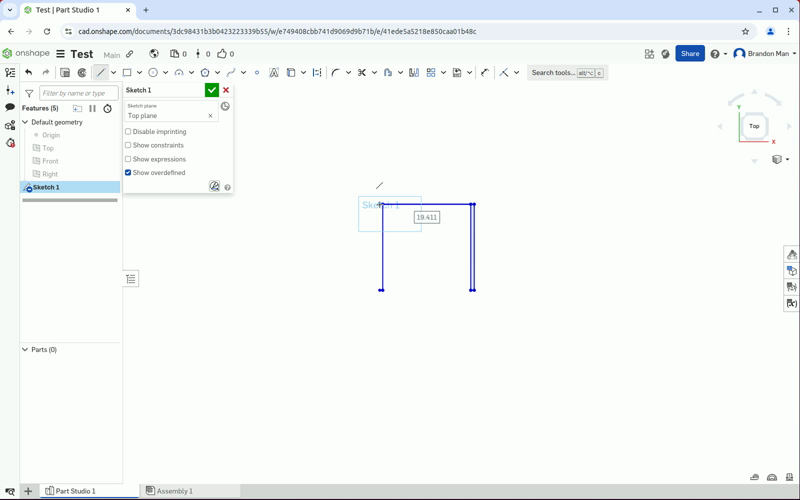
key_up(shift)
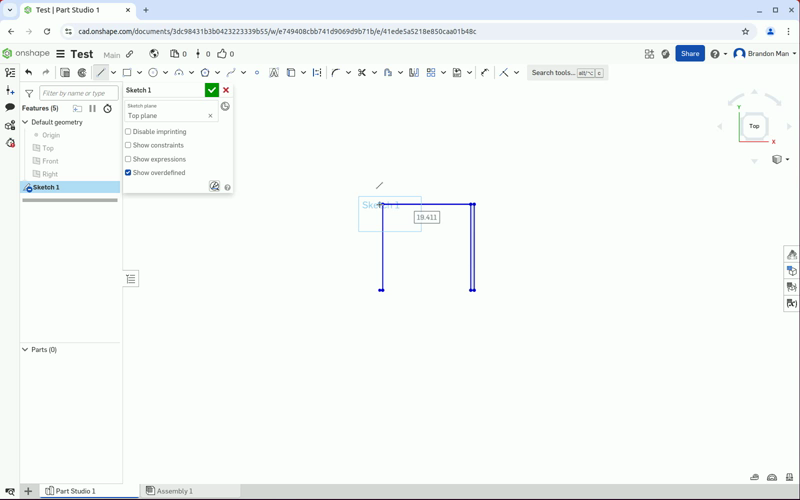
key_down(shift)
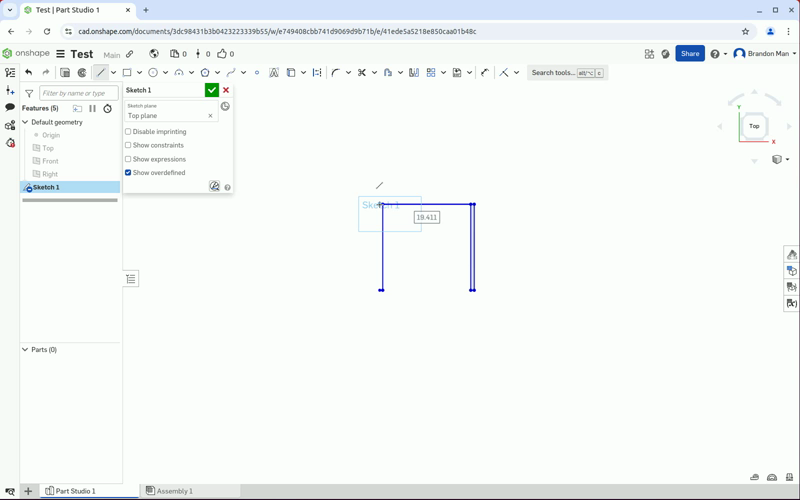
mouse_move(379, 290)
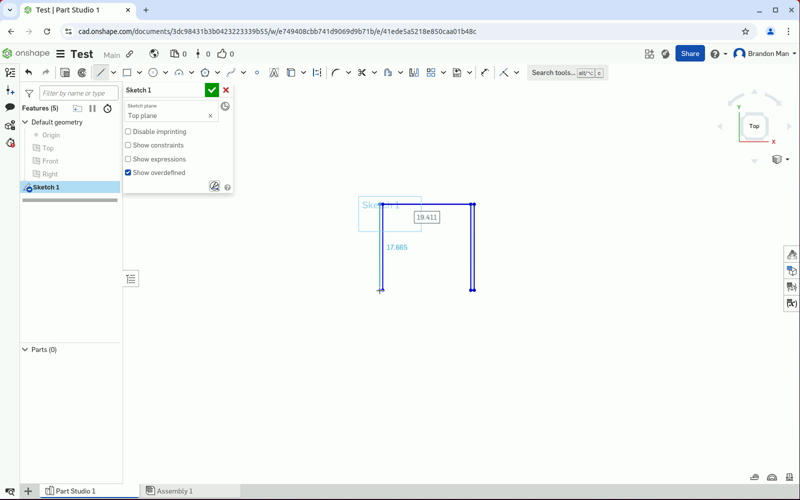
scroll(6)
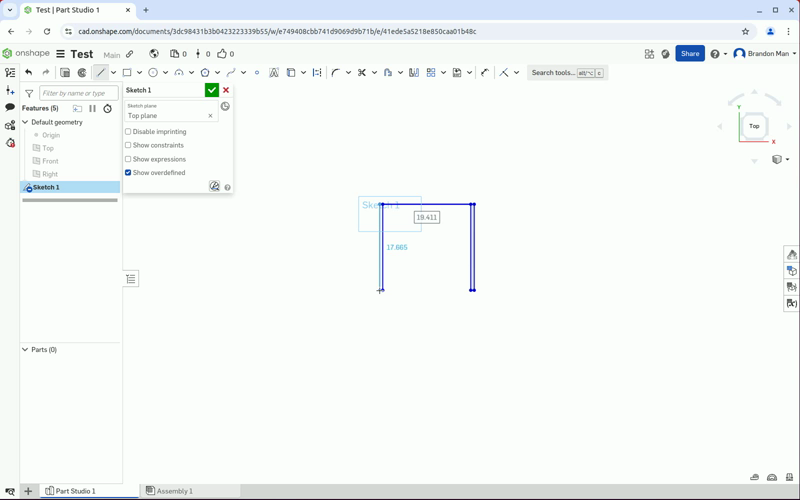
scroll(6)
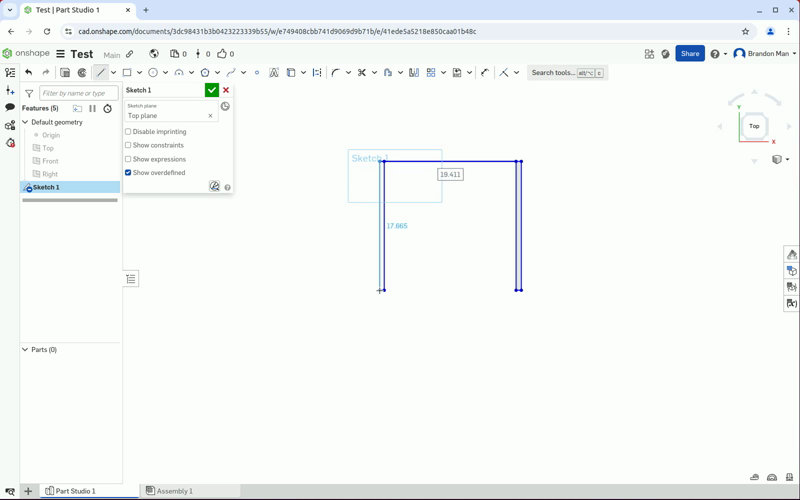
scroll(6)
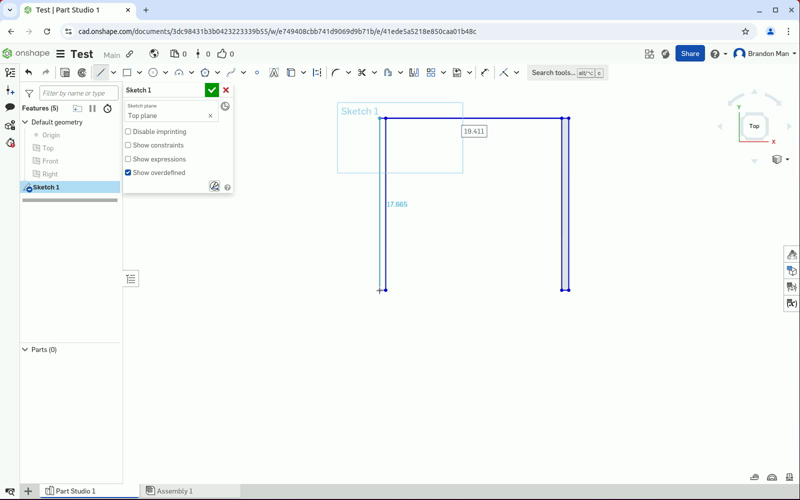
scroll(6)
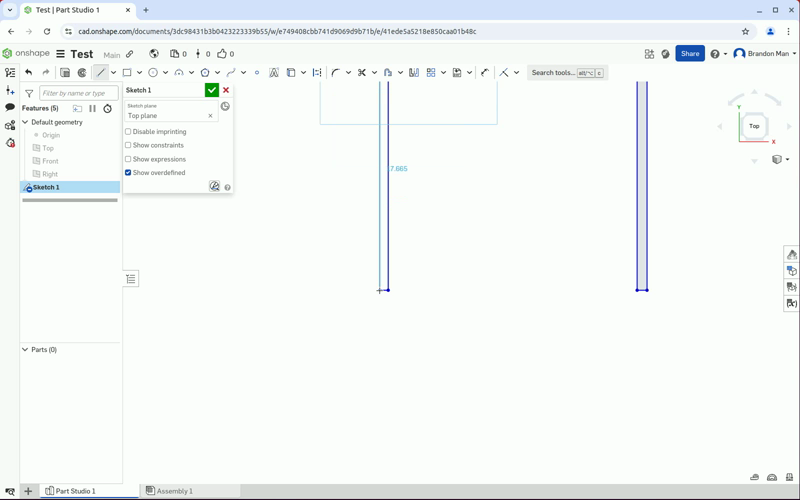
scroll(6)
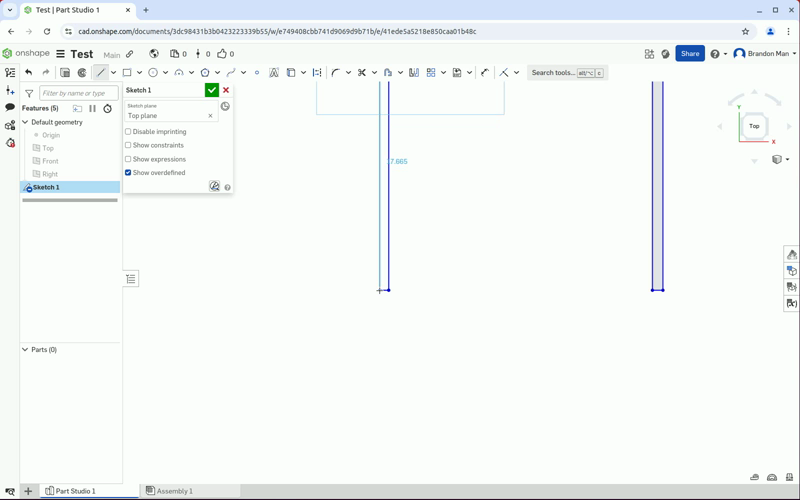
scroll(6)
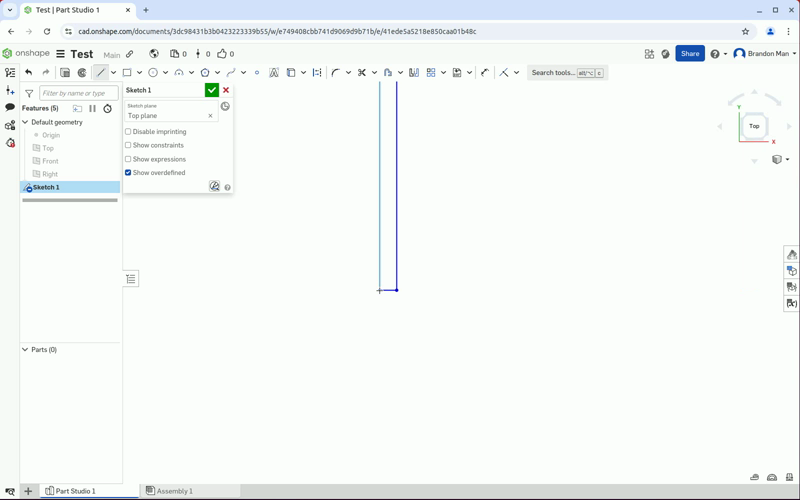
scroll(6)
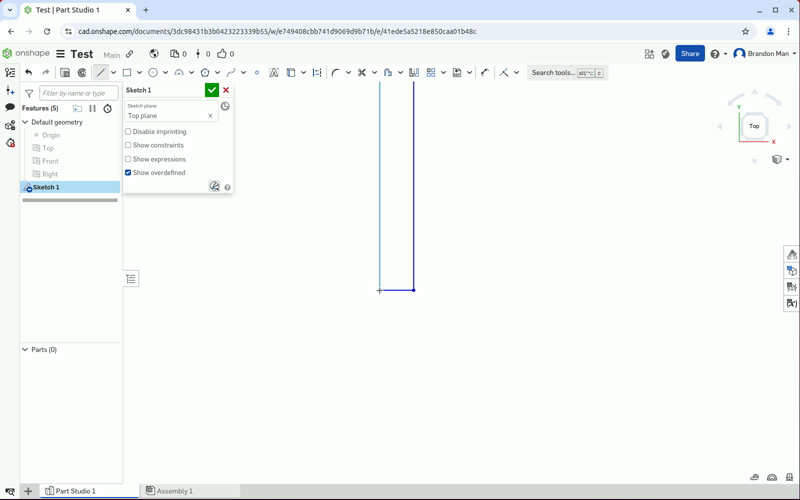
key_up(shift)
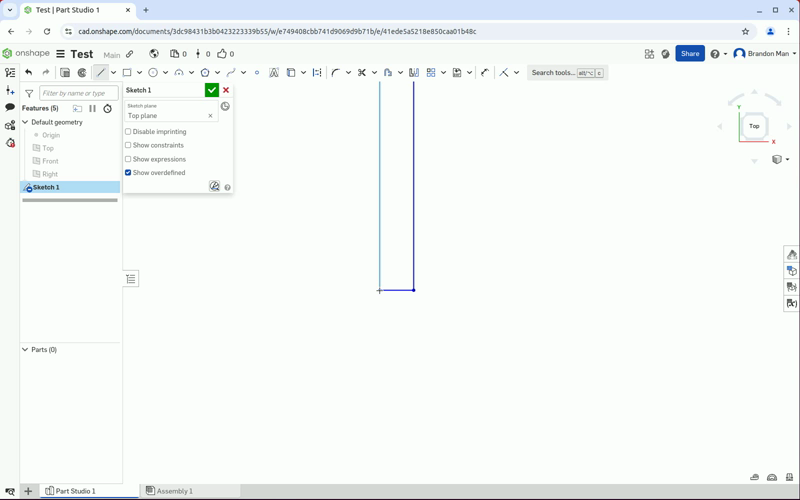
click(379, 290)
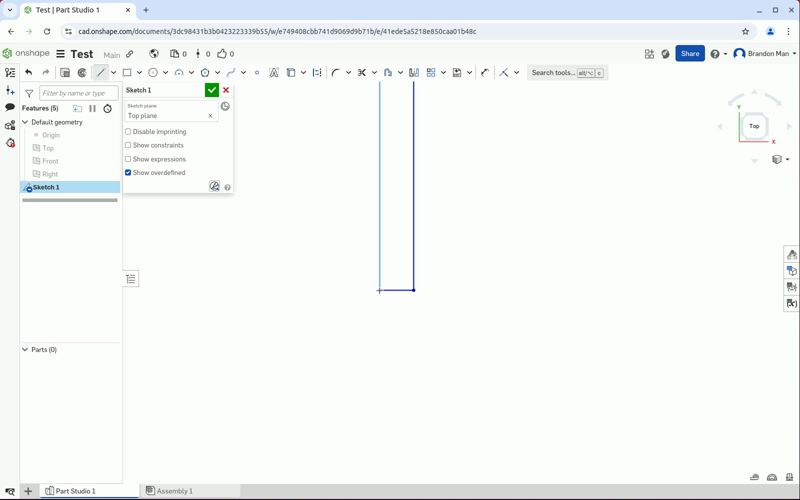
scroll(-6)
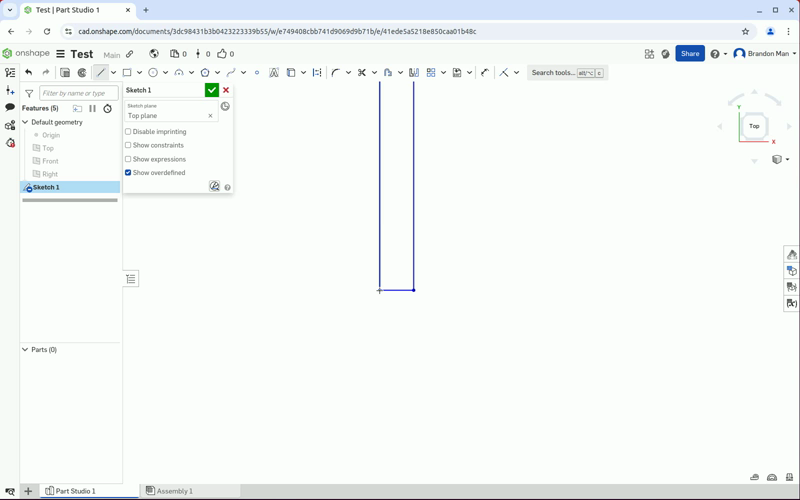
scroll(-6)
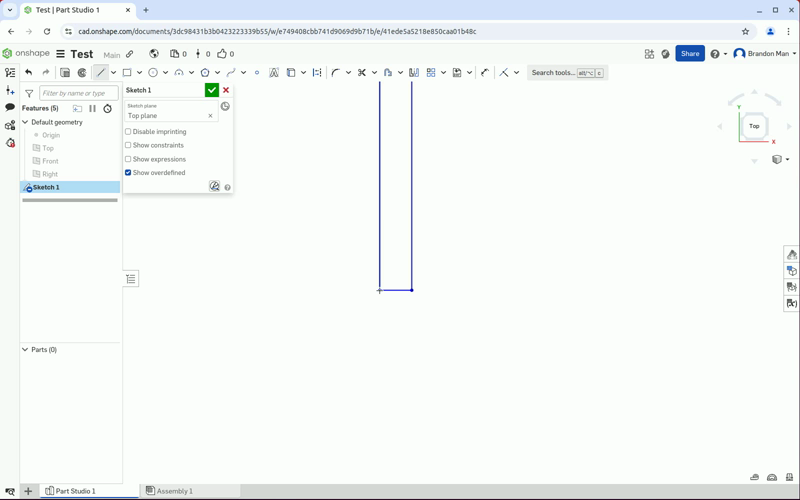
scroll(-6)
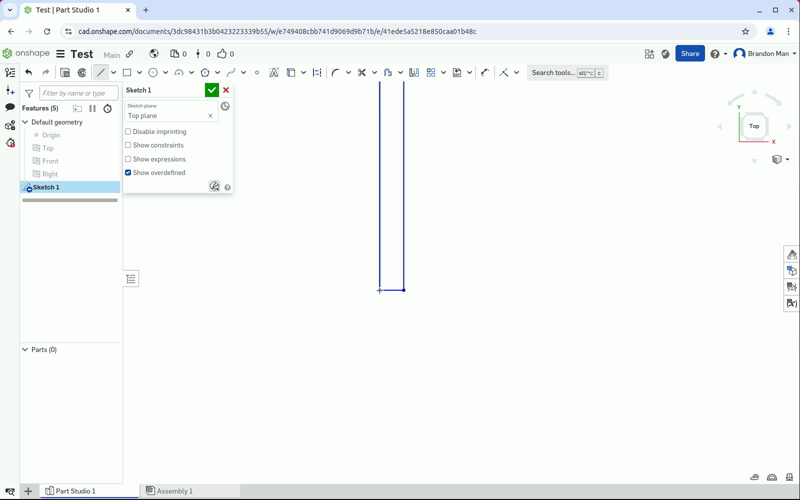
scroll(-6)
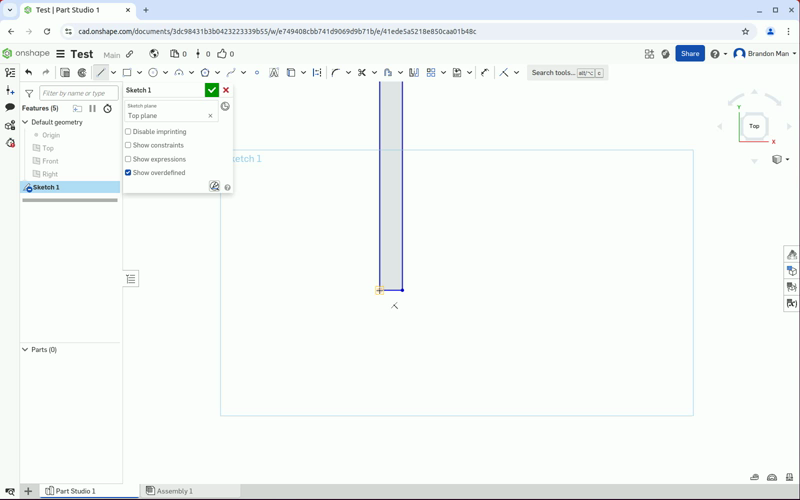
scroll(-6)
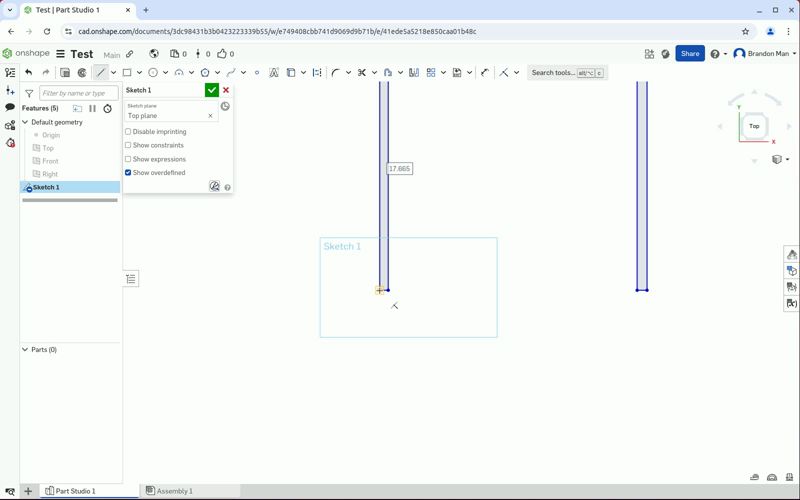
scroll(-6)
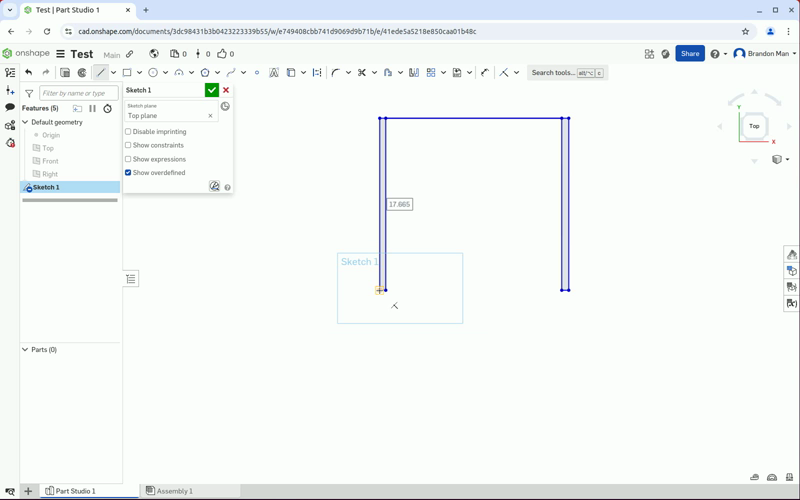
scroll(-6)
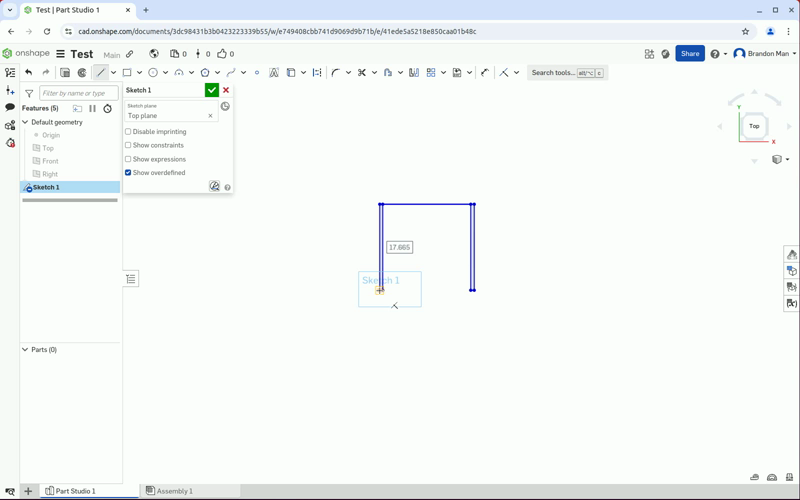
key(esc)
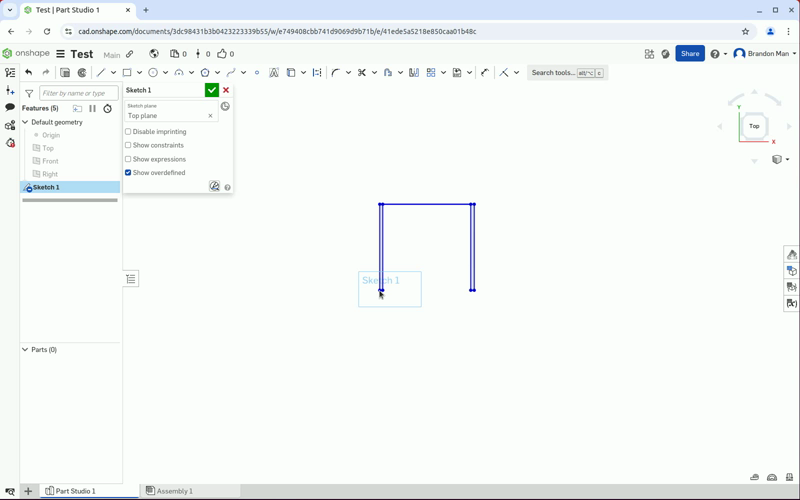
mouse_move(380, 278)
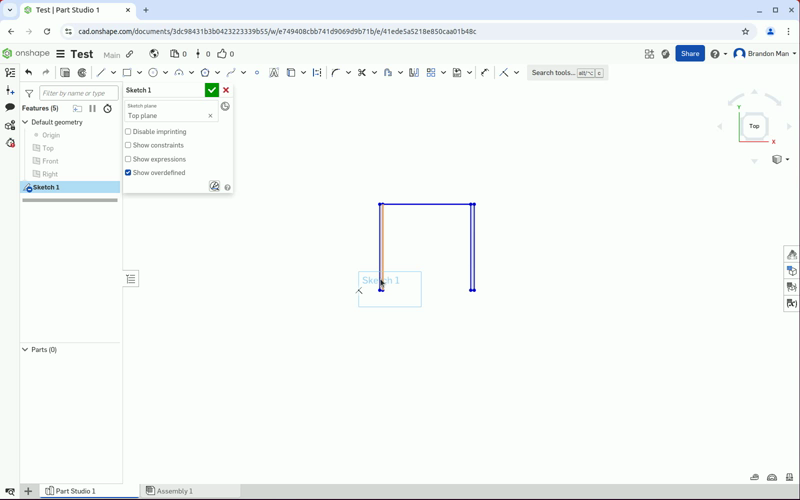
scroll(6)
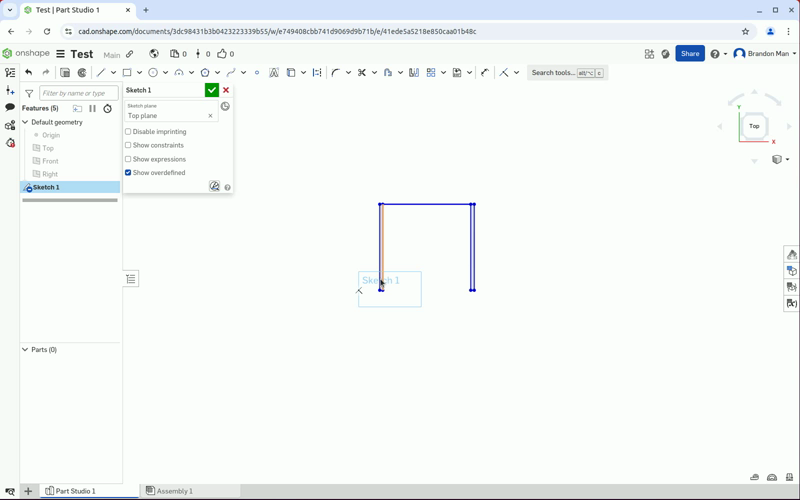
scroll(6)
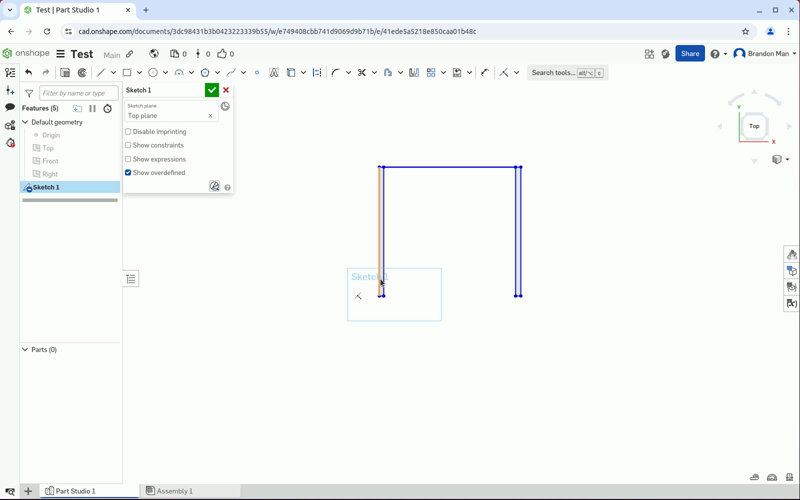
scroll(6)
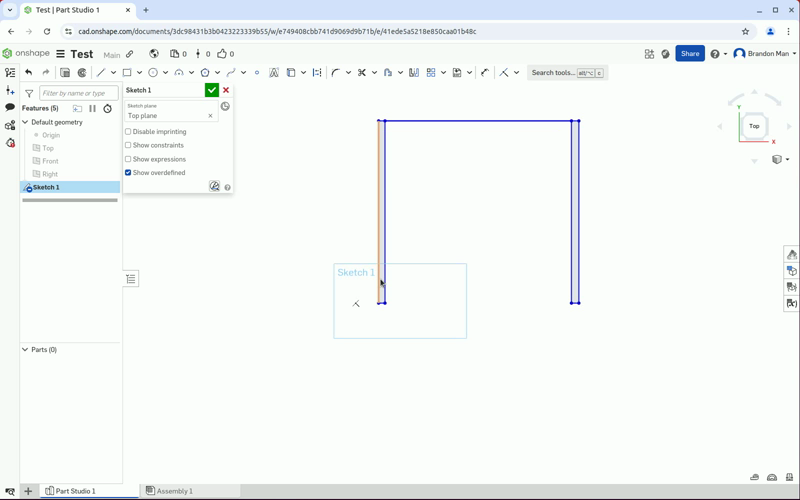
scroll(6)
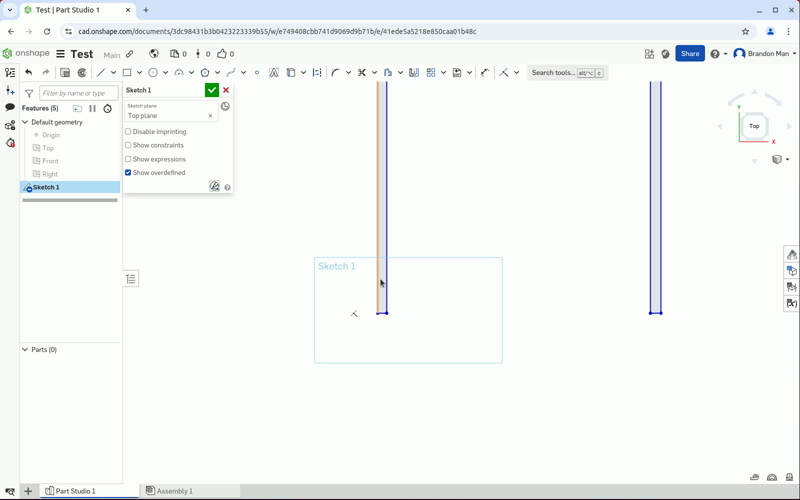
scroll(6)
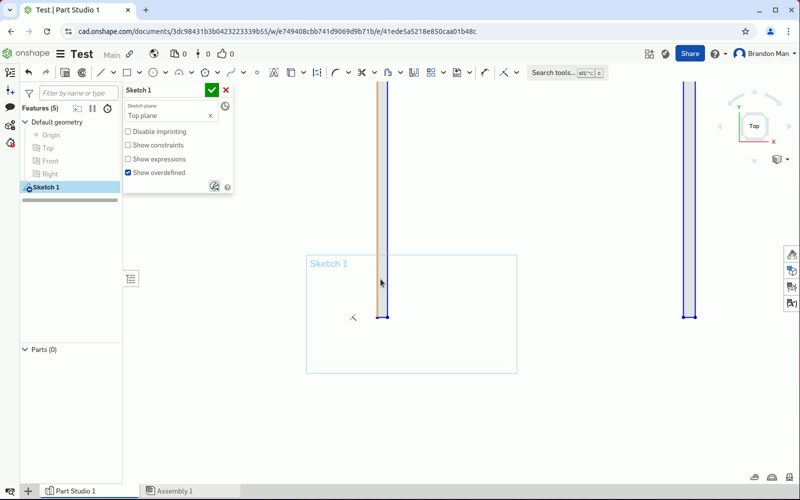
scroll(6)
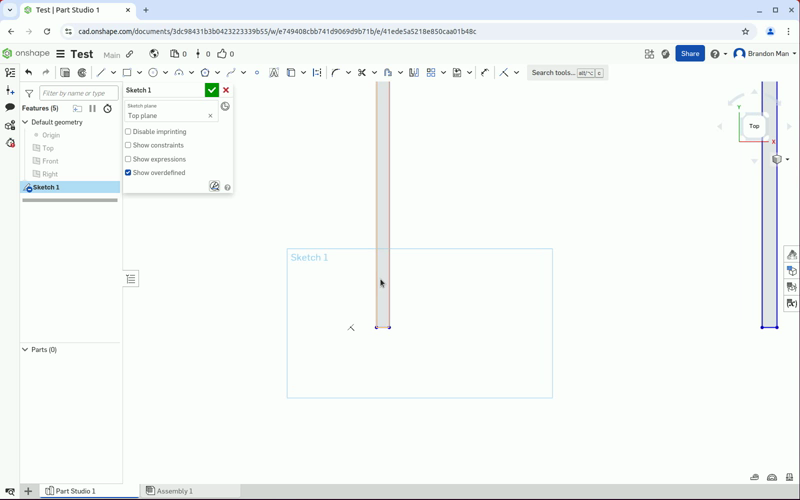
scroll(6)
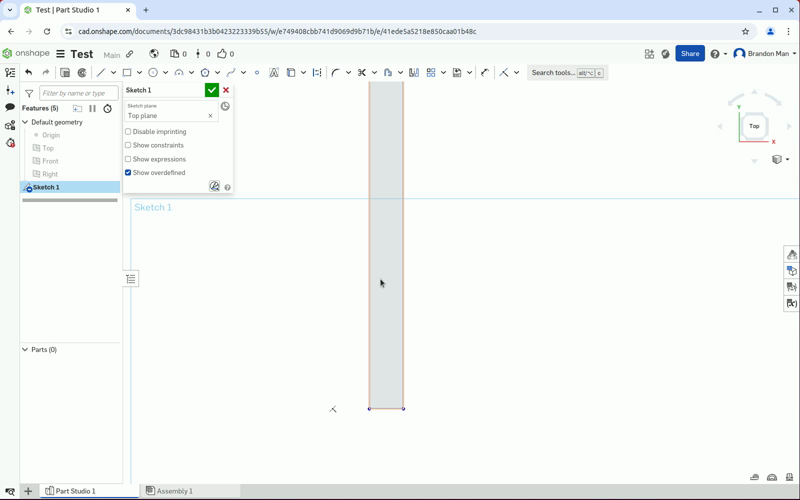
click(380, 278)
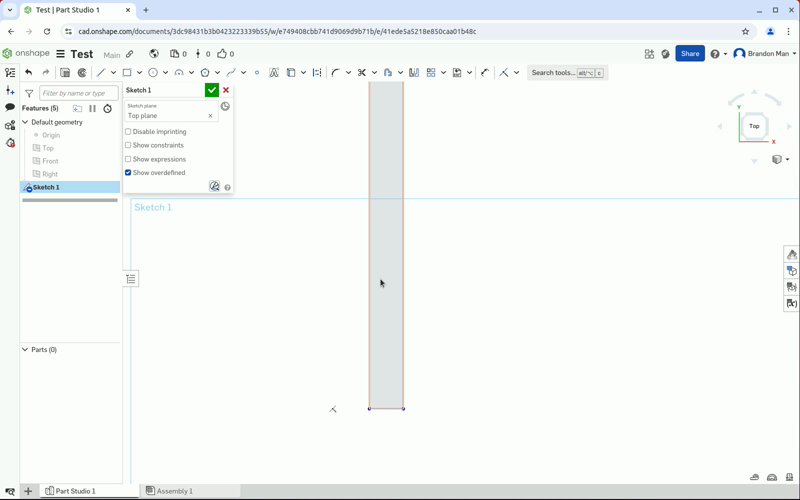
scroll(-6)
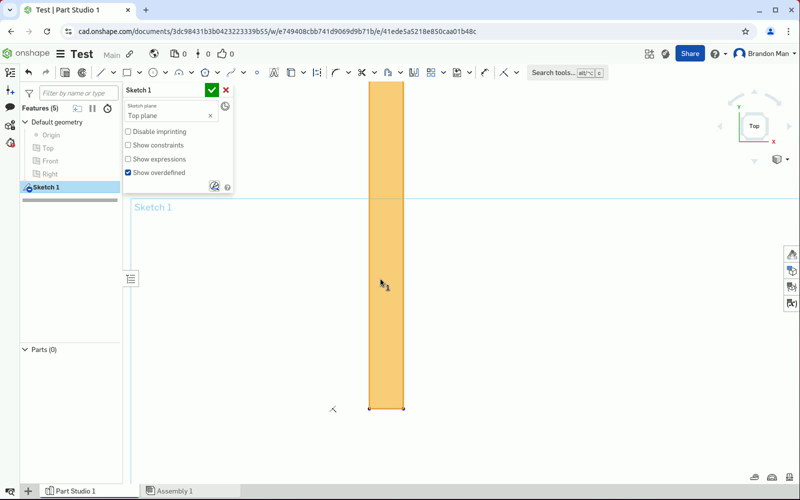
scroll(-6)
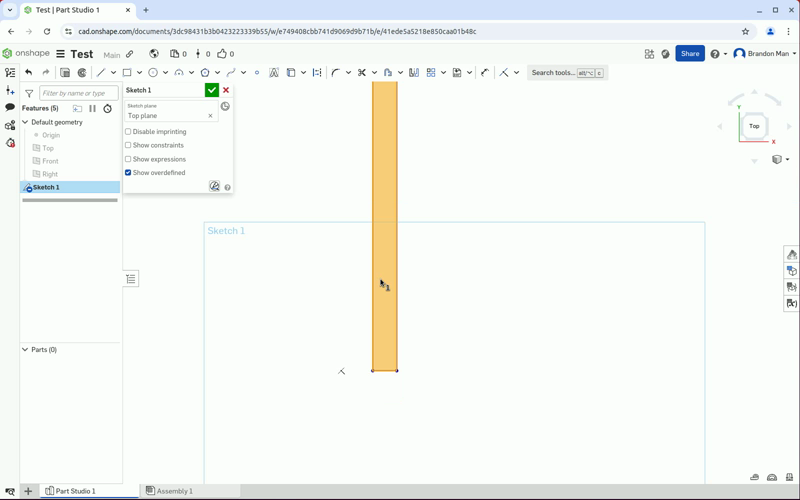
scroll(-6)
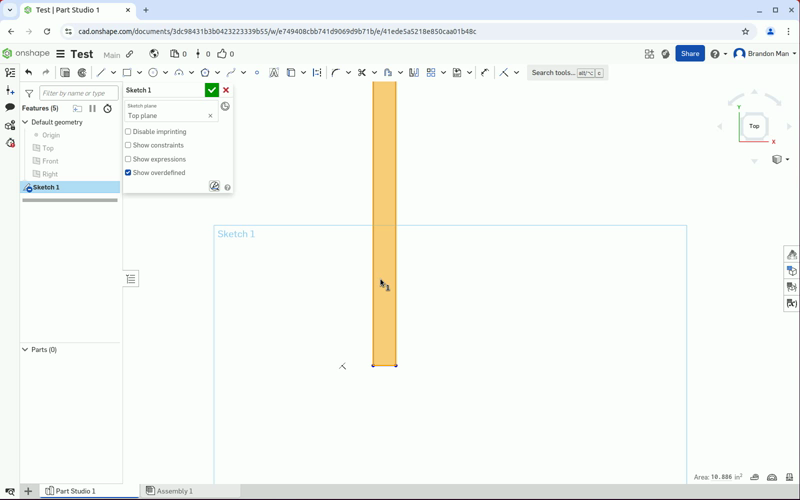
scroll(-6)
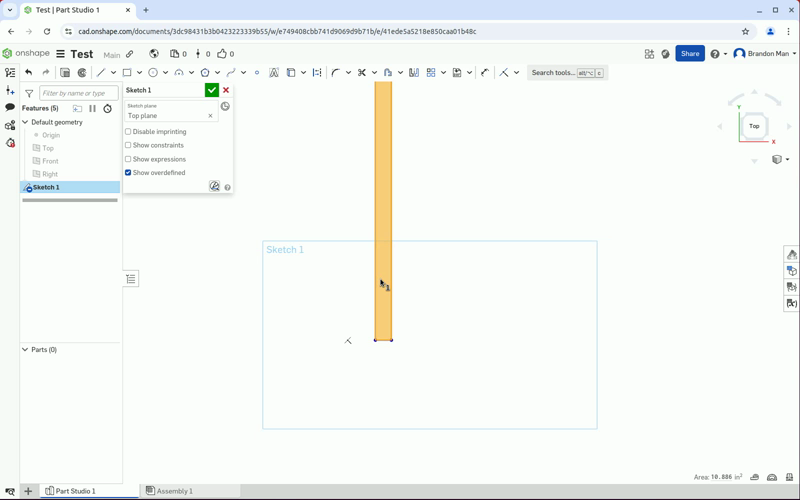
scroll(-6)
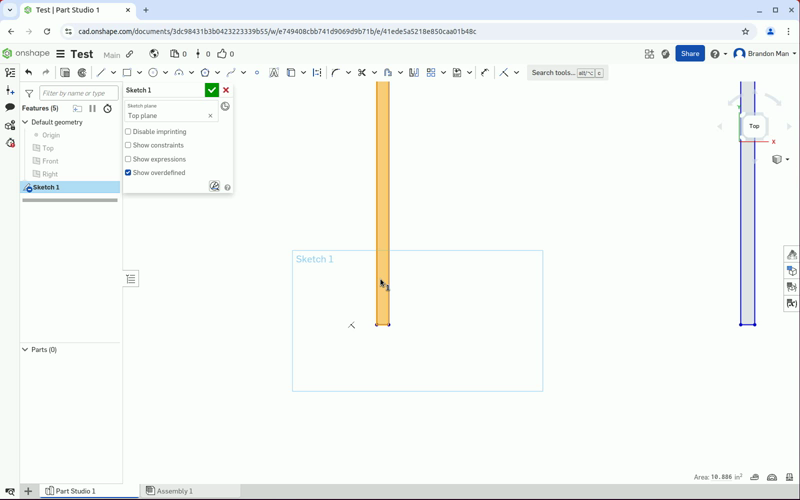
scroll(-6)
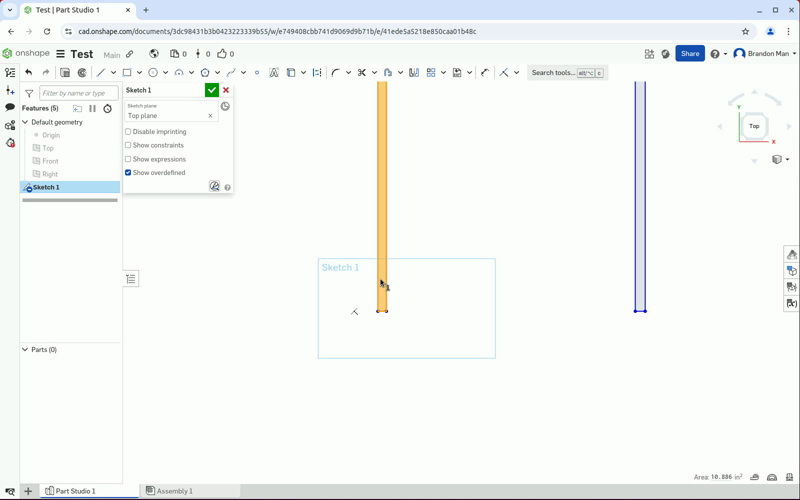
scroll(-6)
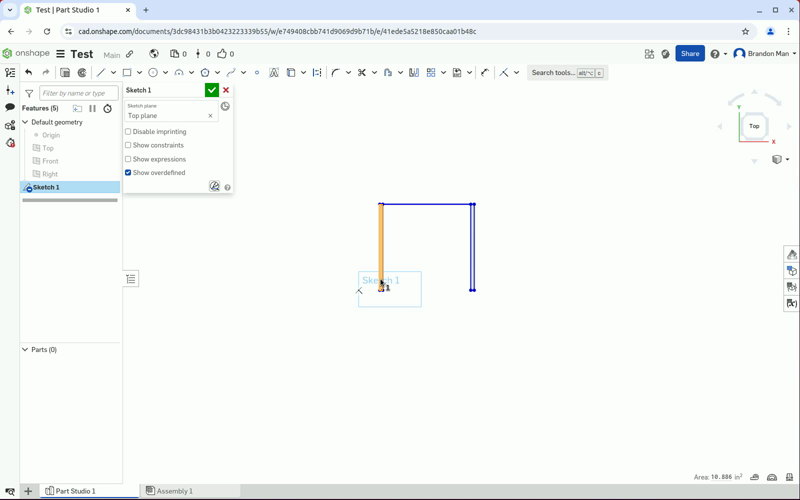
mouse_move(73, 352)
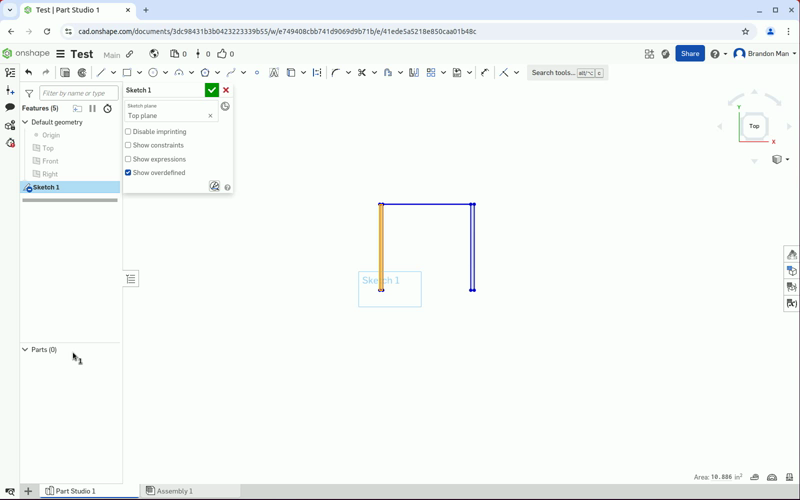
key(shift+y)
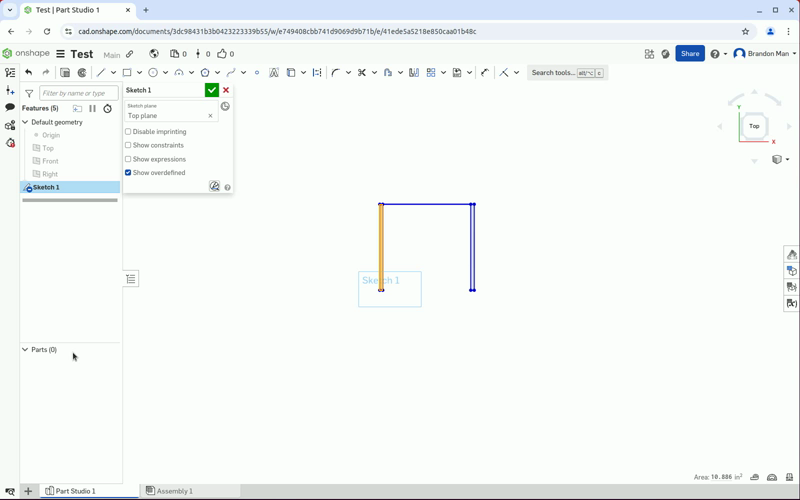
key(shift+e)
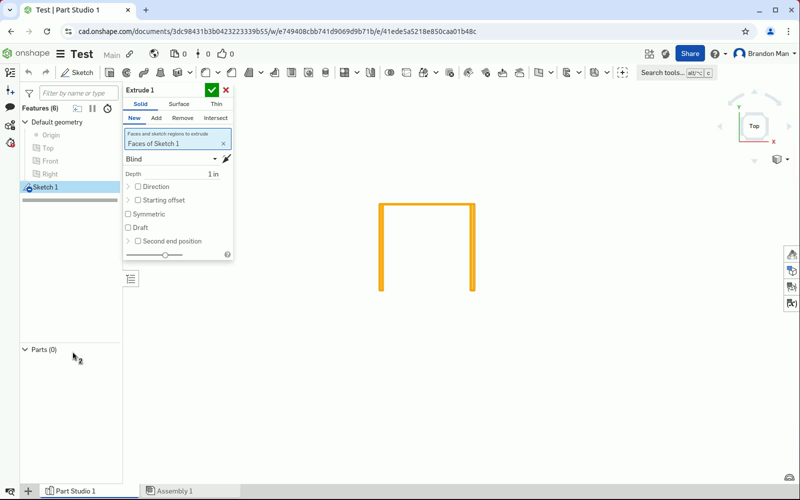
mouse_move(143, 106)
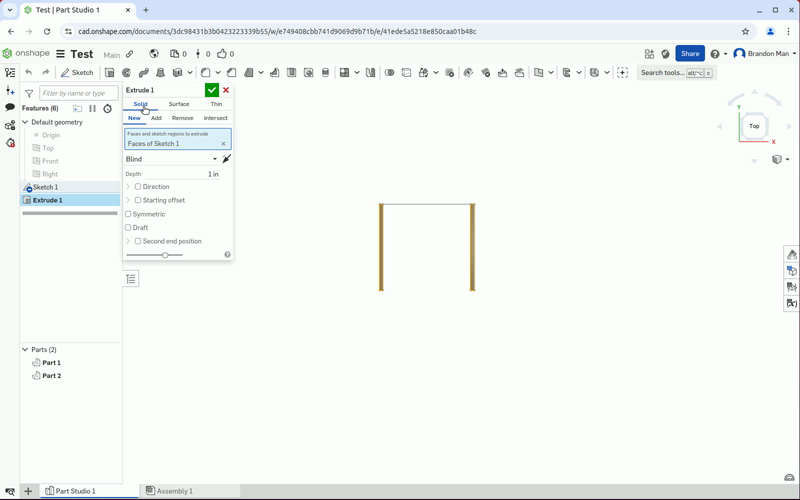
click(143, 106)
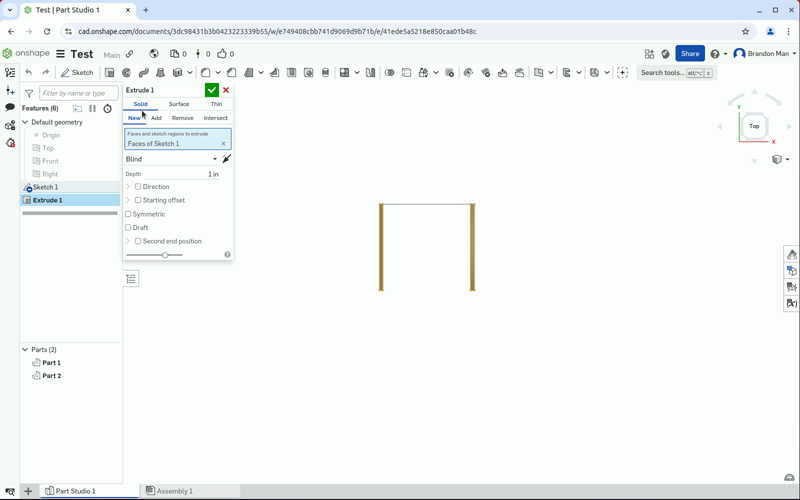
mouse_move(137, 120)
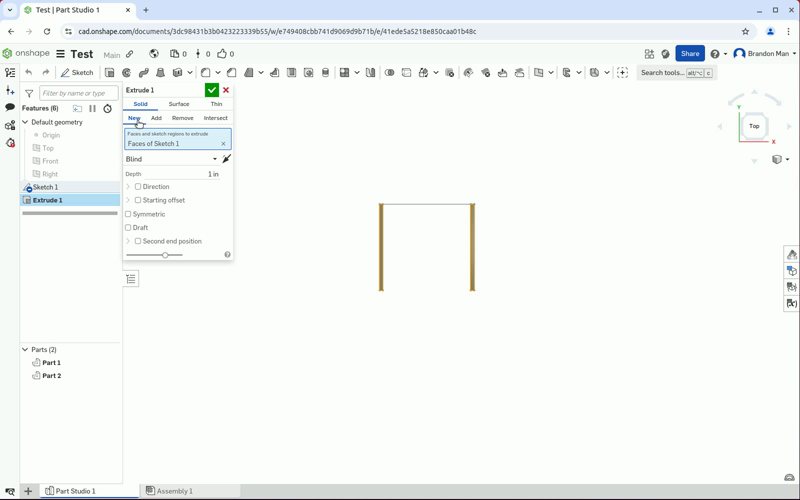
click(137, 120)
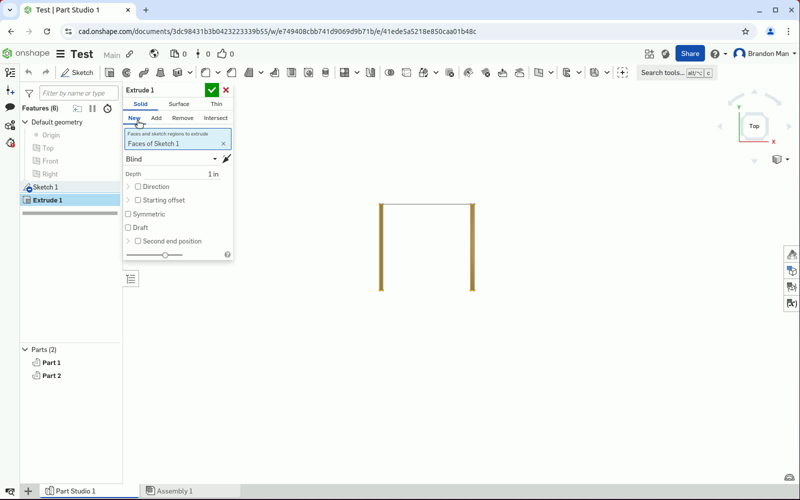
key(tab, 4)
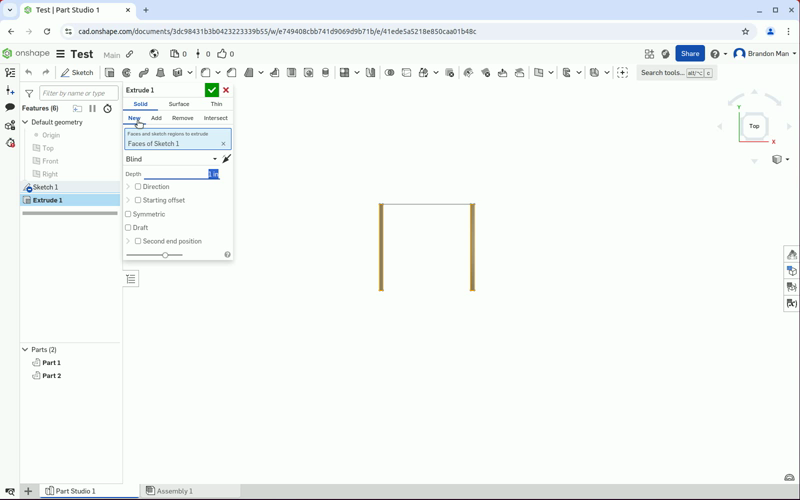
text(23.108)
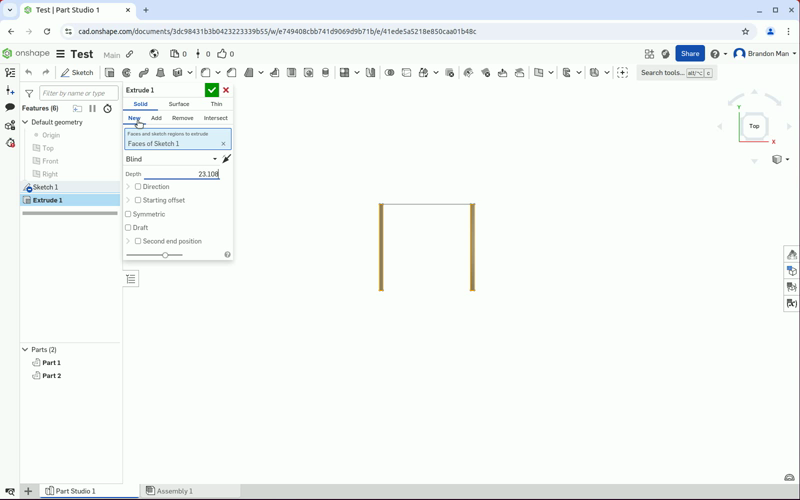
key(enter)
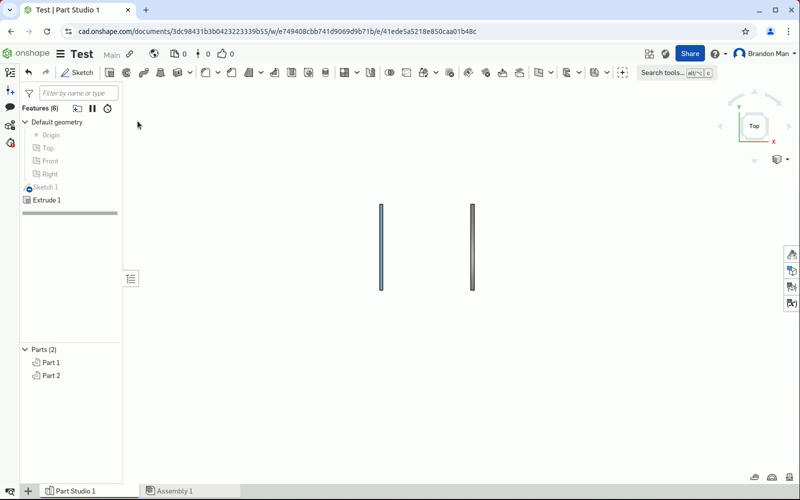
key(shift+h)
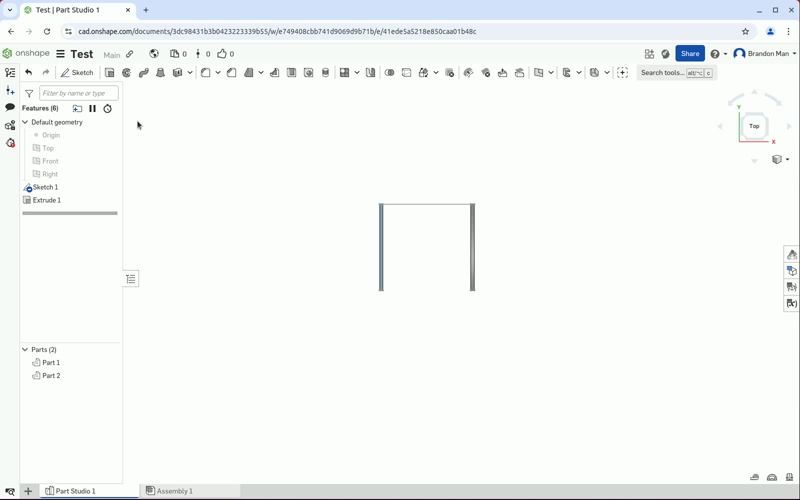
key(shift+h)
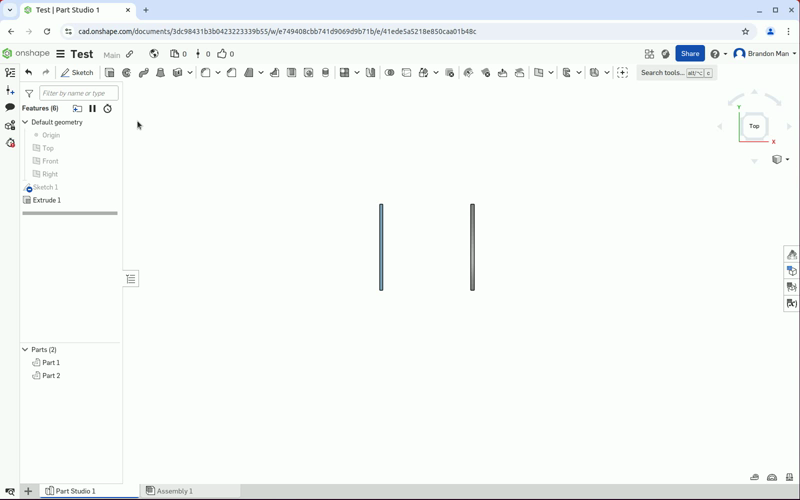
mouse_move(73, 189)
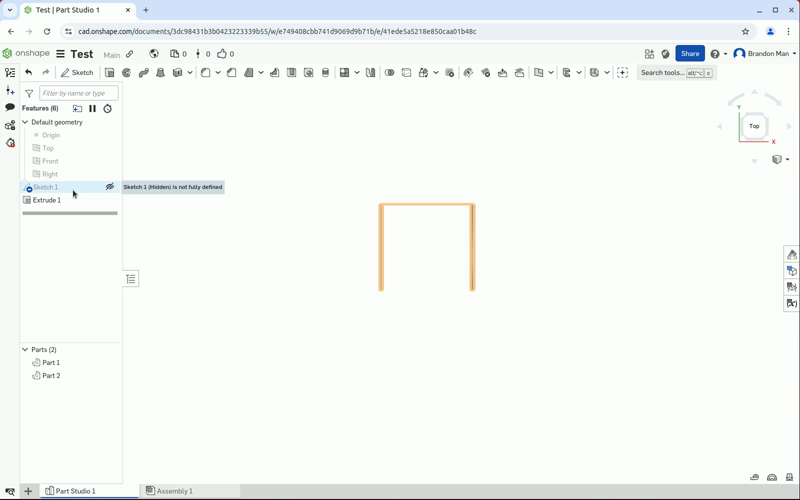
click(73, 189)
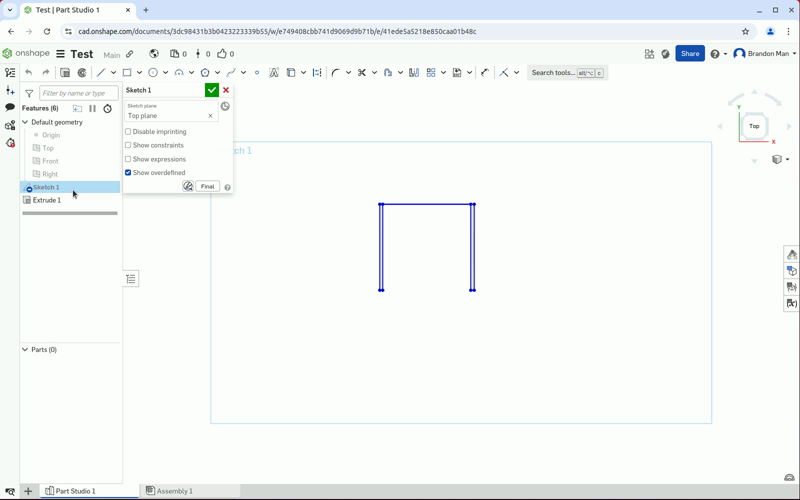
mouse_move(229, 92)
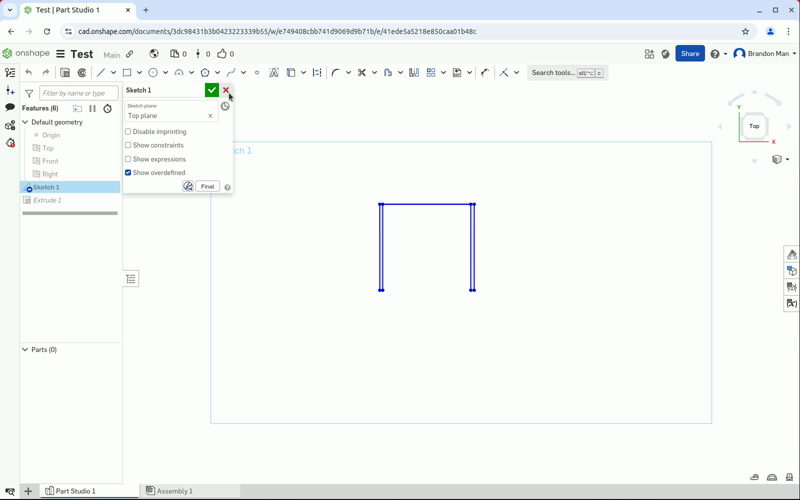
click(229, 92)
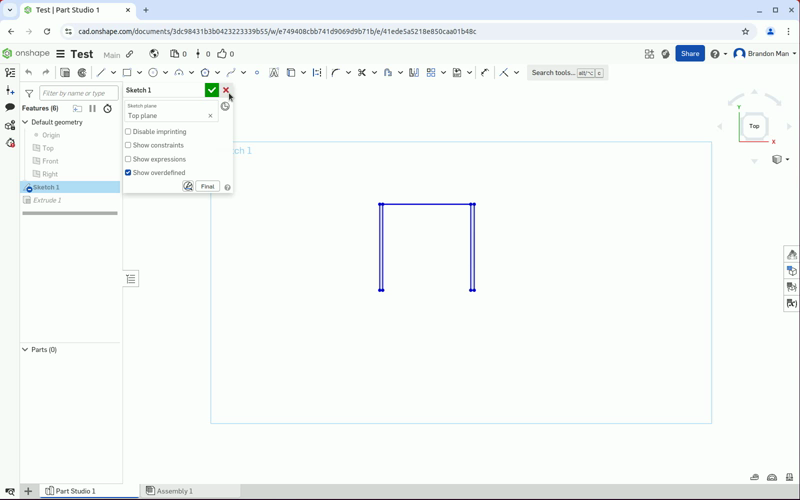
key(shift+s)
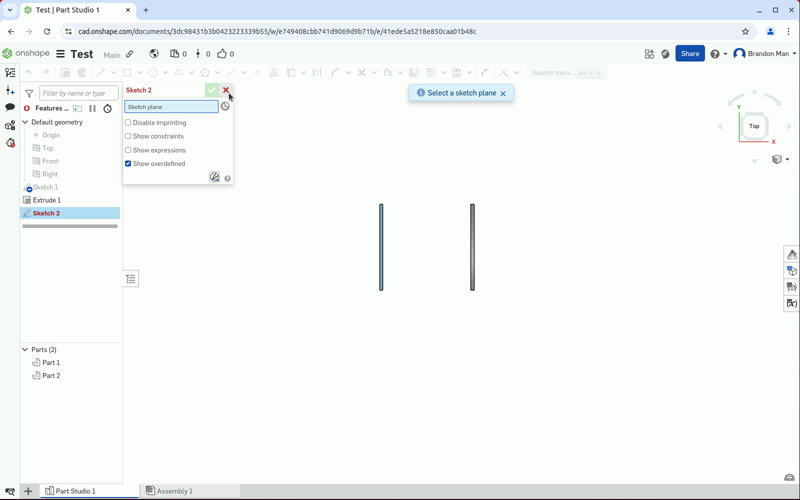
mouse_move(73, 150)
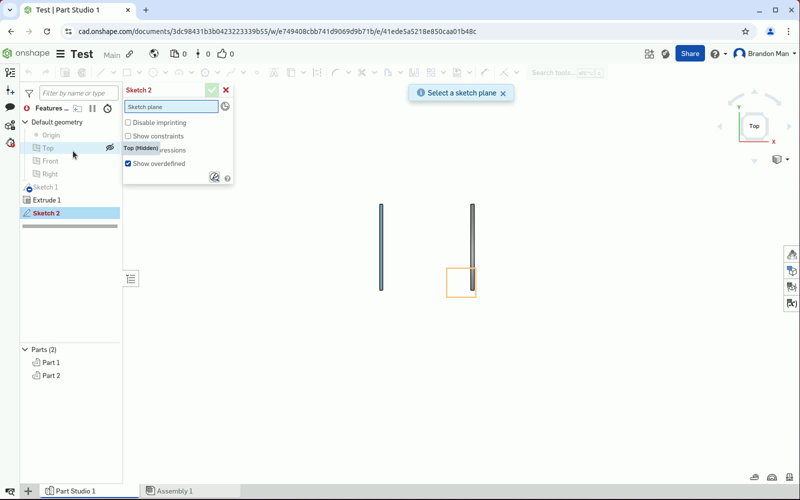
click(73, 150)
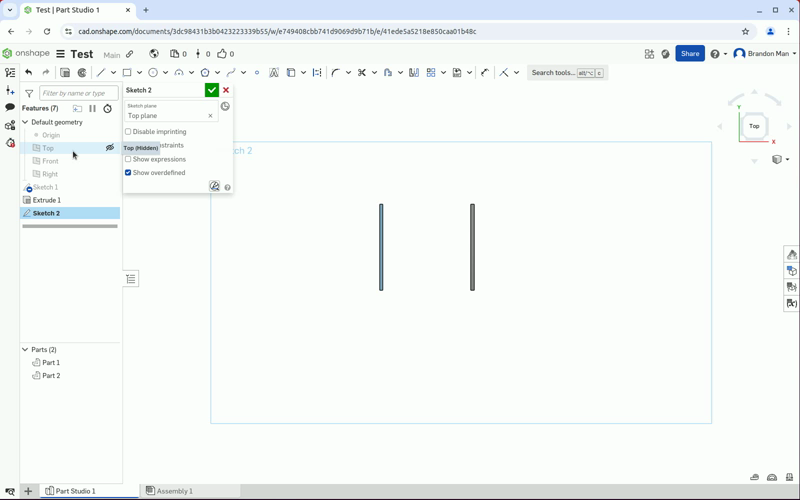
mouse_move(73, 352)
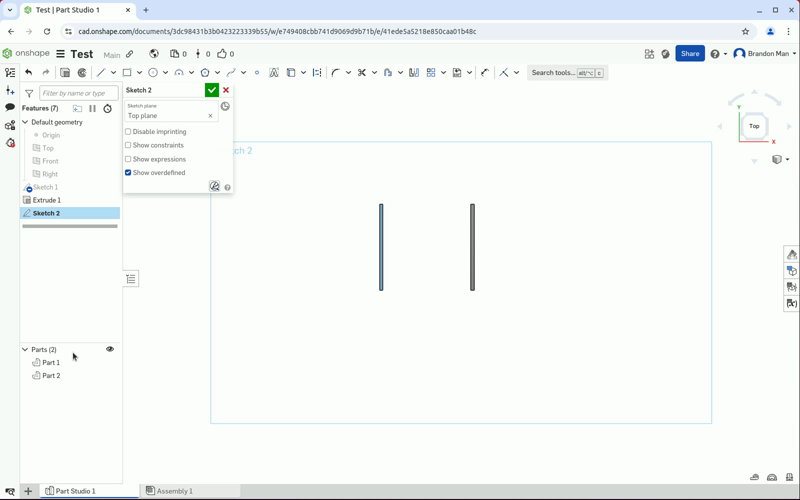
key(y)
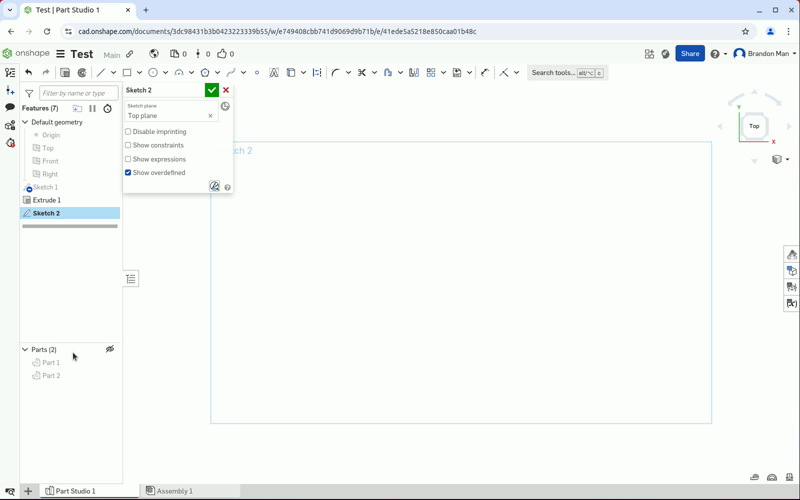
key(l)
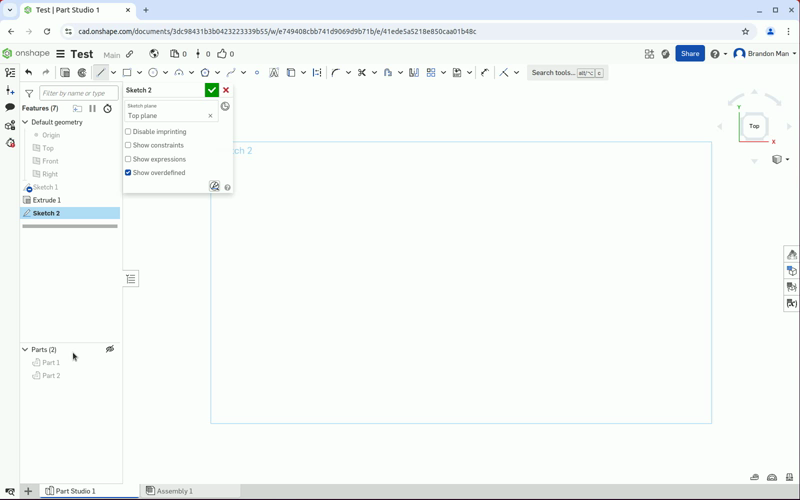
key_down(shift)
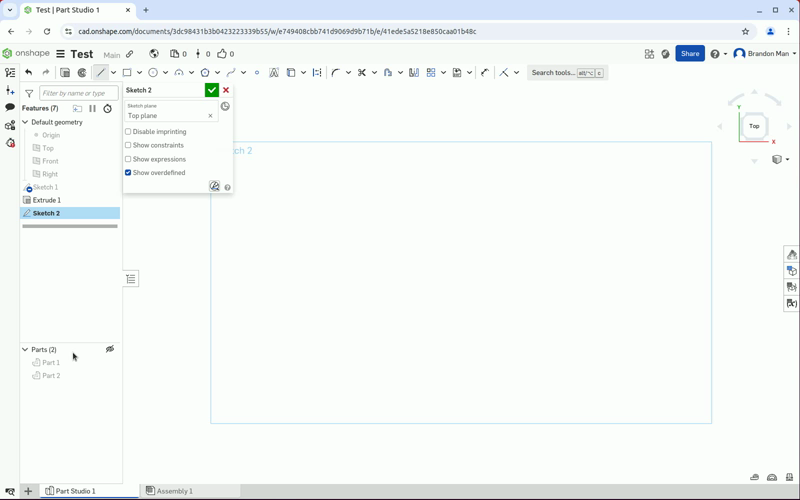
mouse_move(379, 290)
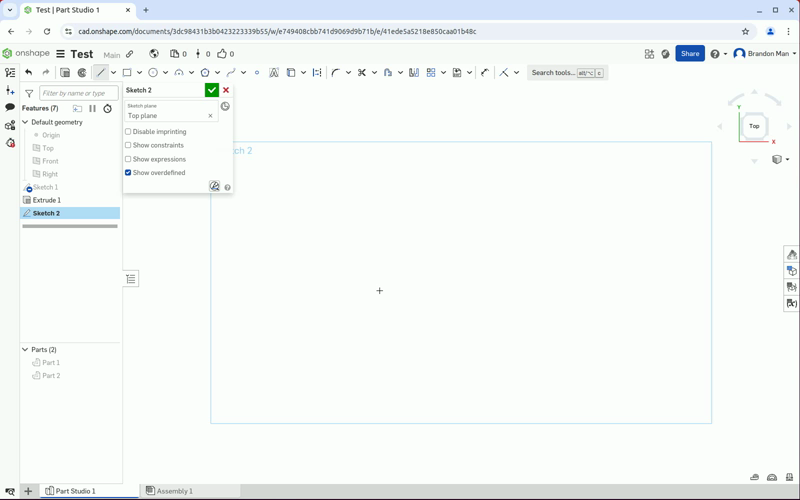
click(379, 290)
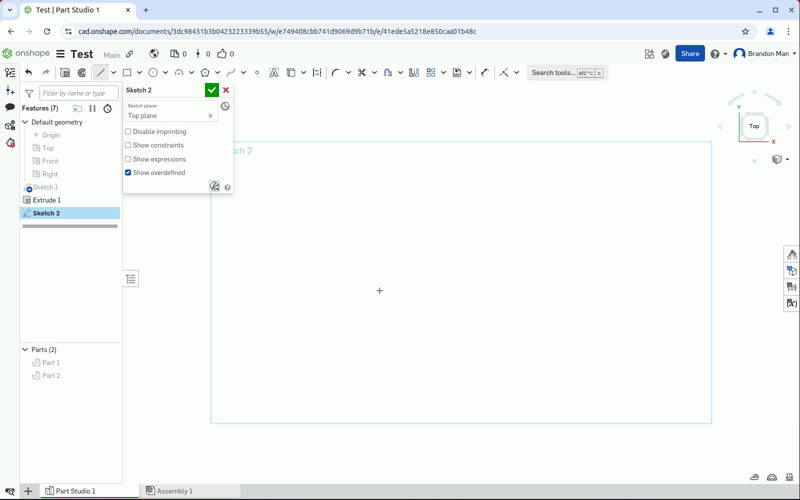
key_up(shift)
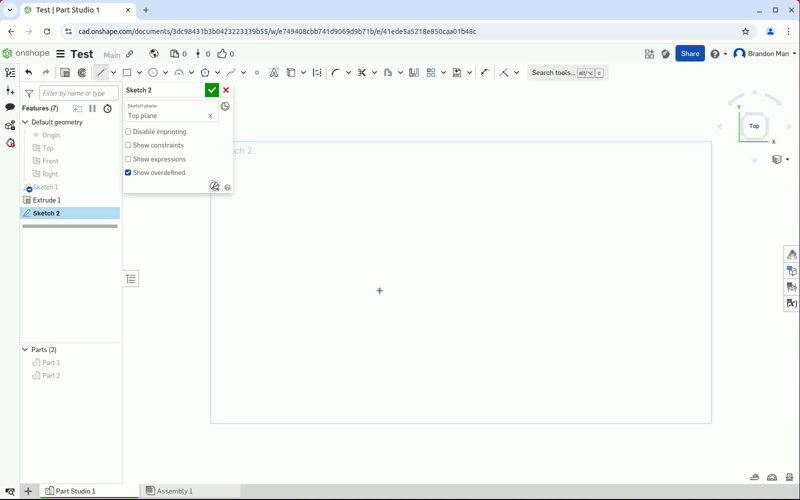
key_down(shift)
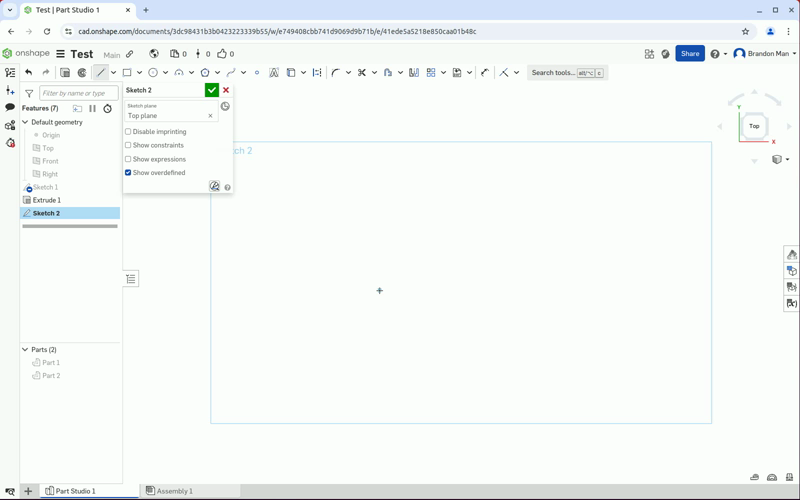
mouse_move(474, 290)
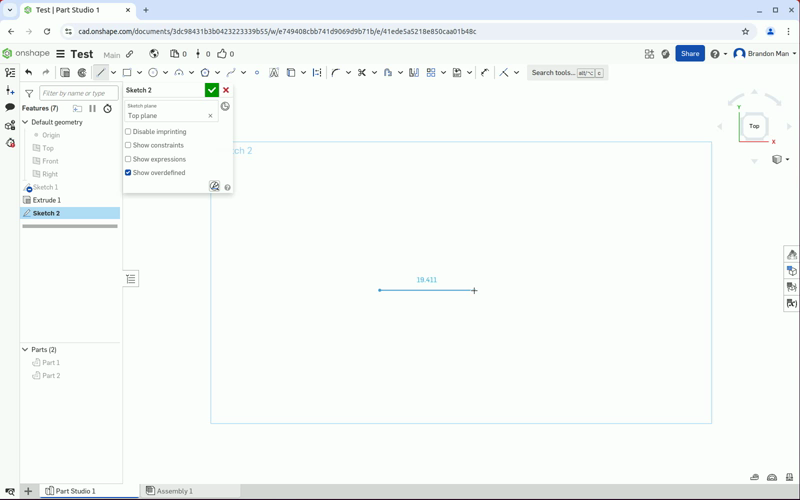
click(474, 290)
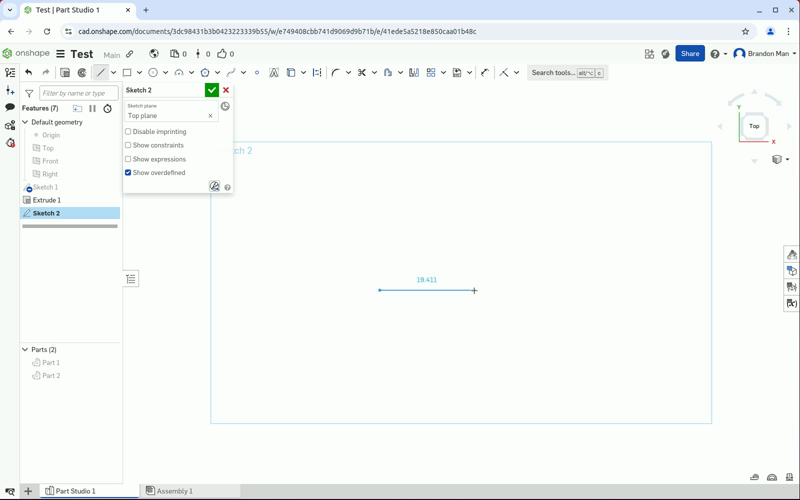
key_up(shift)
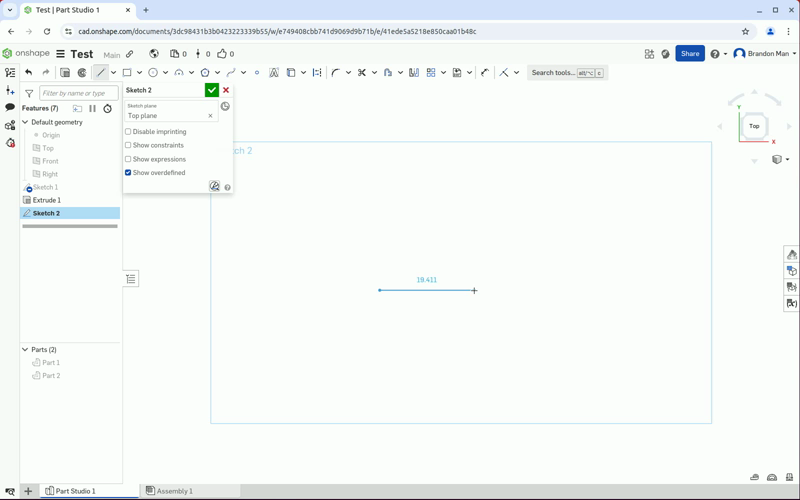
key_down(shift)
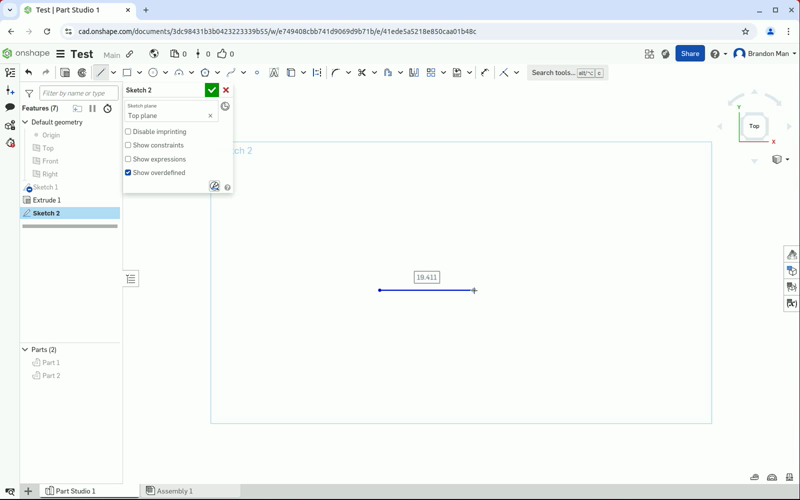
mouse_move(474, 204)
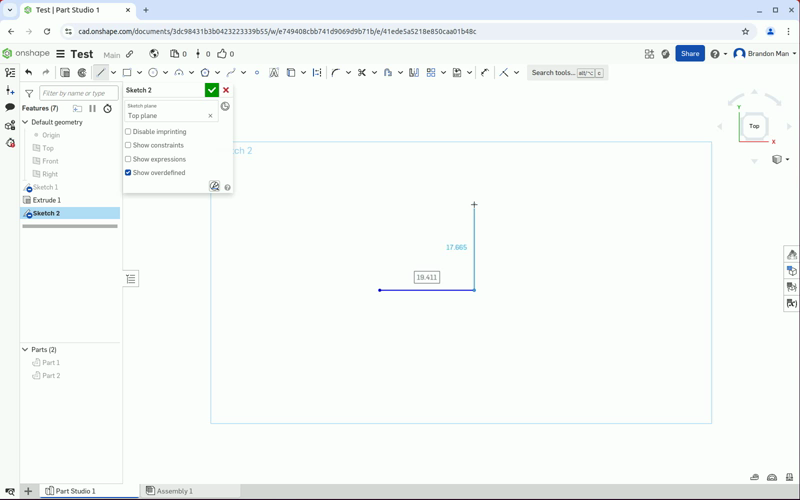
click(474, 204)
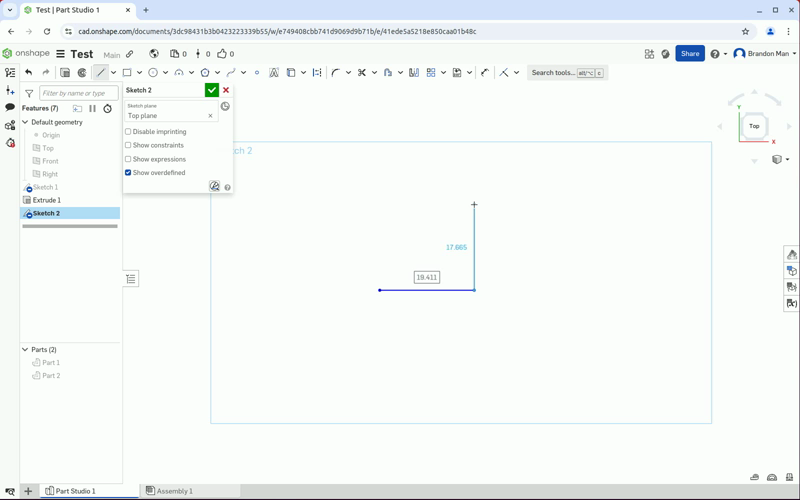
key_up(shift)
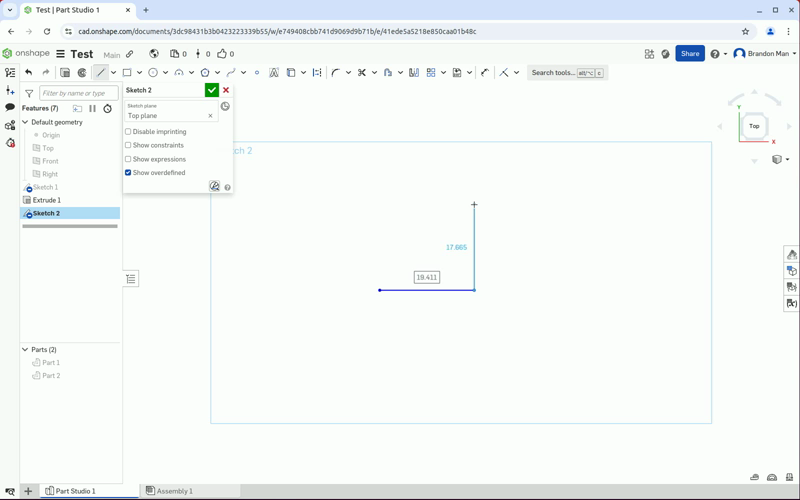
key_down(shift)
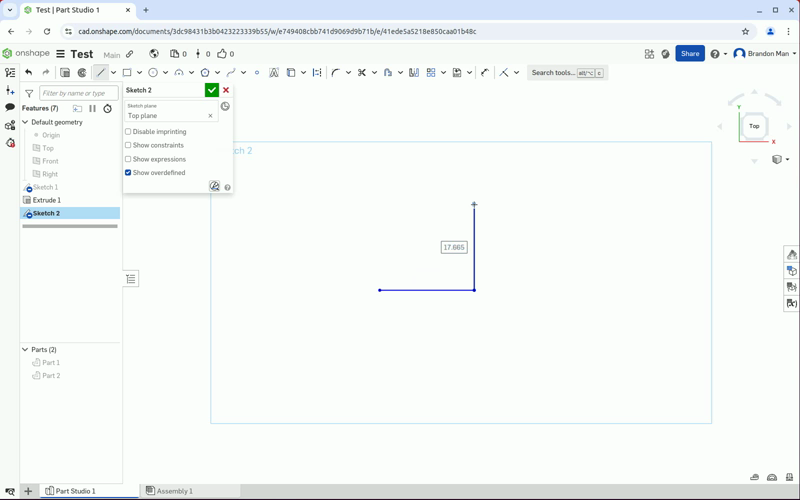
mouse_move(379, 204)
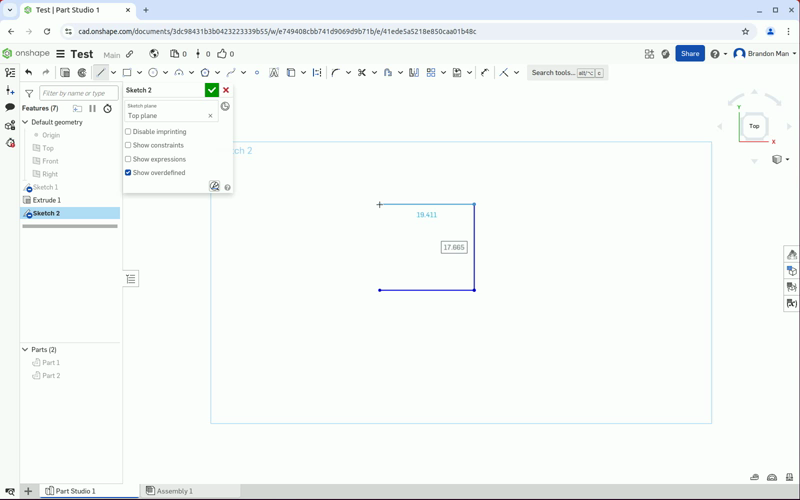
click(379, 204)
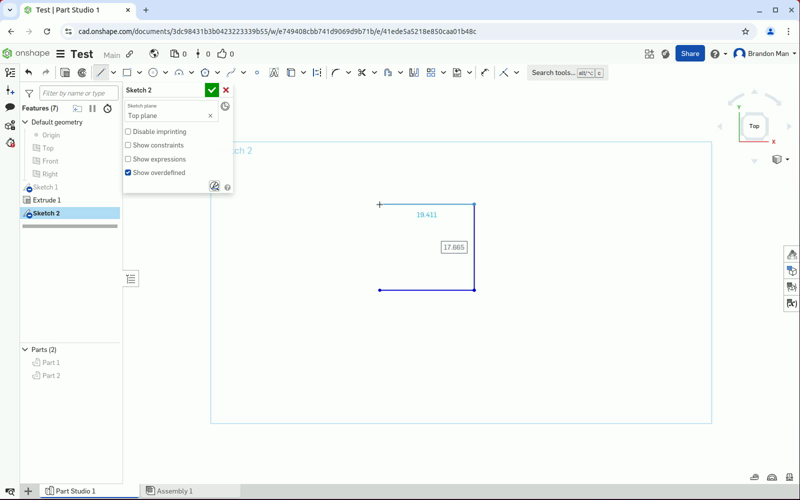
key_up(shift)
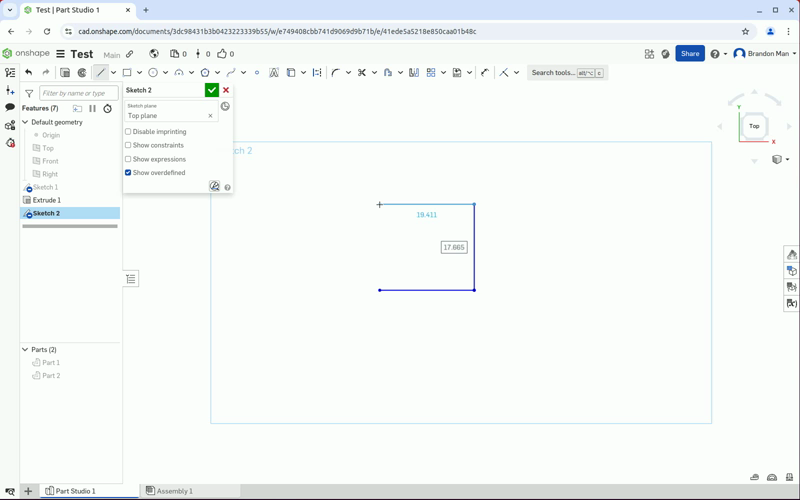
key_down(shift)
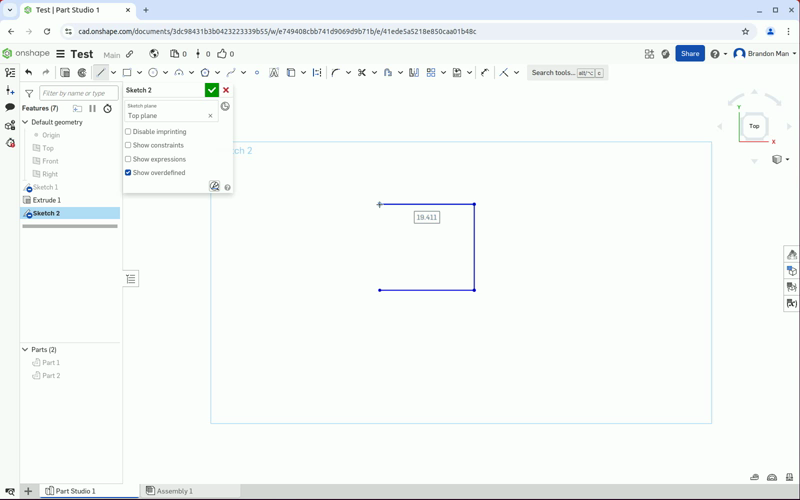
mouse_move(379, 290)
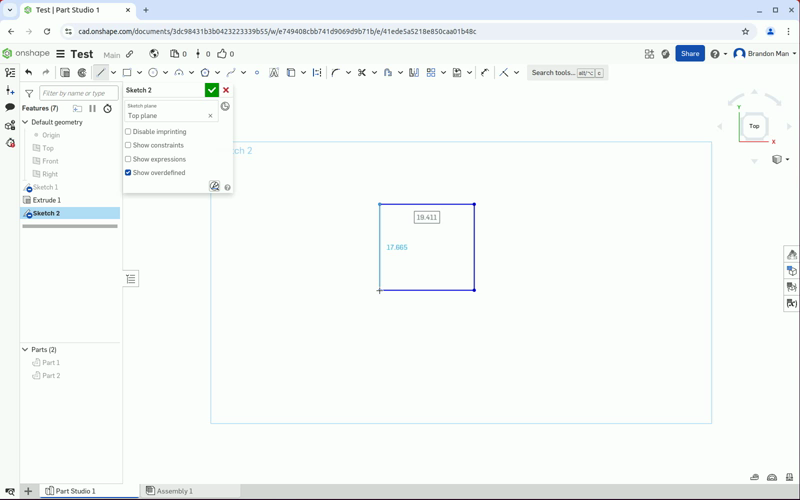
key_up(shift)
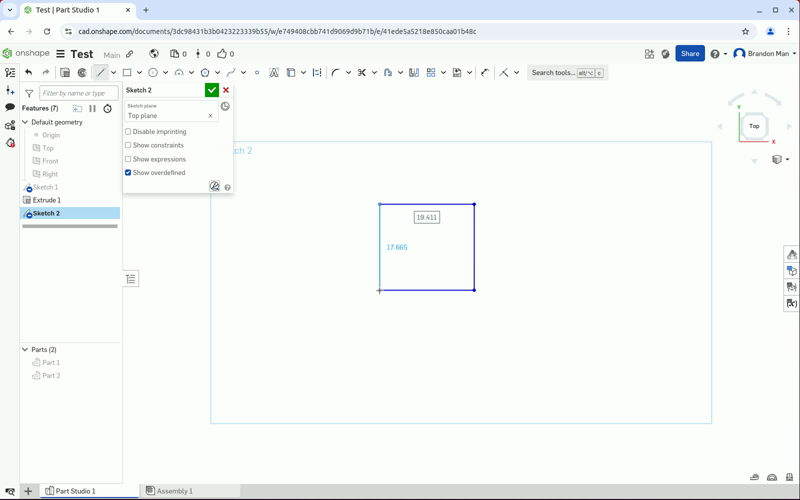
click(379, 290)
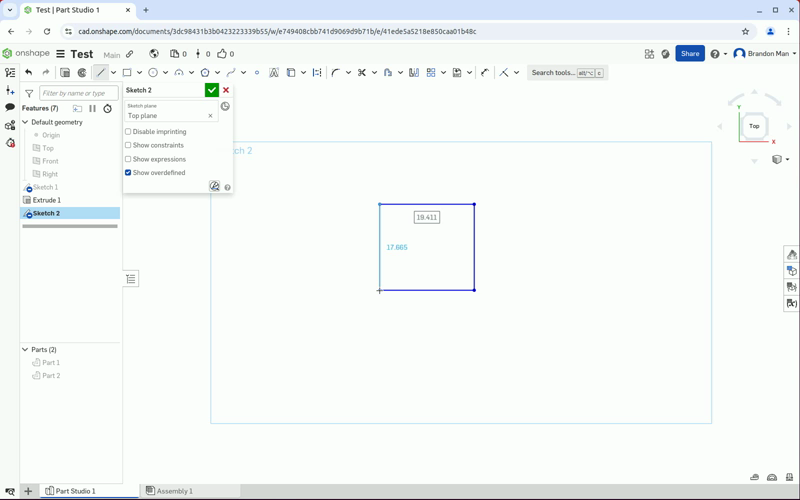
key(esc)
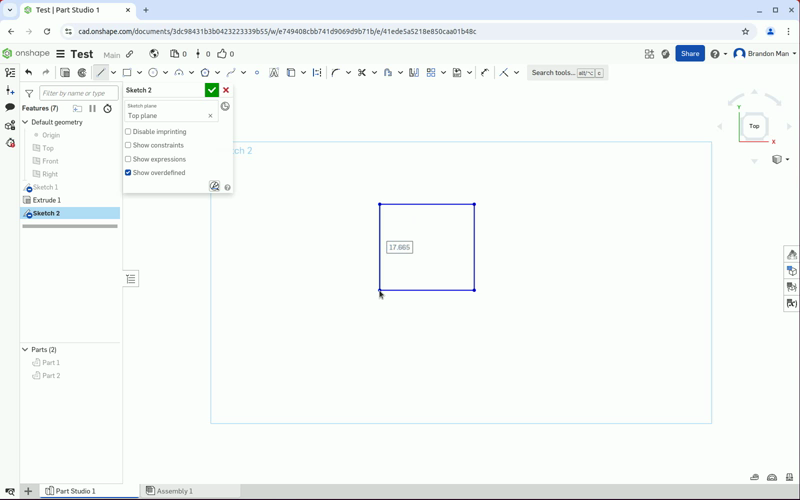
mouse_move(401, 220)
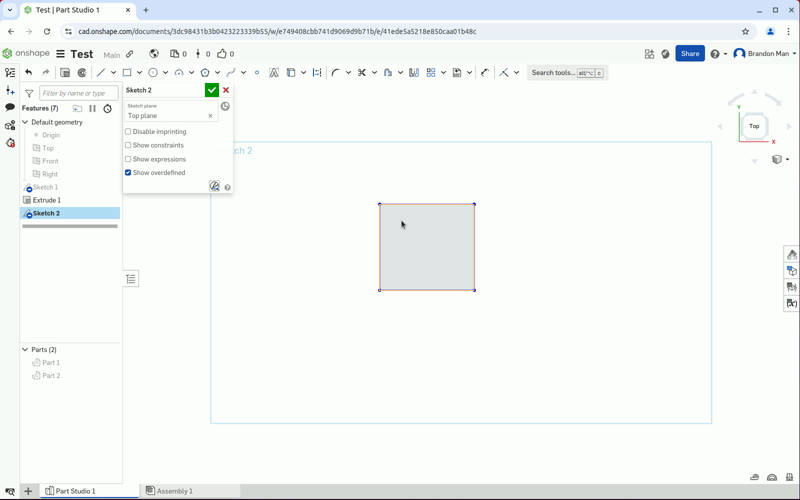
click(401, 220)
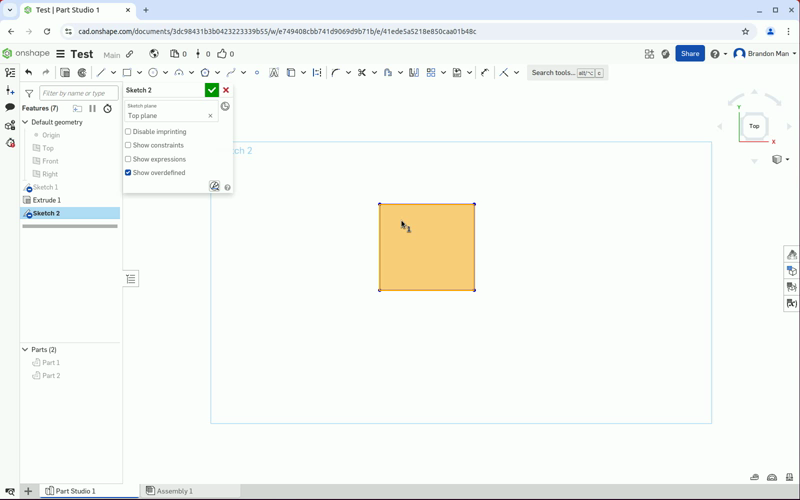
mouse_move(73, 352)
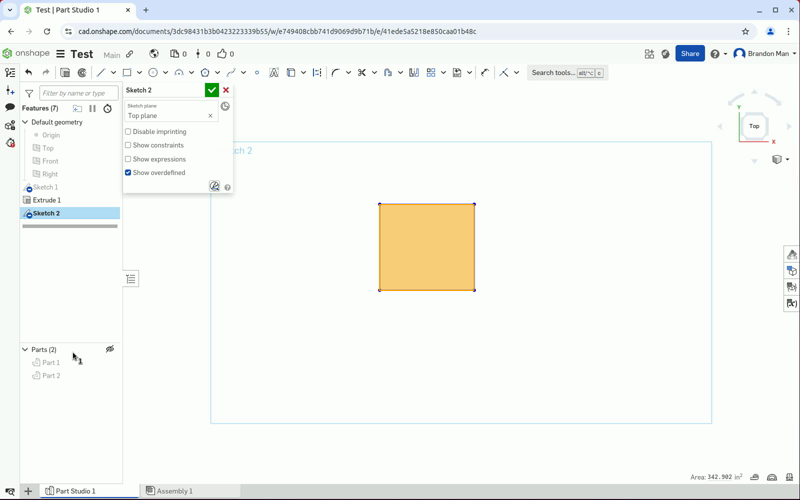
key(shift+y)
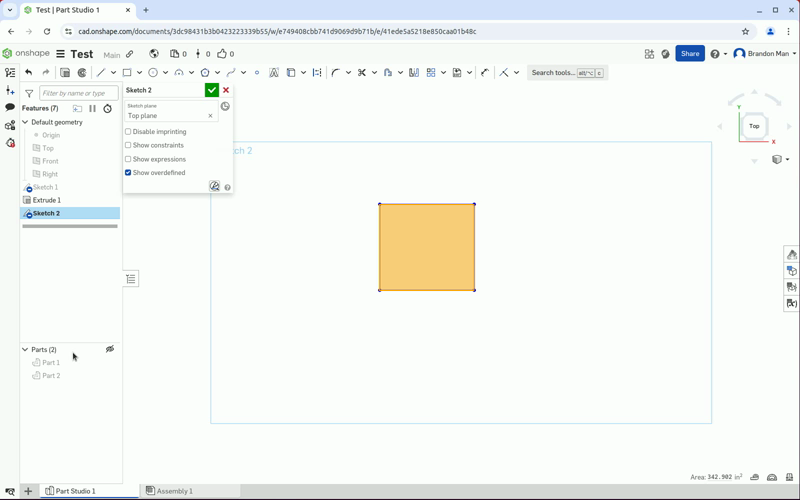
key(shift+e)
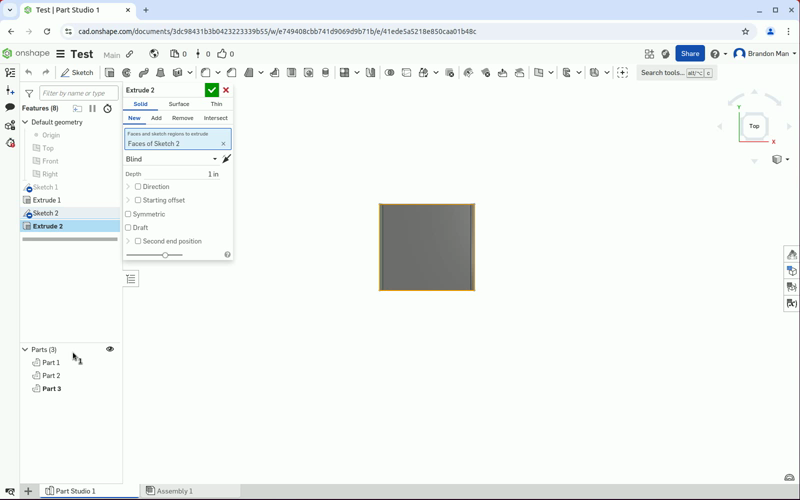
mouse_move(143, 106)
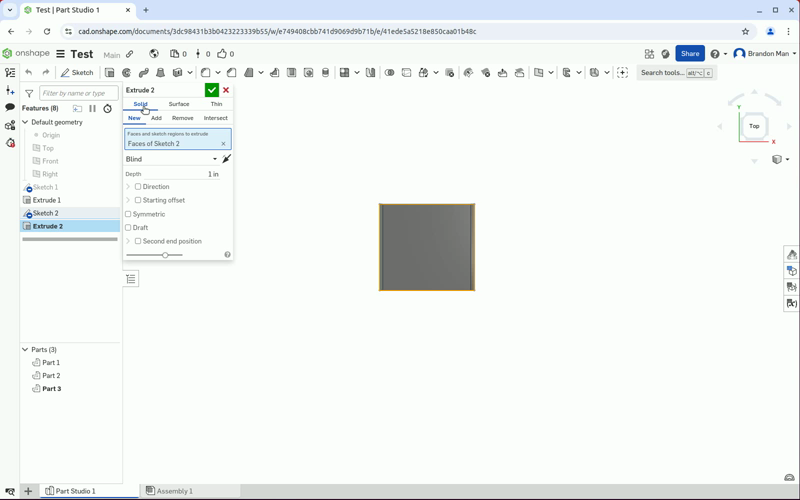
click(143, 106)
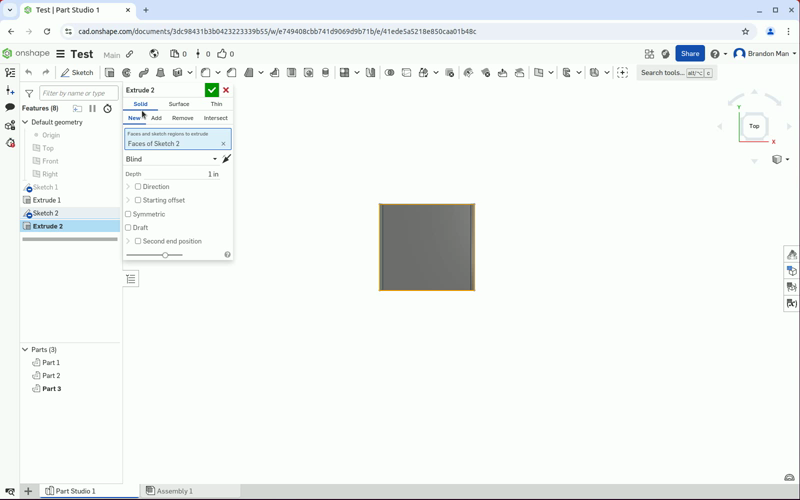
mouse_move(137, 120)
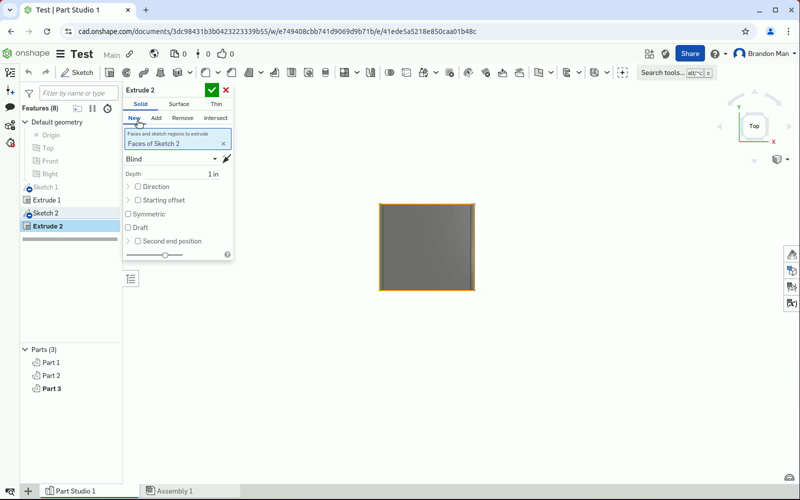
click(137, 120)
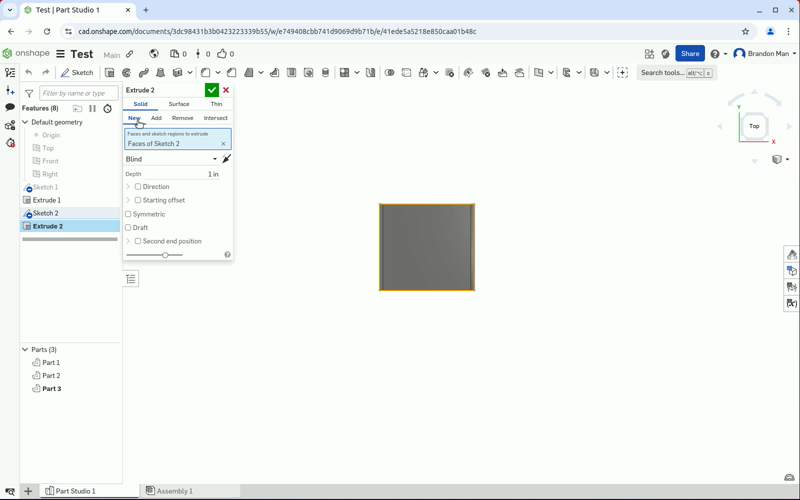
key(tab, 4)
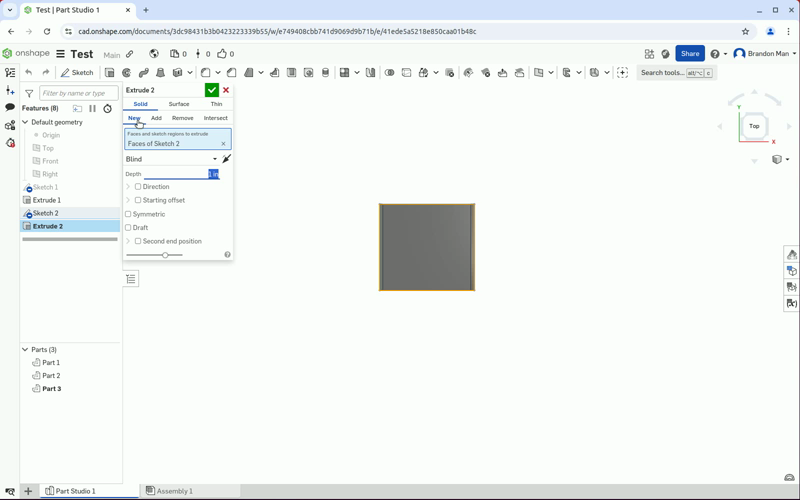
text(0.481)
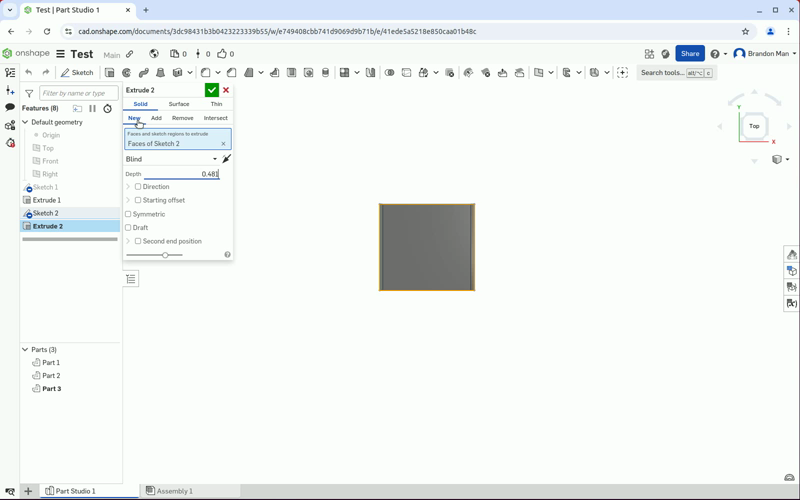
key(enter)
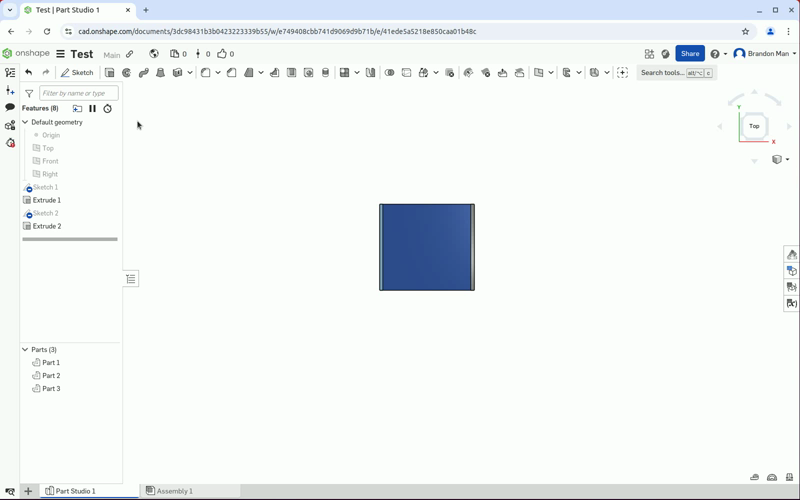
key(shift+h)
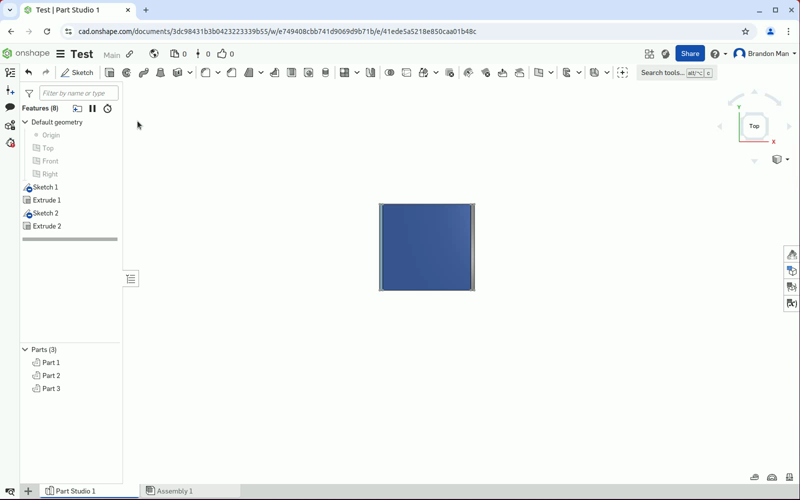
key(shift+h)
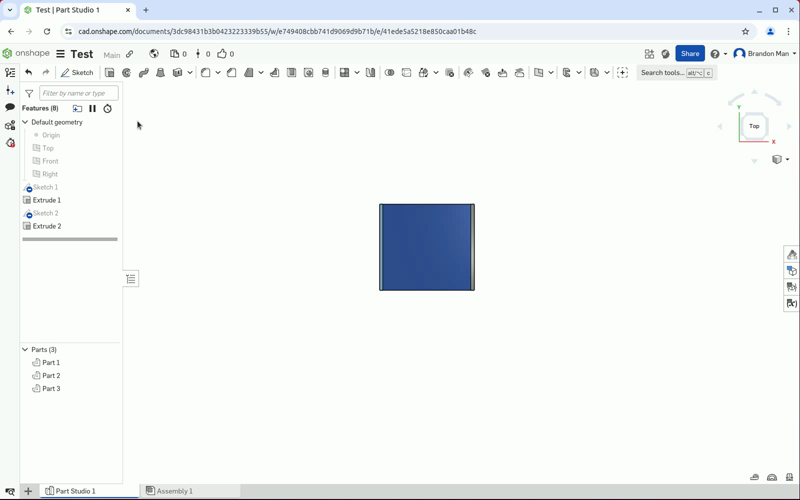
mouse_move(73, 189)
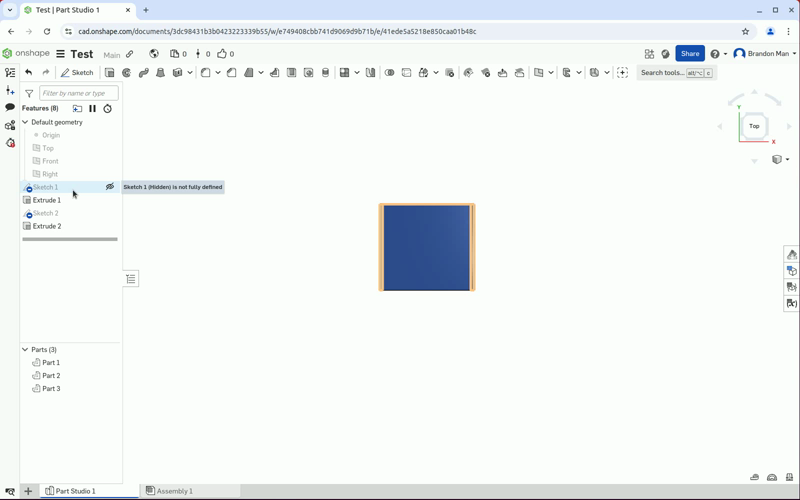
click(73, 189)
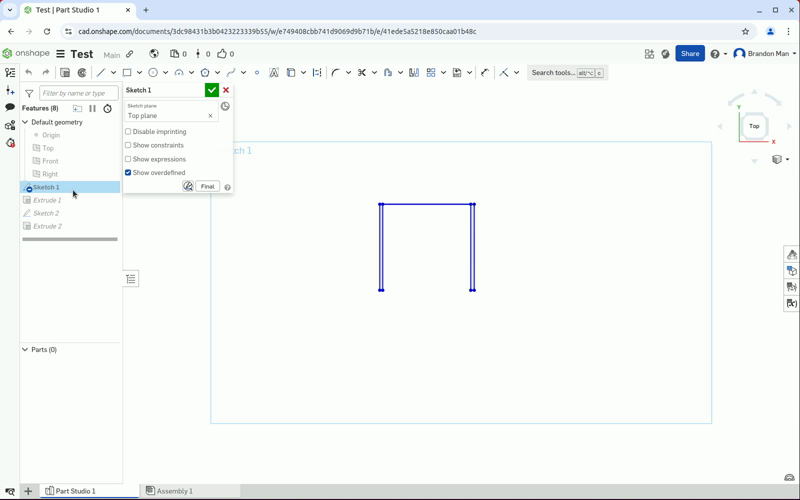
mouse_move(229, 92)
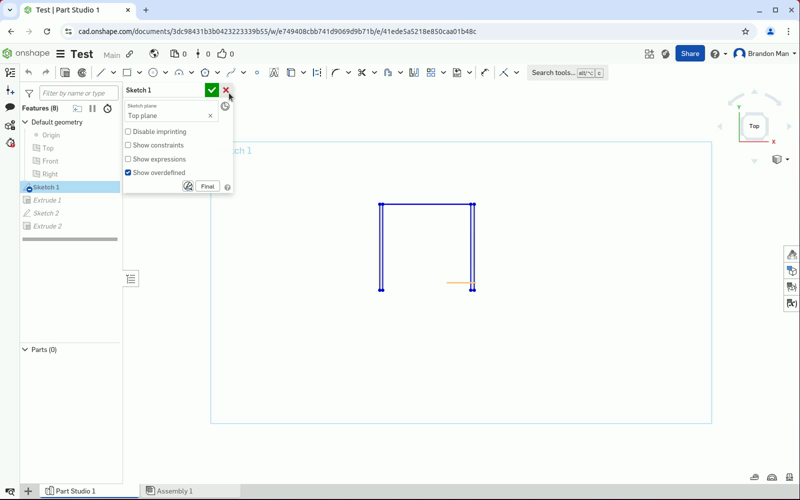
click(229, 92)
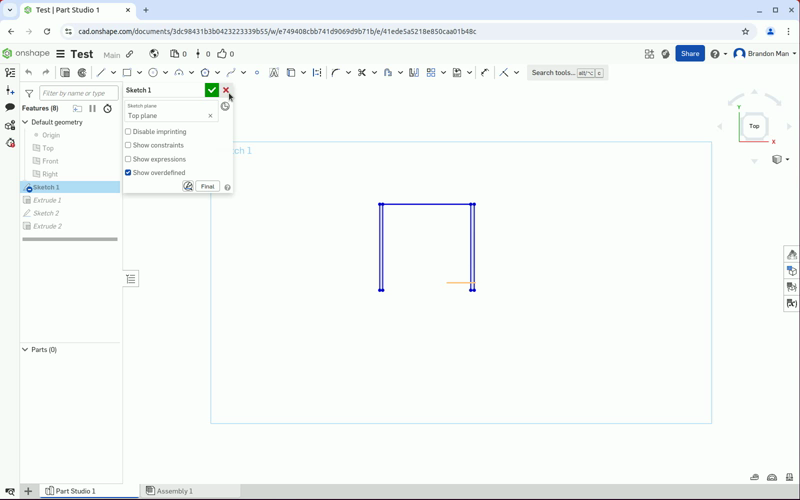
key(shift+s)
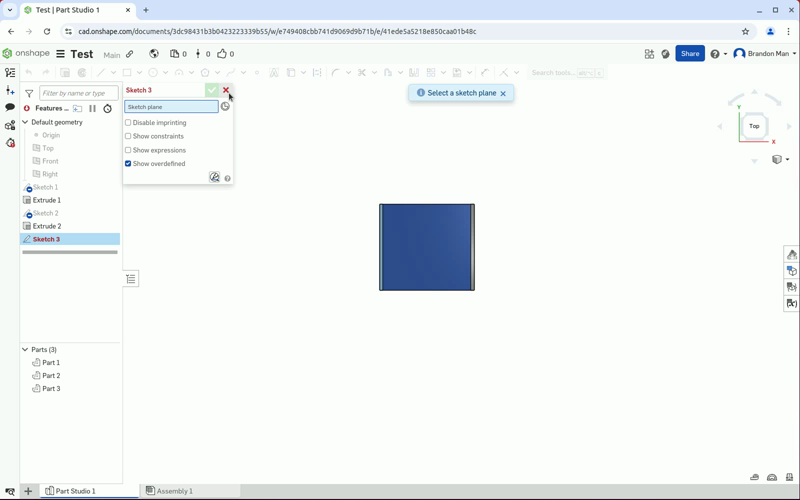
mouse_move(73, 150)
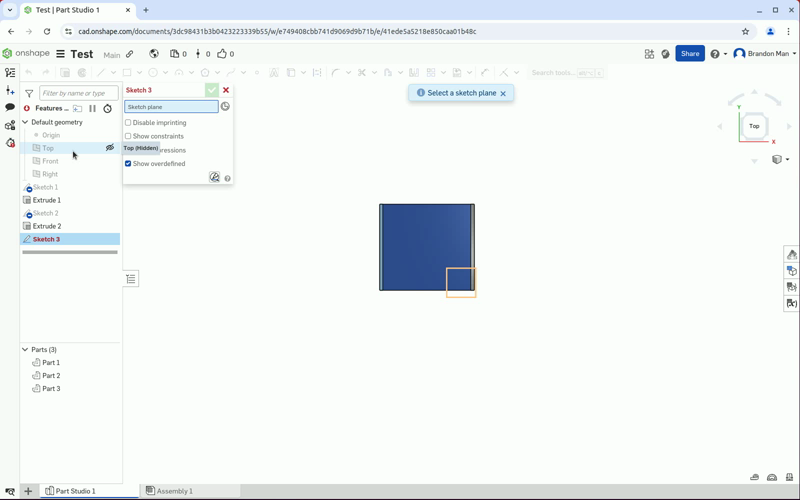
click(73, 150)
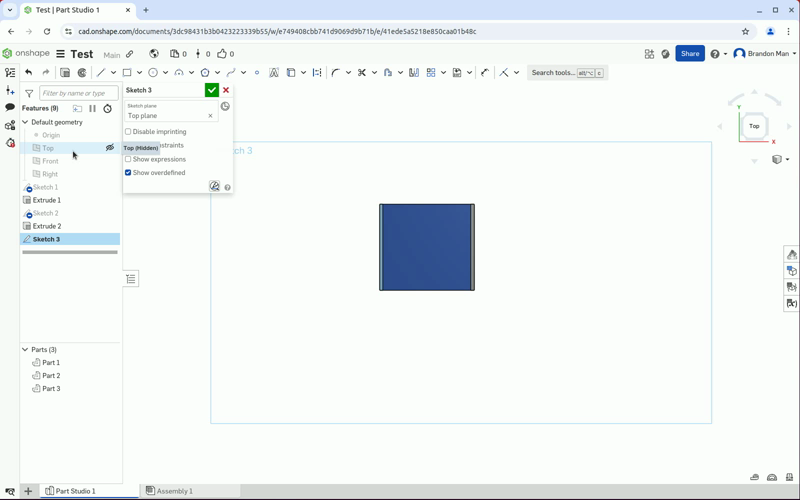
mouse_move(73, 352)
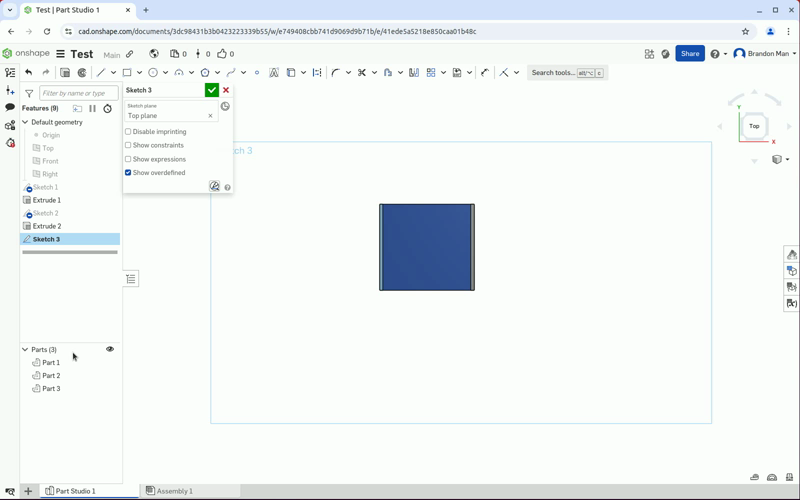
key(y)
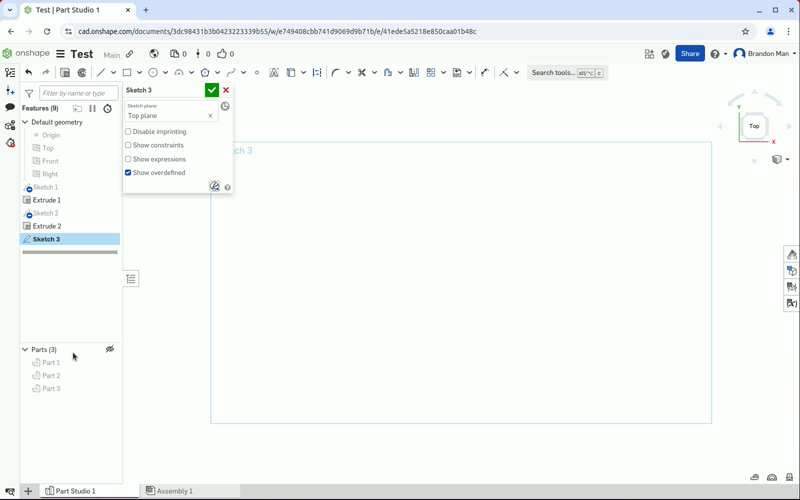
key(l)
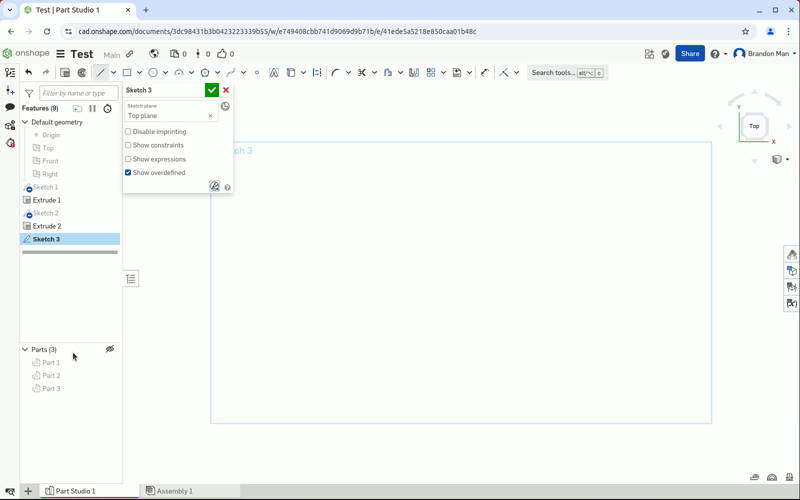
key_down(shift)
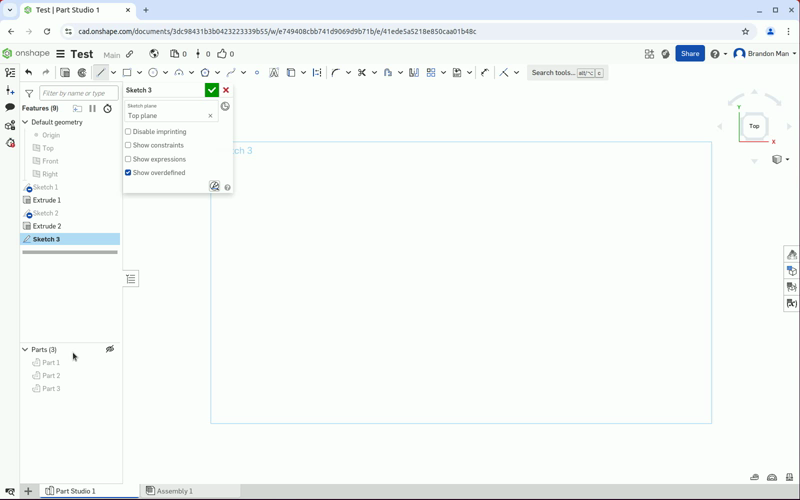
mouse_move(379, 290)
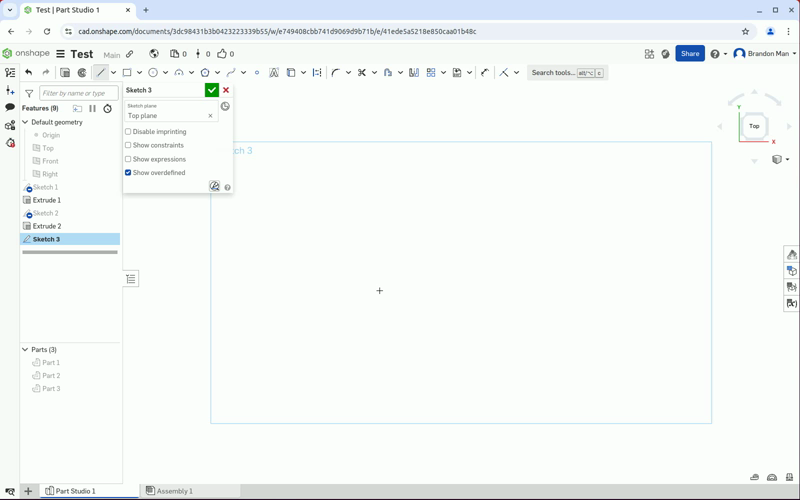
click(379, 290)
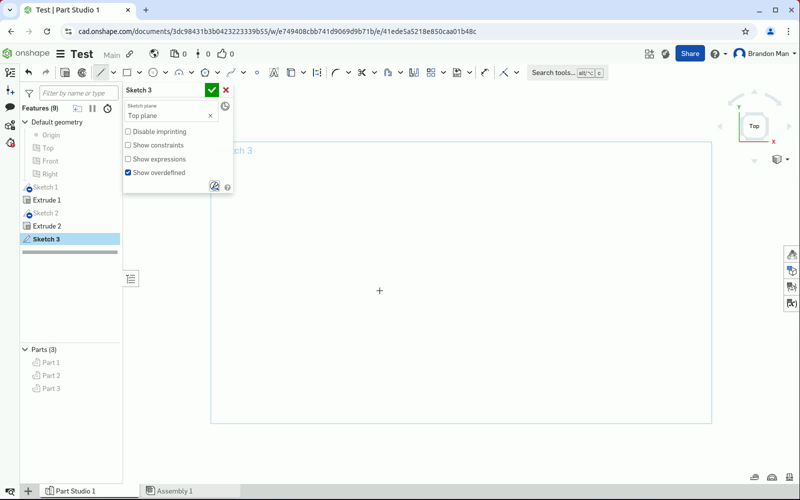
key_up(shift)
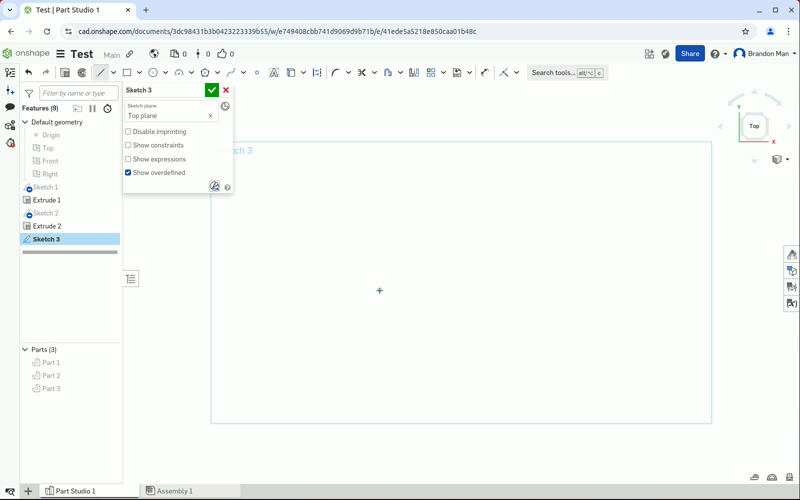
key_down(shift)
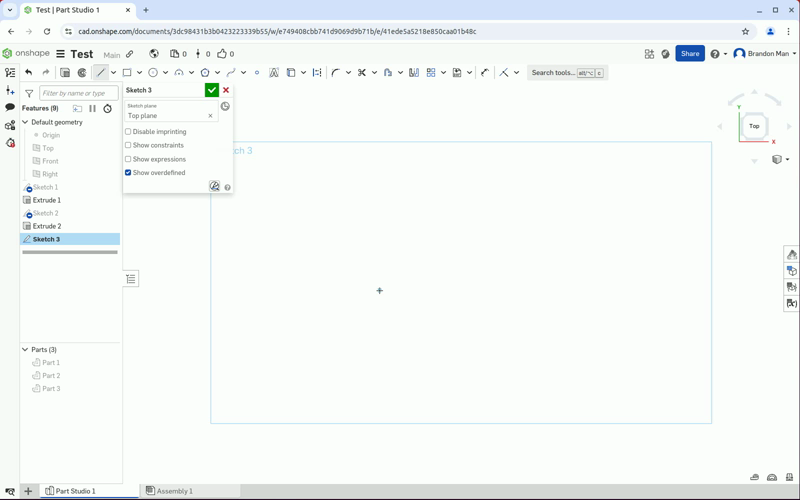
mouse_move(409, 290)
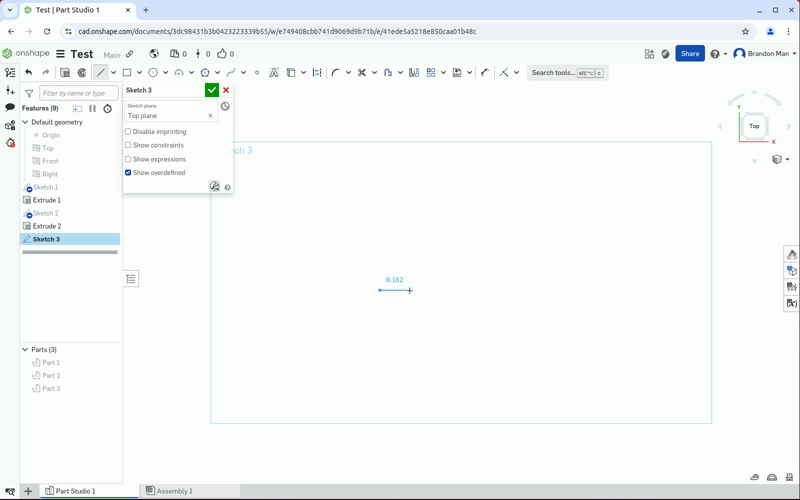
mouse_move(382, 290)
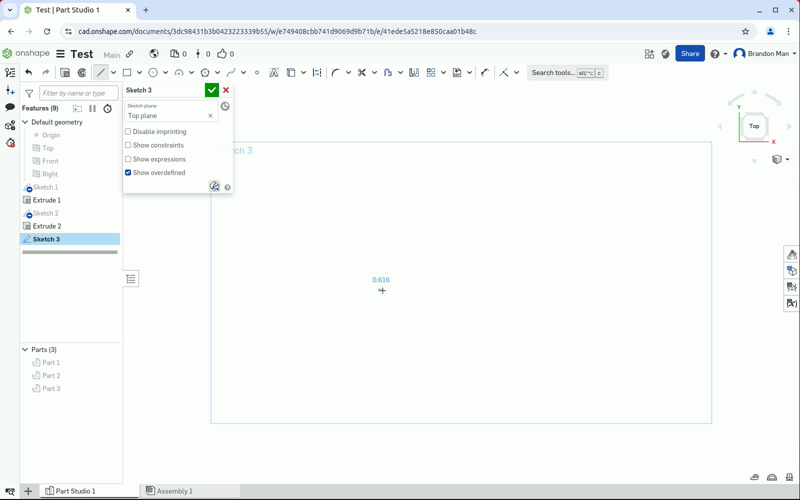
scroll(6)
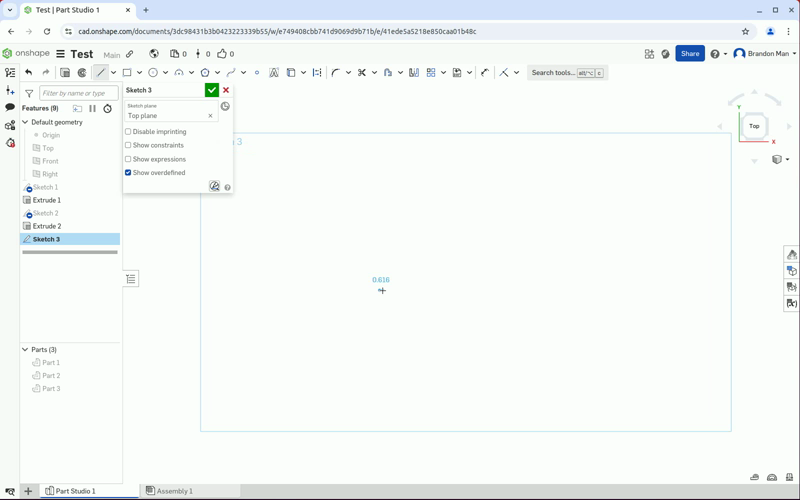
scroll(6)
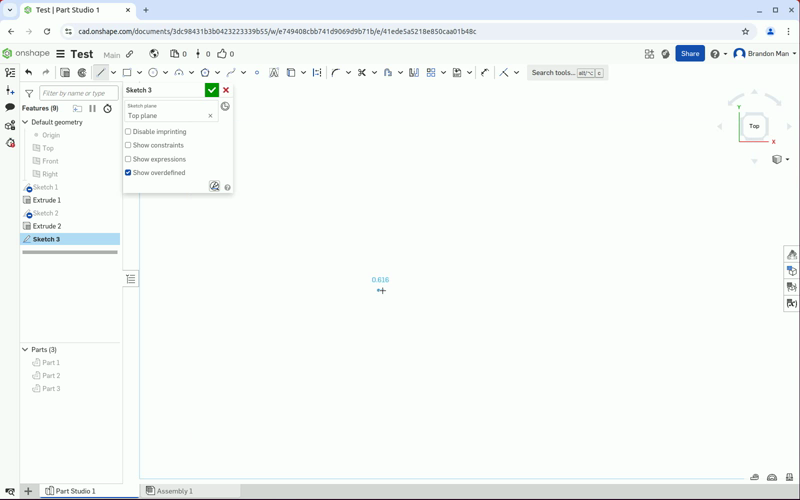
scroll(6)
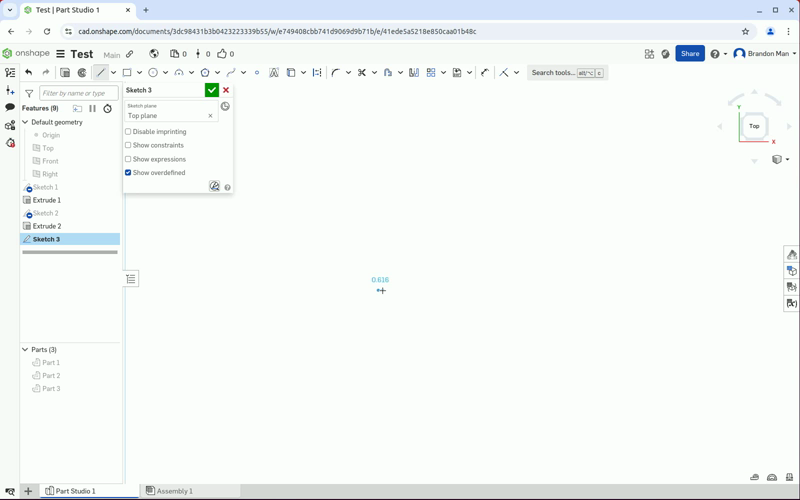
scroll(6)
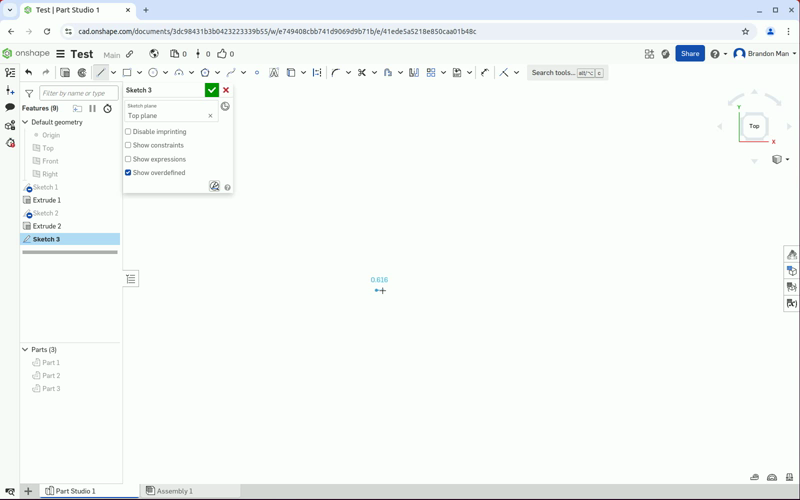
scroll(6)
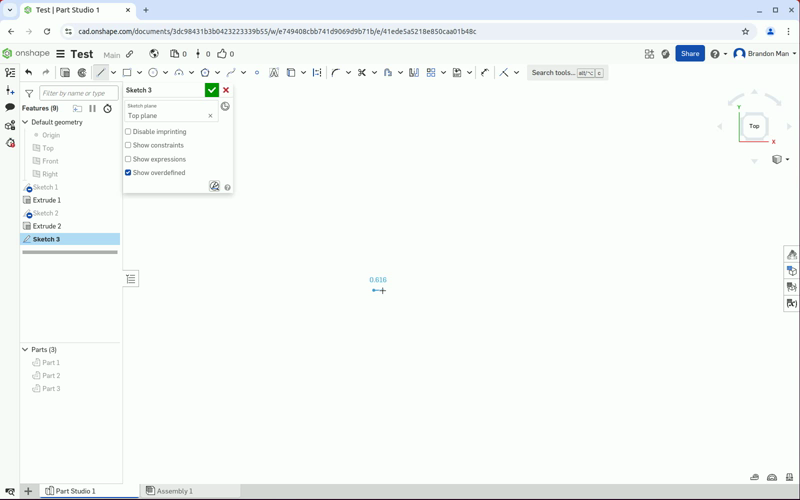
scroll(6)
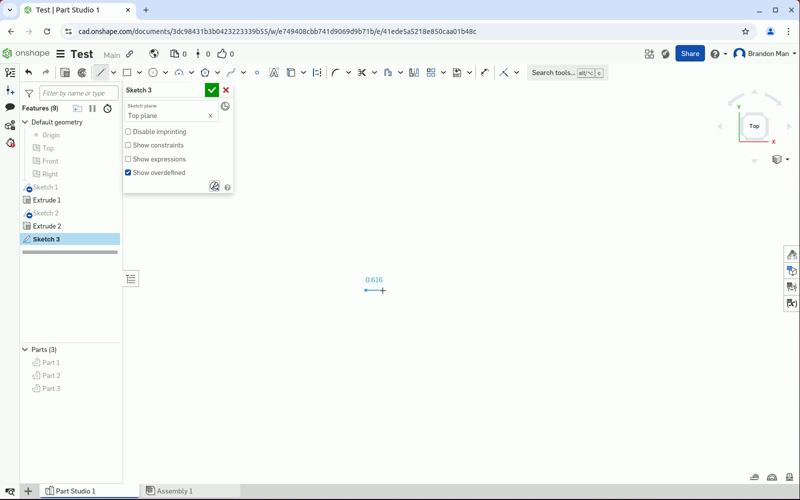
scroll(6)
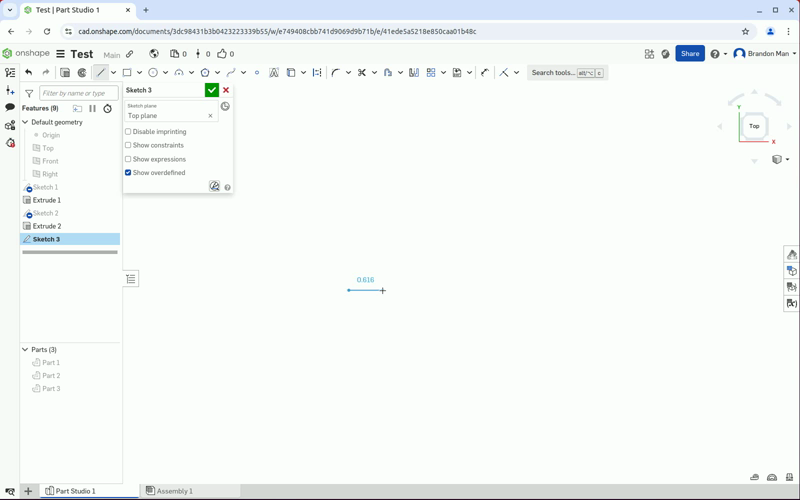
click(382, 290)
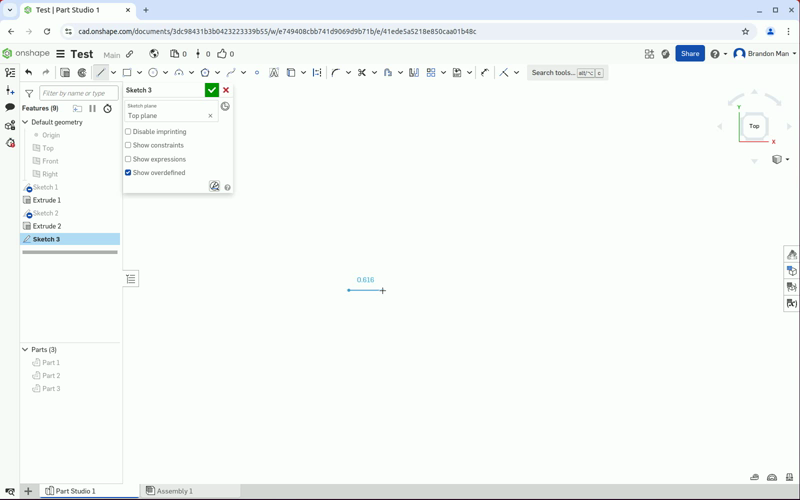
scroll(-6)
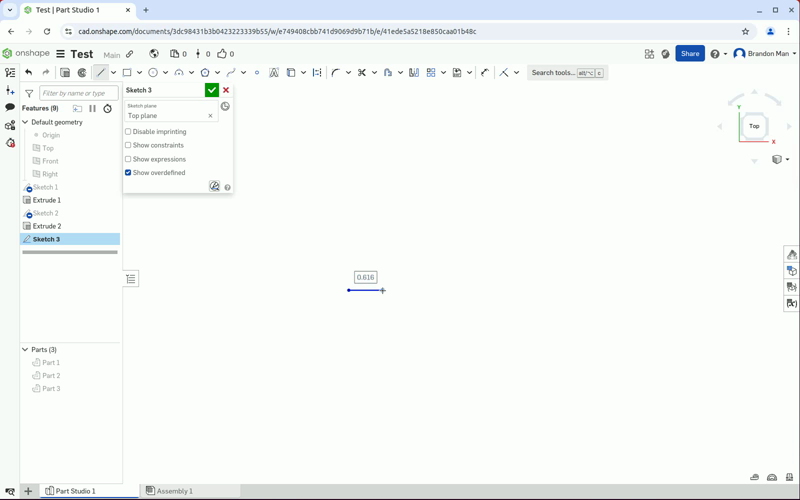
scroll(-6)
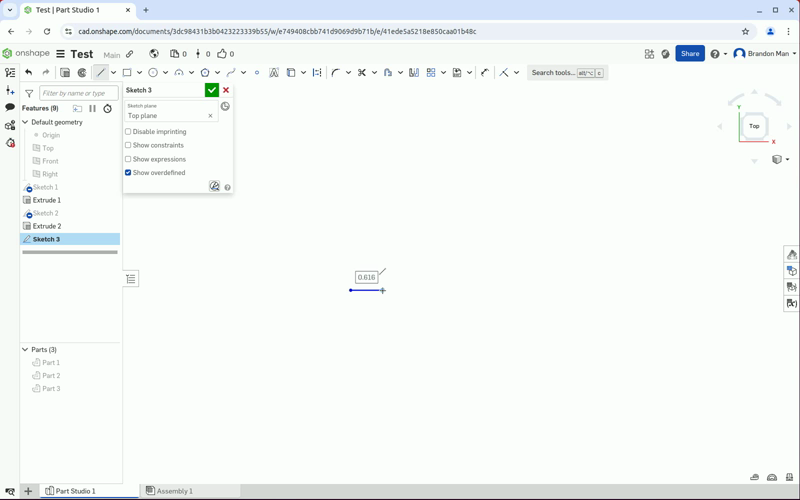
scroll(-6)
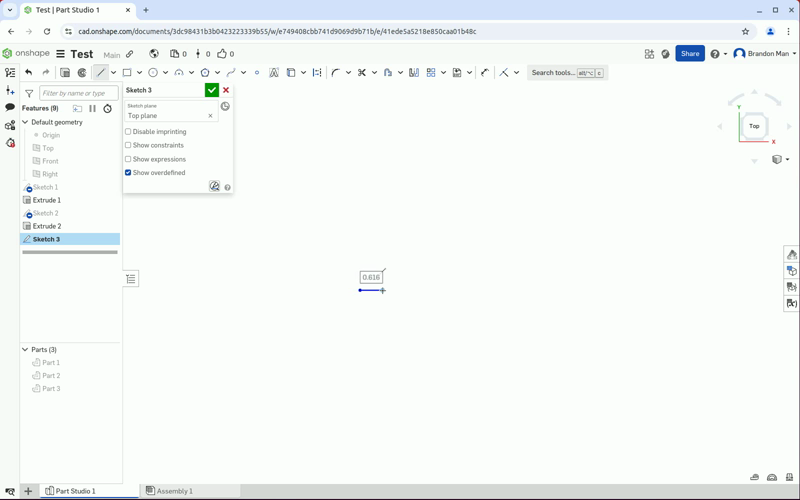
scroll(-6)
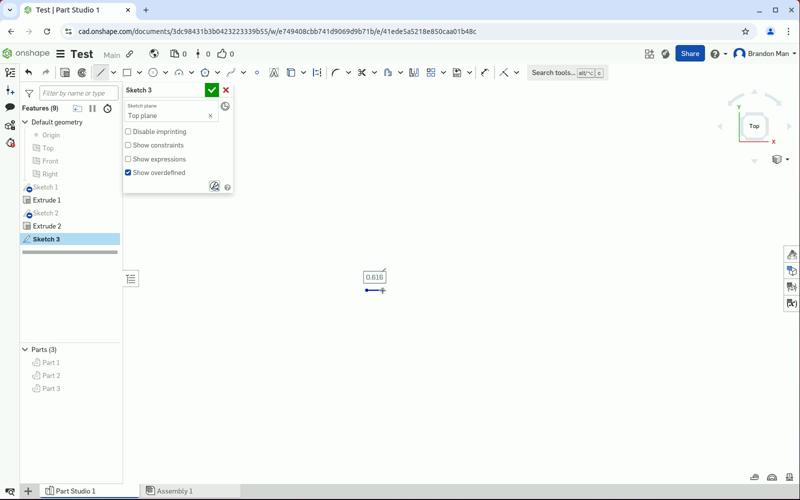
scroll(-6)
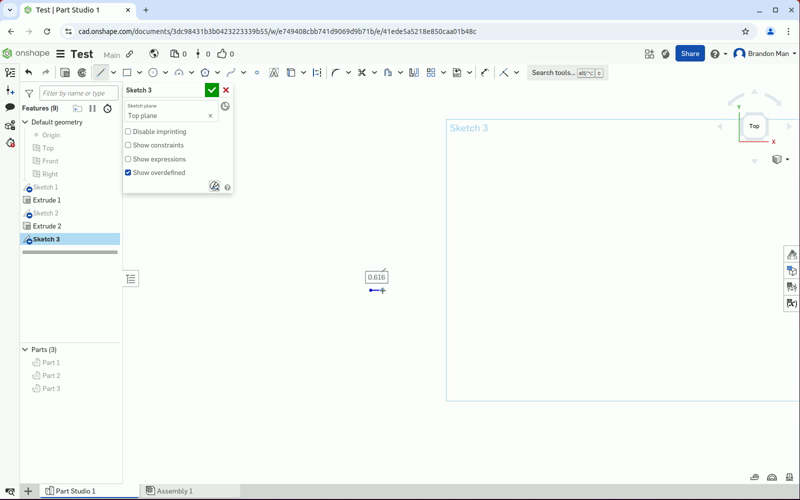
scroll(-6)
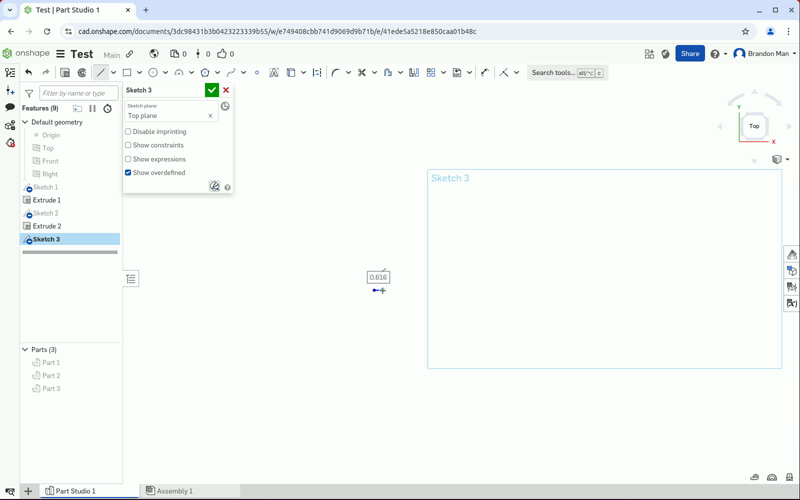
scroll(-6)
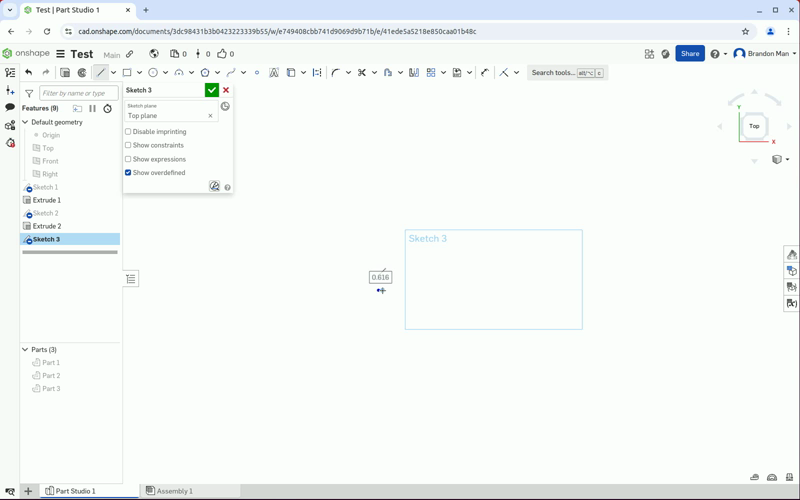
key_up(shift)
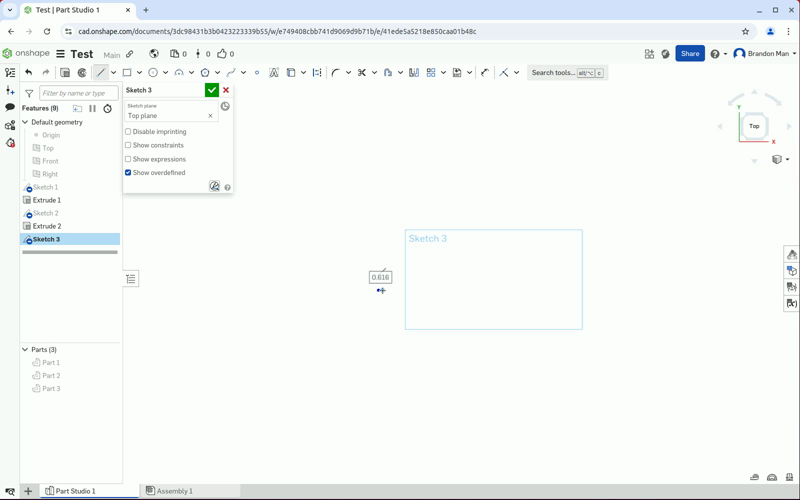
key_down(shift)
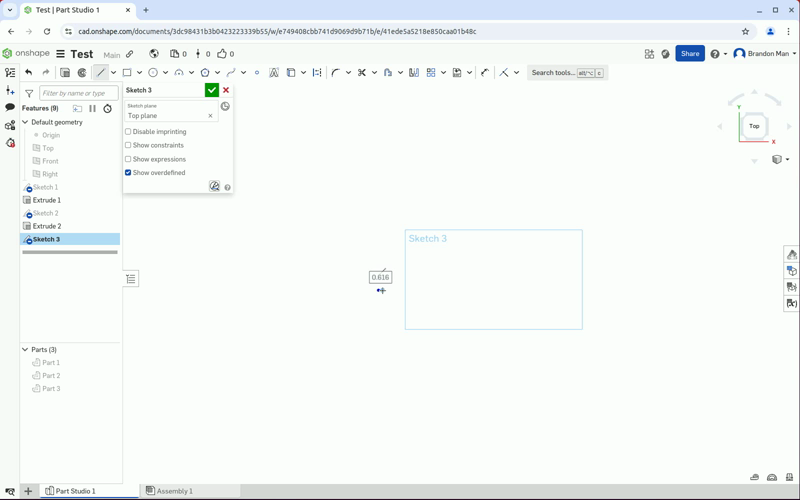
mouse_move(412, 290)
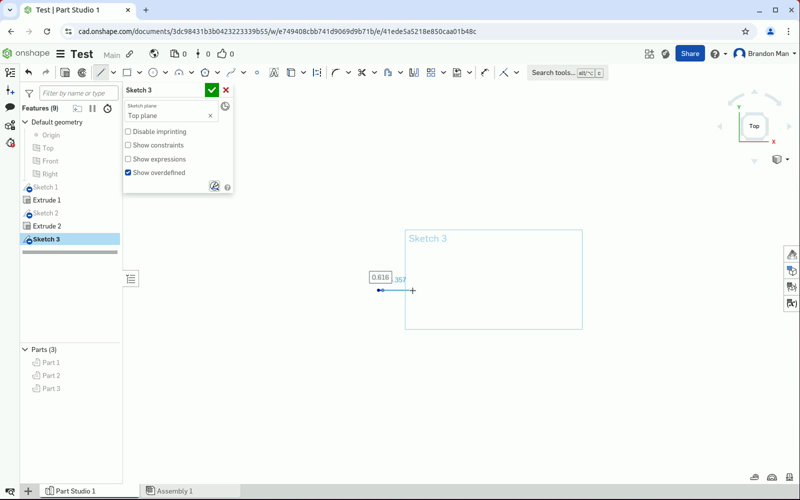
mouse_move(382, 282)
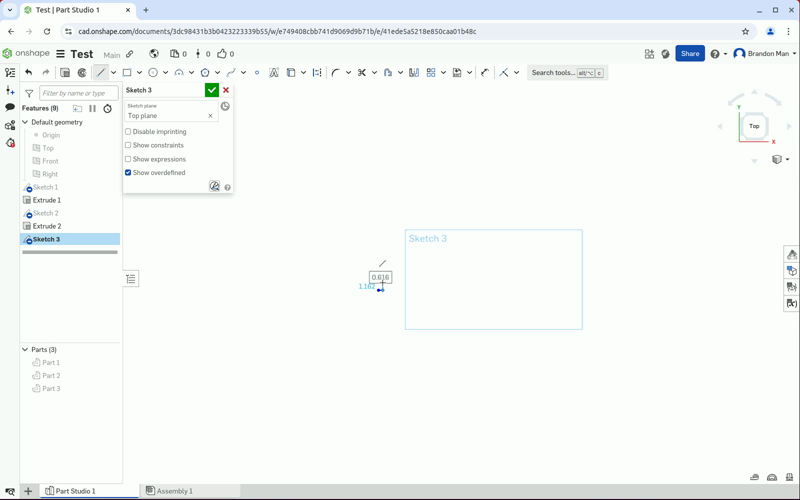
click(382, 282)
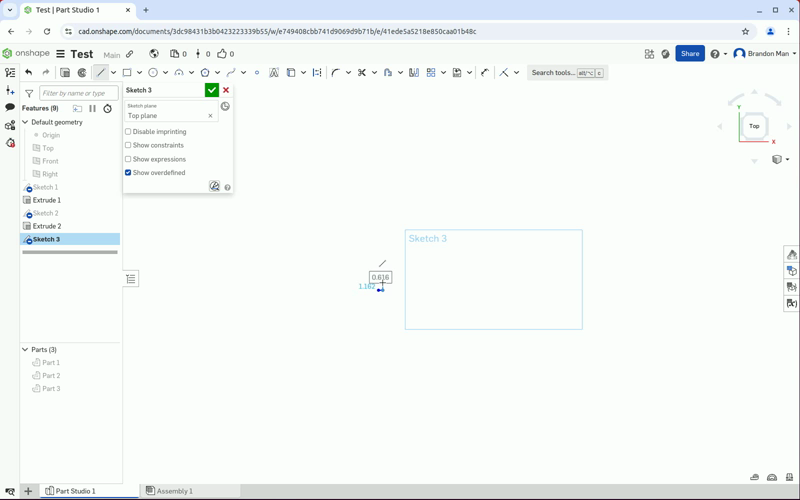
key_up(shift)
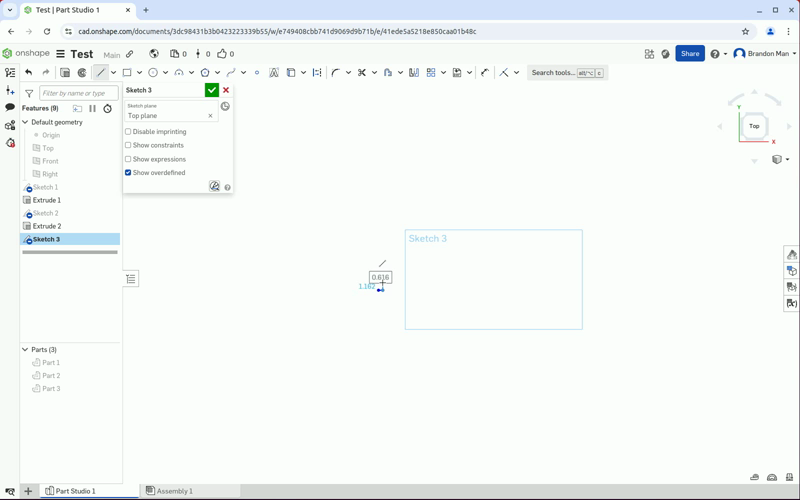
key_down(shift)
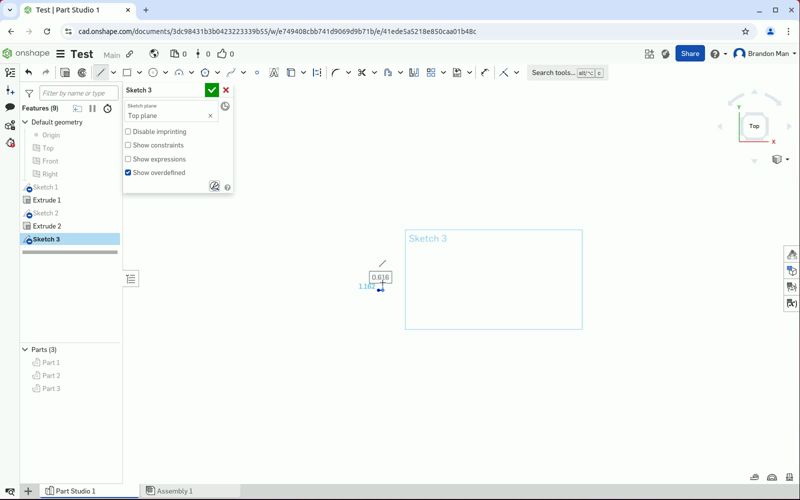
mouse_move(470, 282)
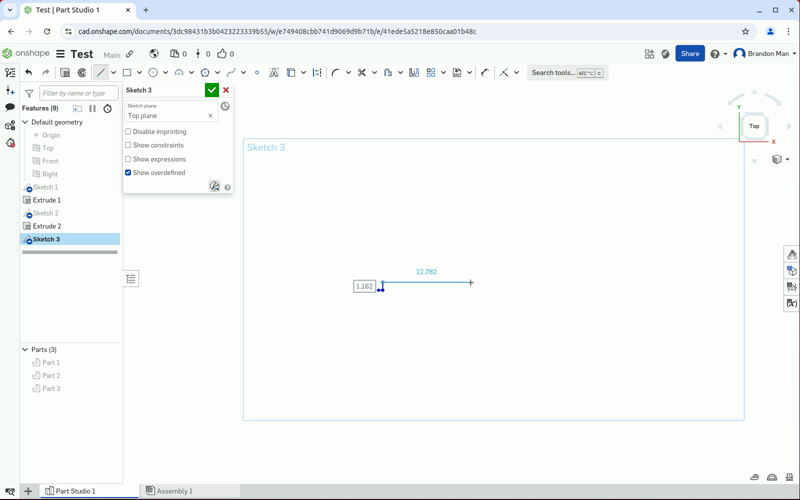
click(470, 282)
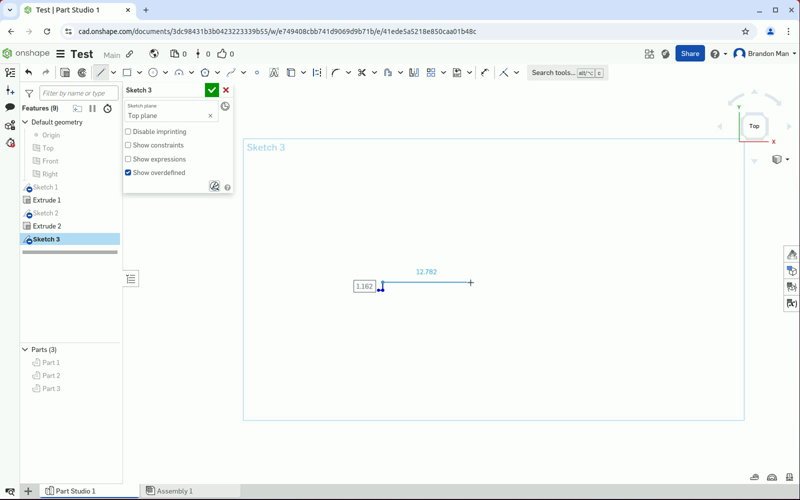
key_up(shift)
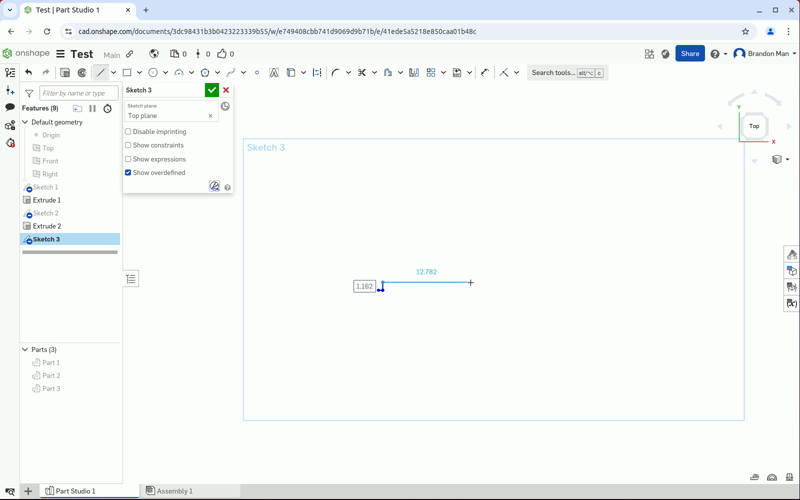
key_down(shift)
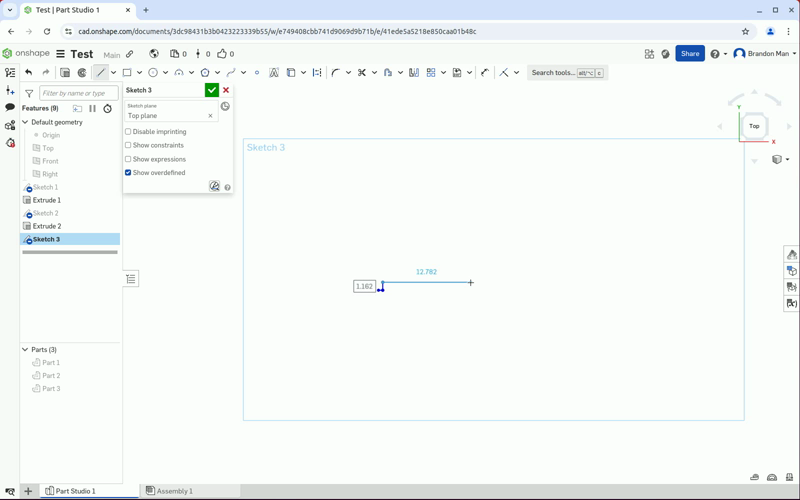
mouse_move(501, 282)
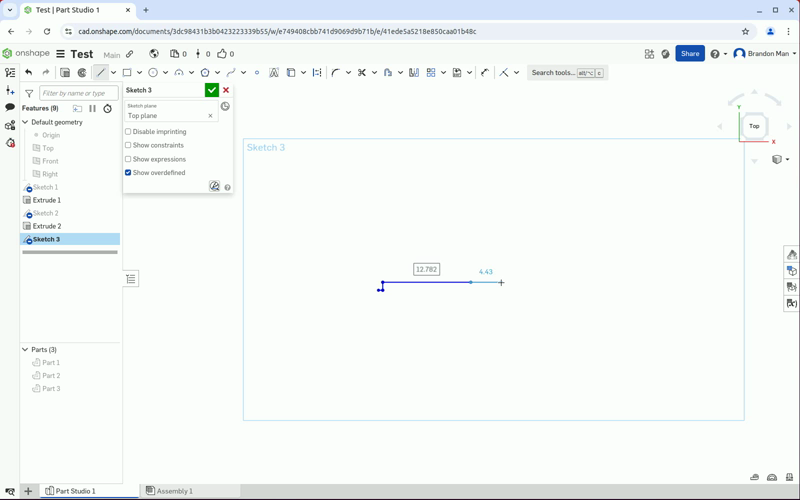
mouse_move(470, 290)
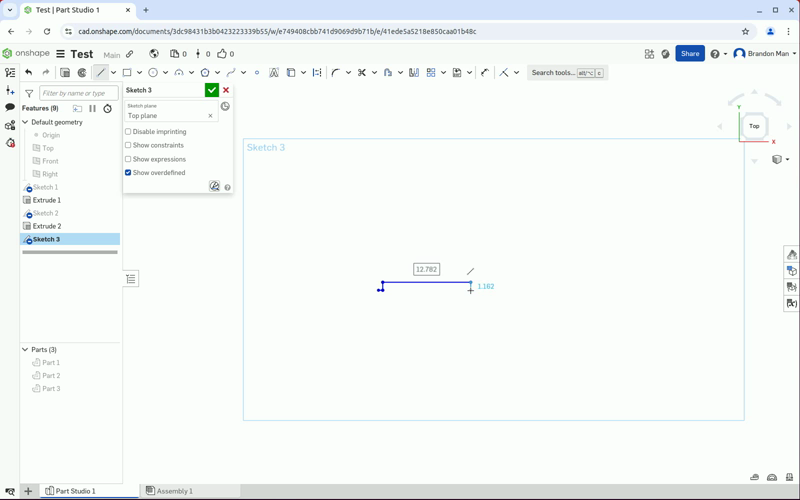
click(470, 290)
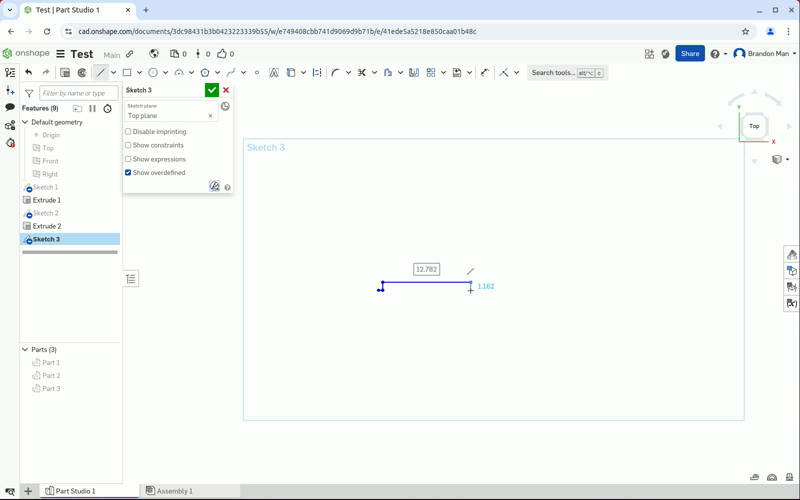
key_up(shift)
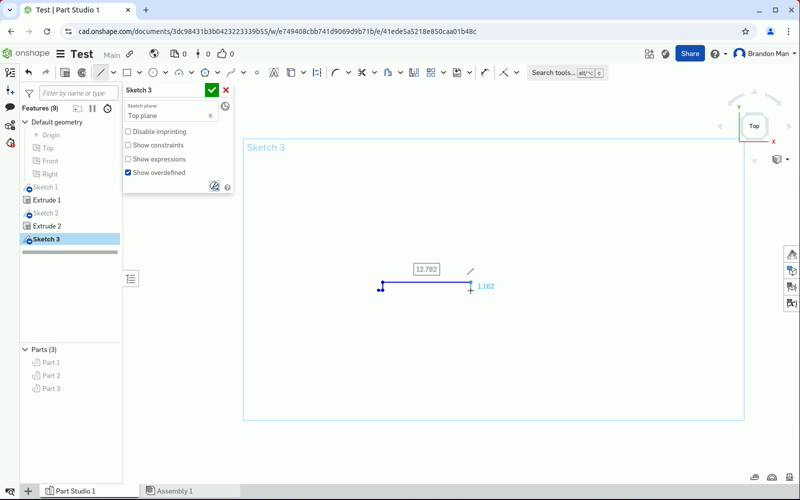
key_down(shift)
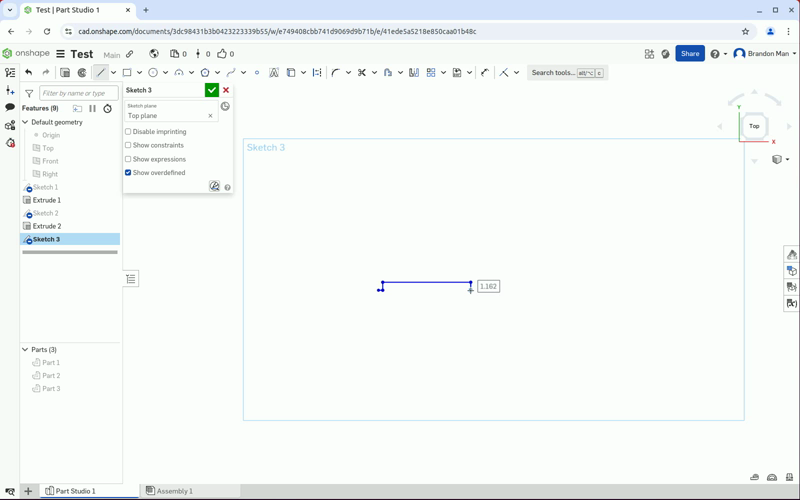
mouse_move(501, 290)
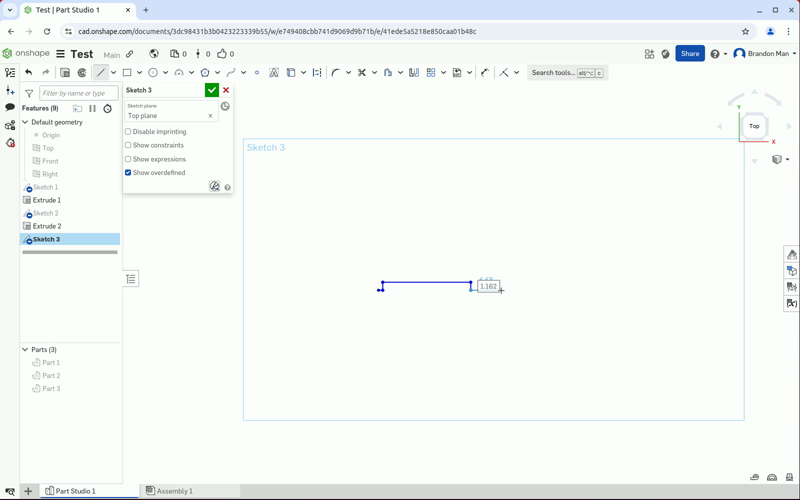
mouse_move(474, 290)
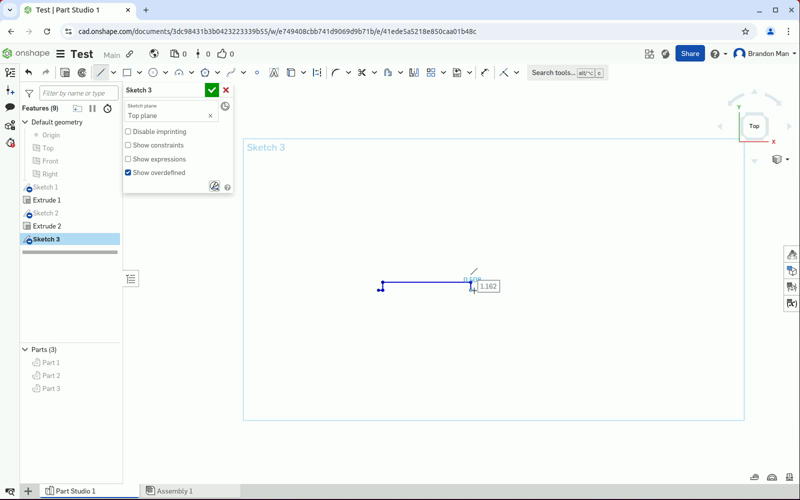
scroll(6)
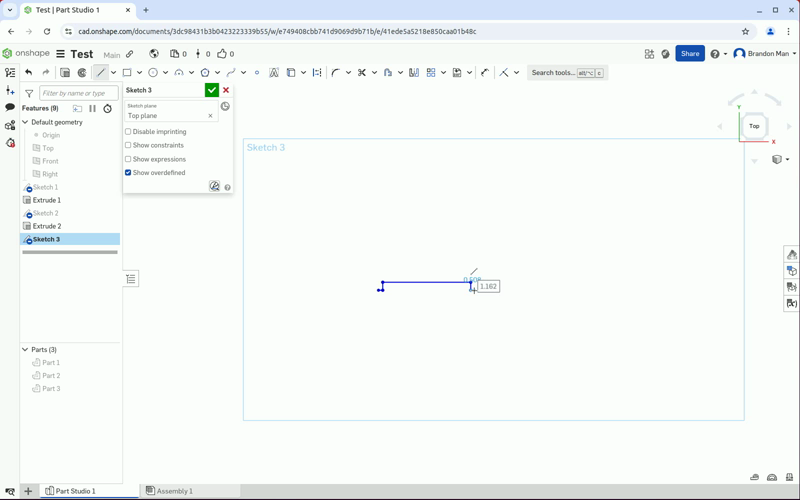
scroll(6)
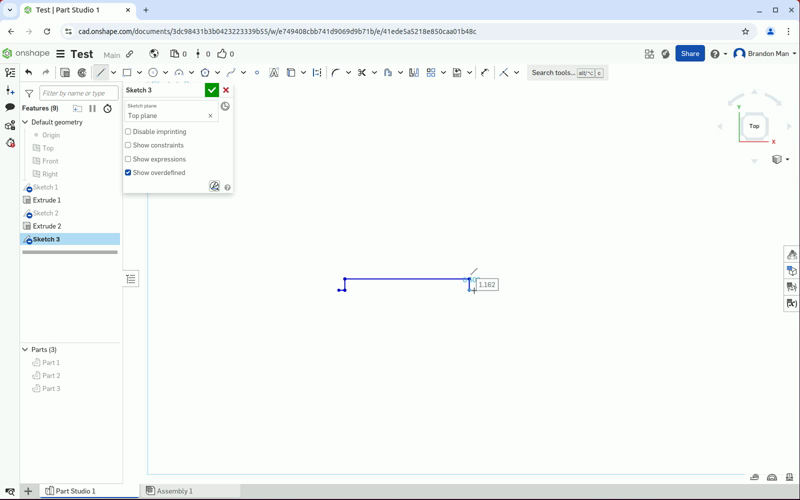
scroll(6)
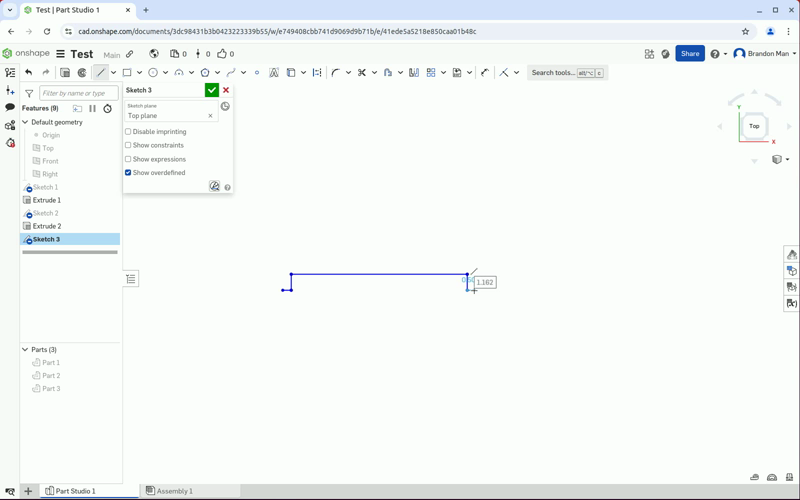
scroll(6)
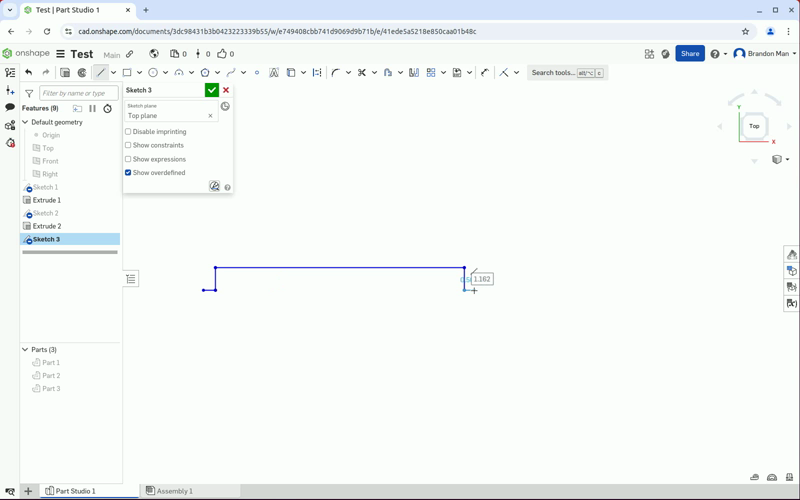
scroll(6)
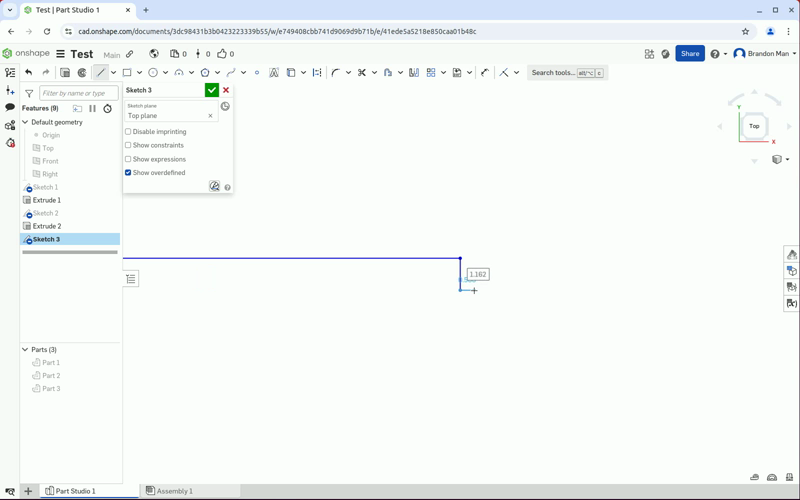
scroll(6)
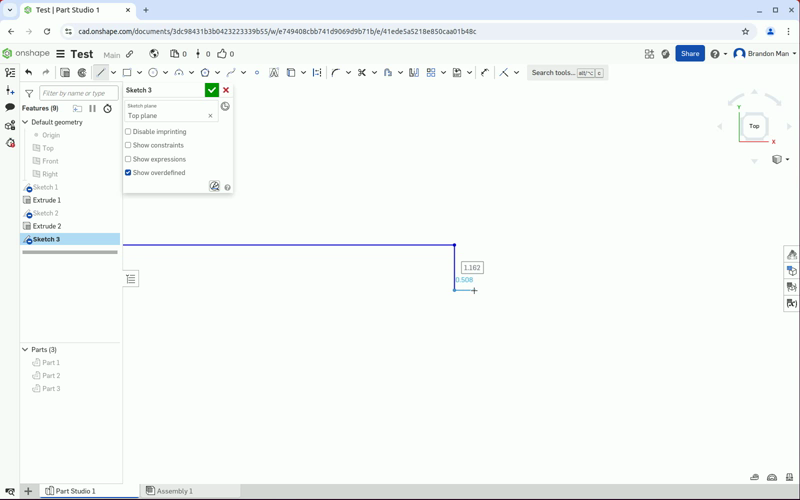
scroll(6)
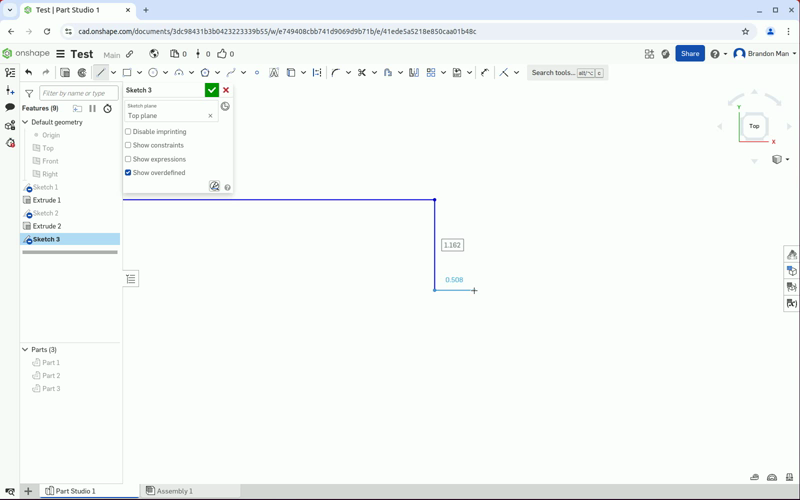
click(474, 290)
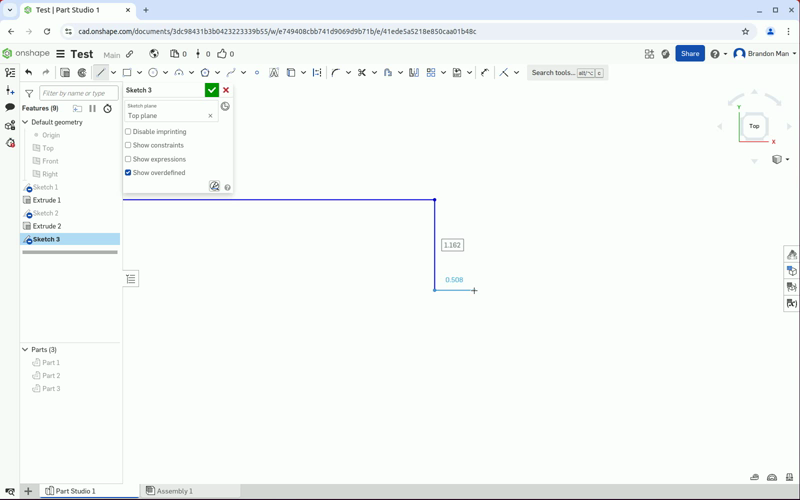
scroll(-6)
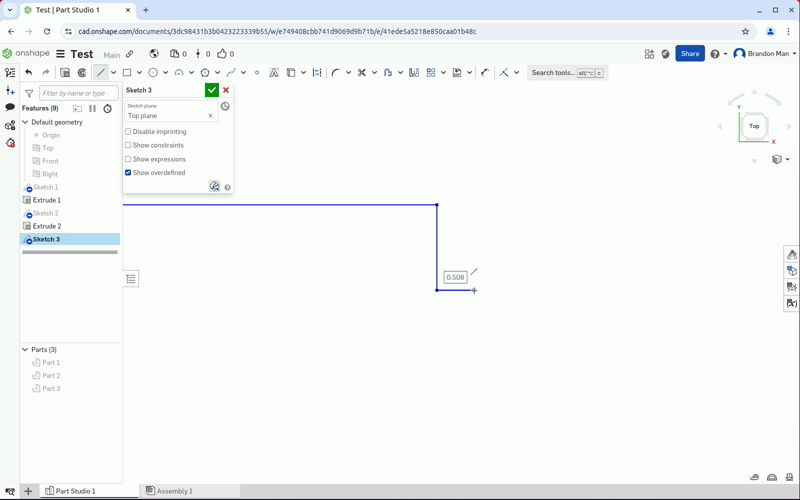
scroll(-6)
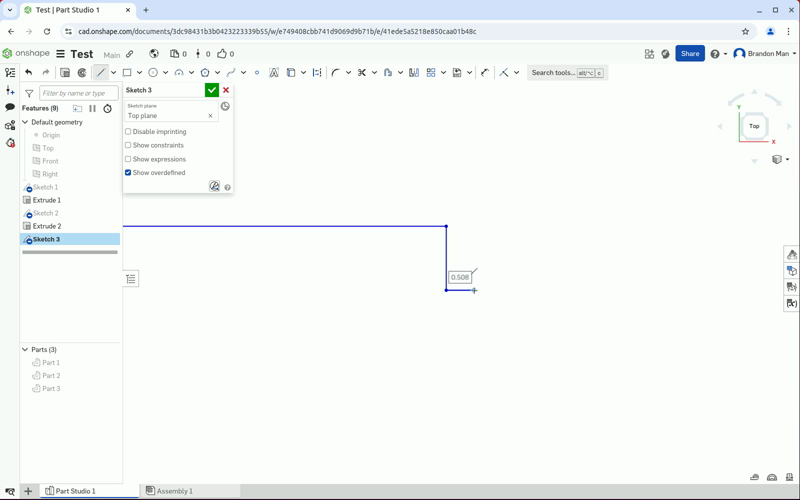
scroll(-6)
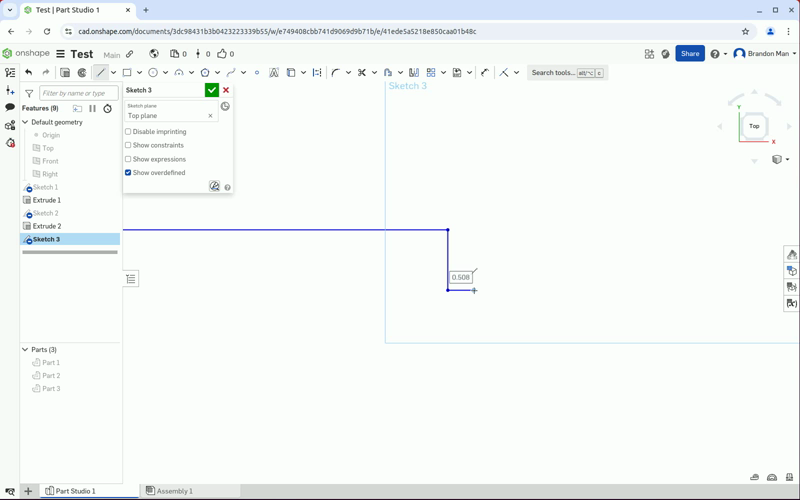
scroll(-6)
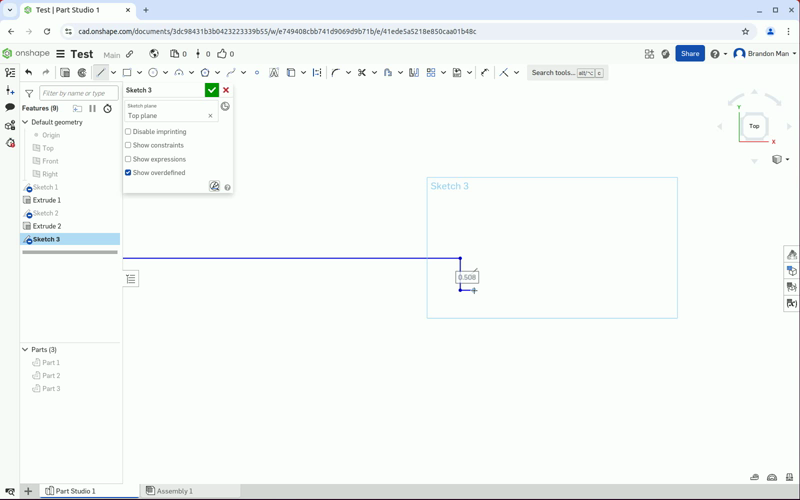
scroll(-6)
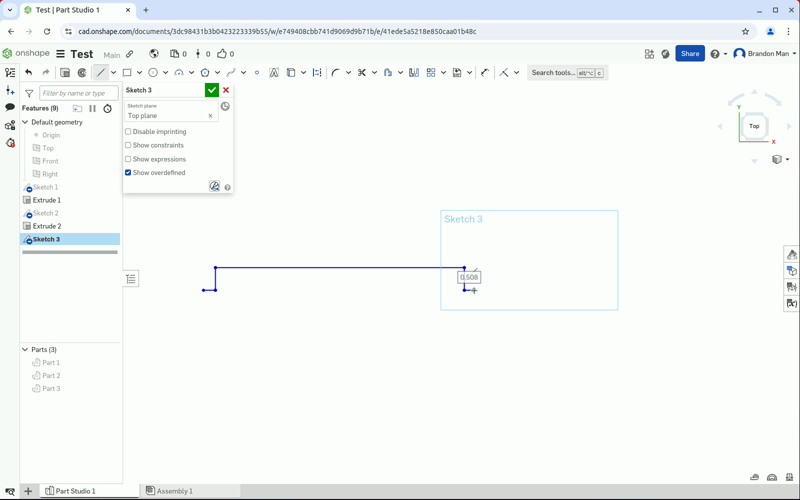
scroll(-6)
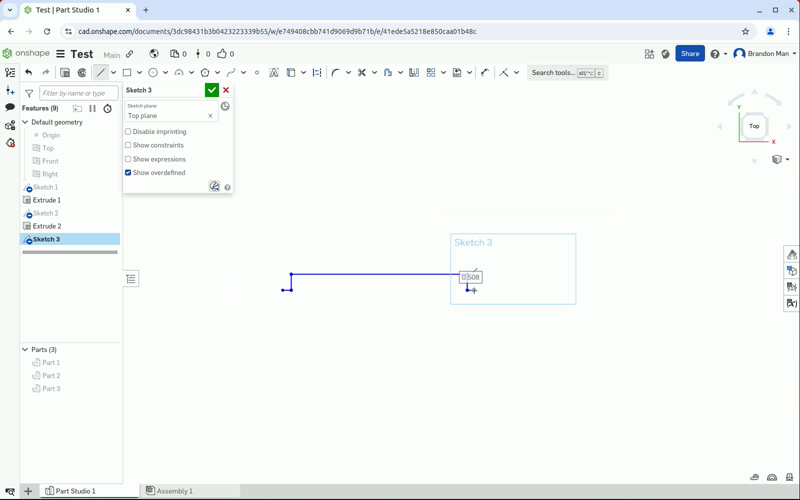
scroll(-6)
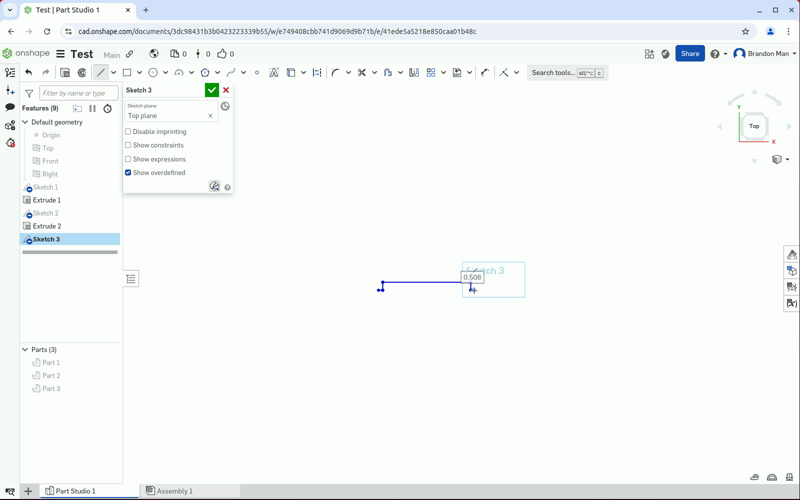
key_up(shift)
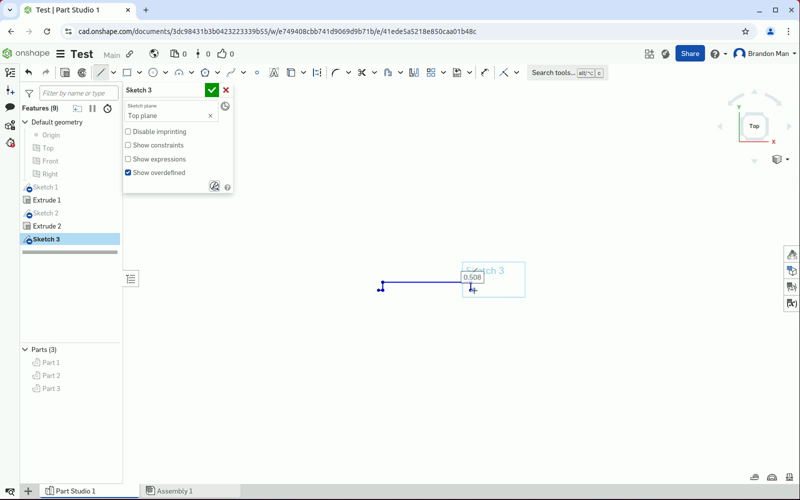
key_down(shift)
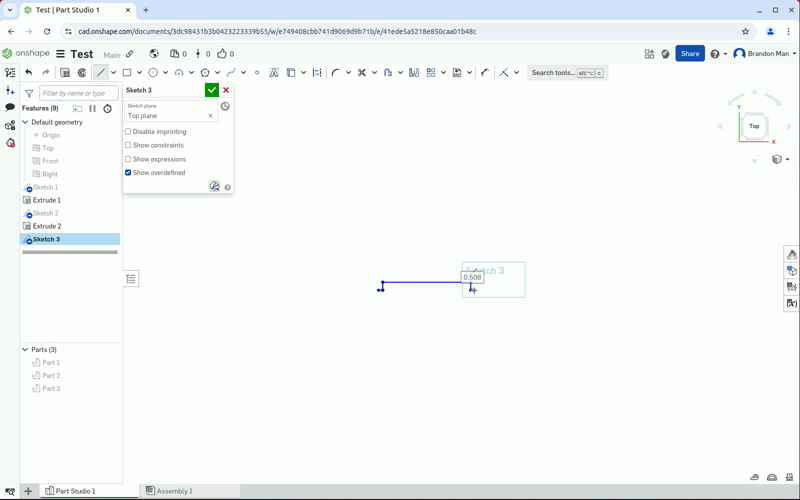
mouse_move(474, 204)
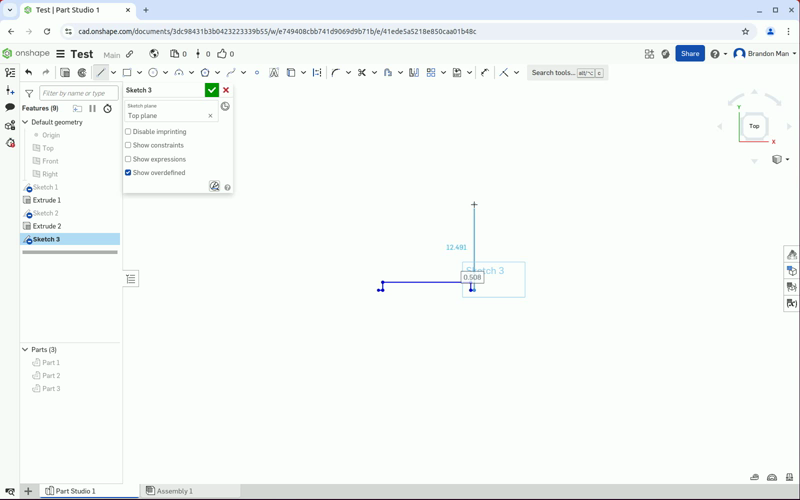
click(474, 204)
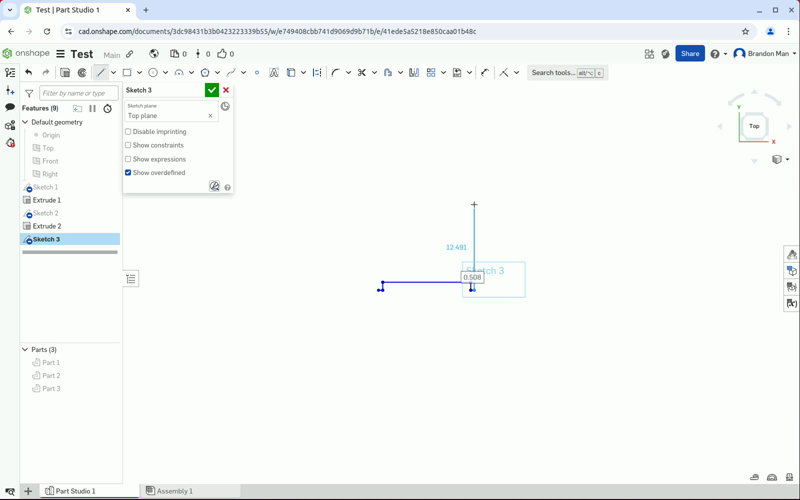
key_up(shift)
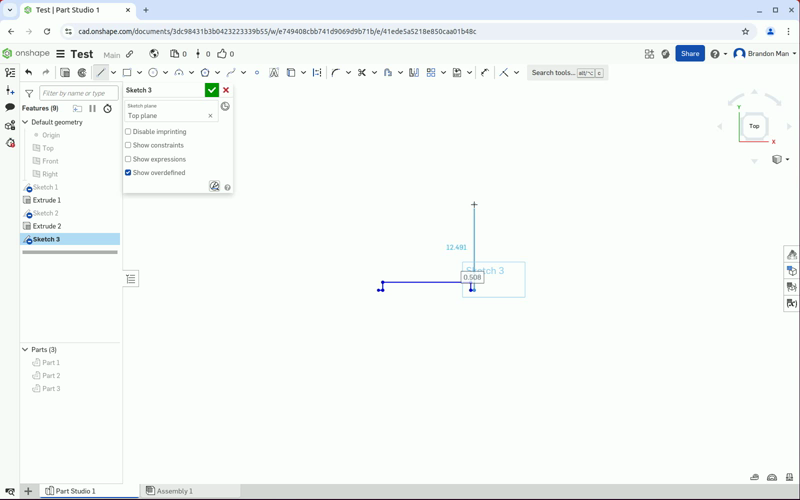
key_down(shift)
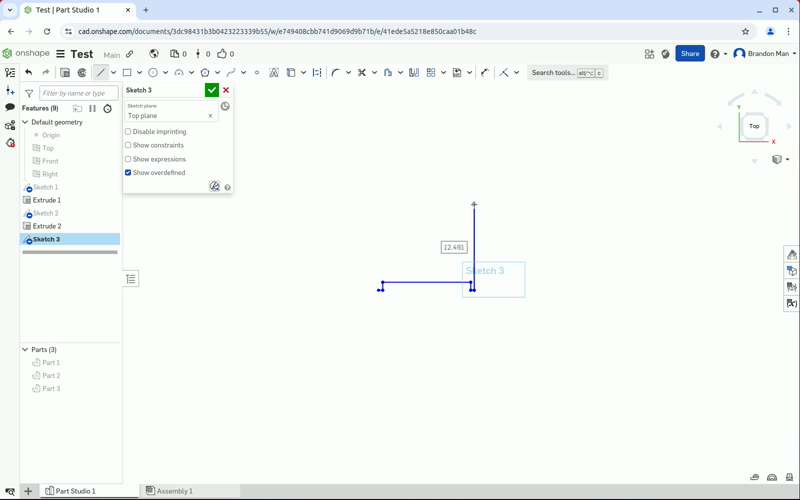
mouse_move(379, 204)
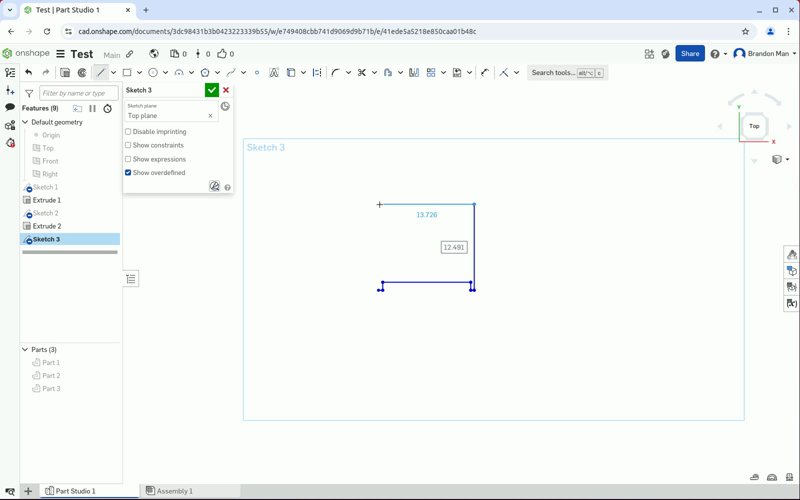
click(379, 204)
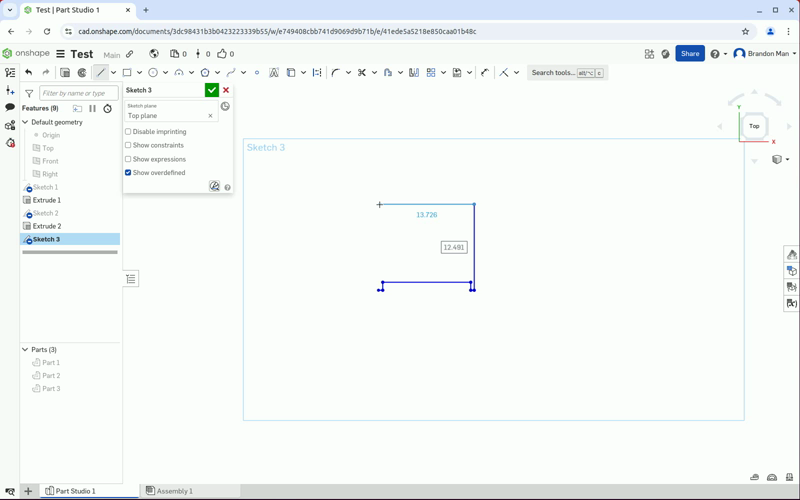
key_up(shift)
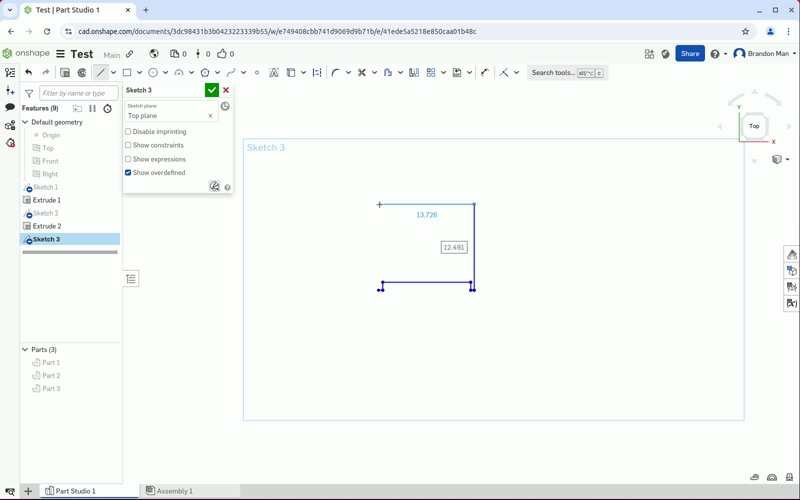
key_down(shift)
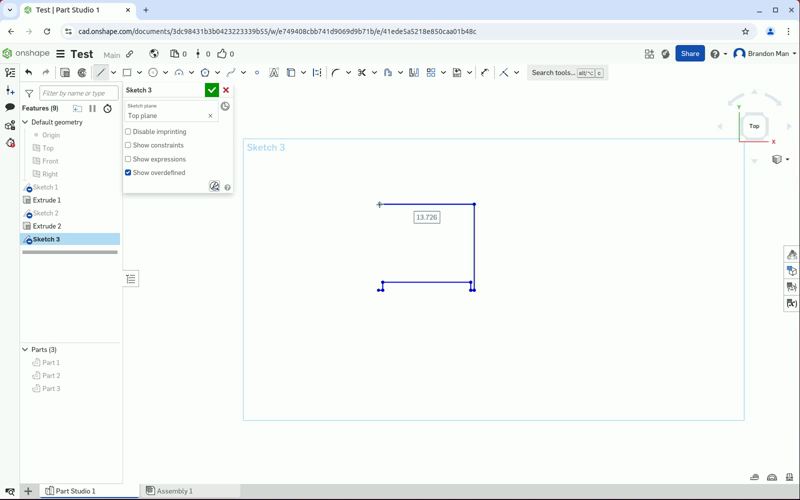
mouse_move(379, 290)
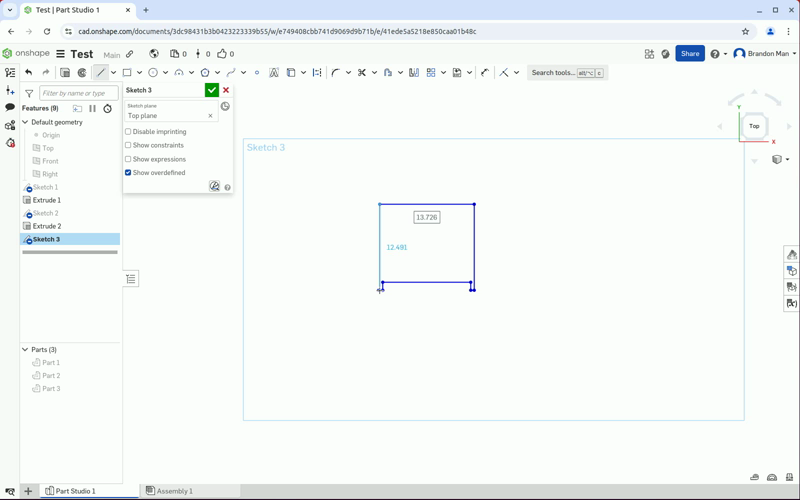
scroll(6)
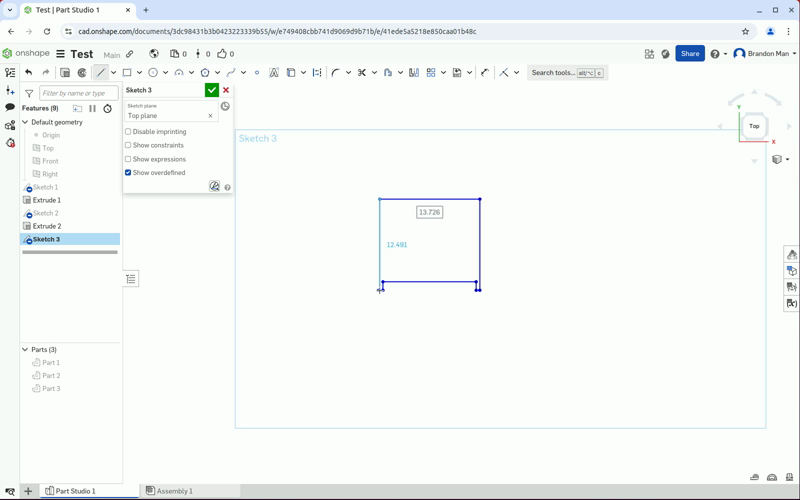
scroll(6)
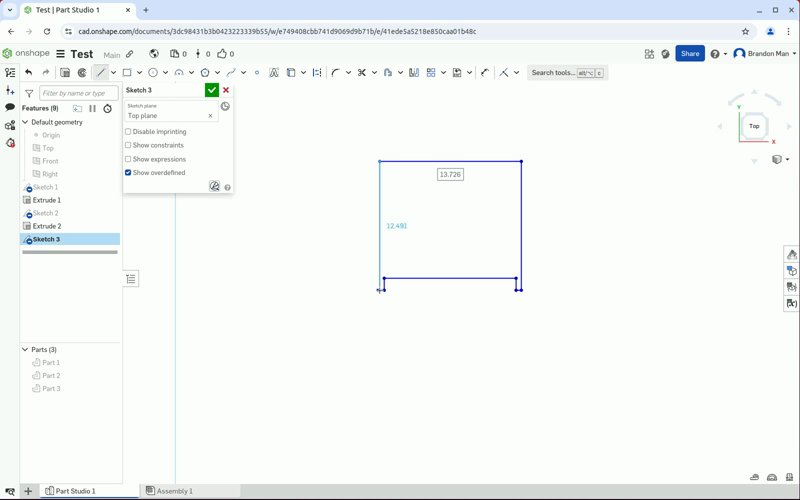
scroll(6)
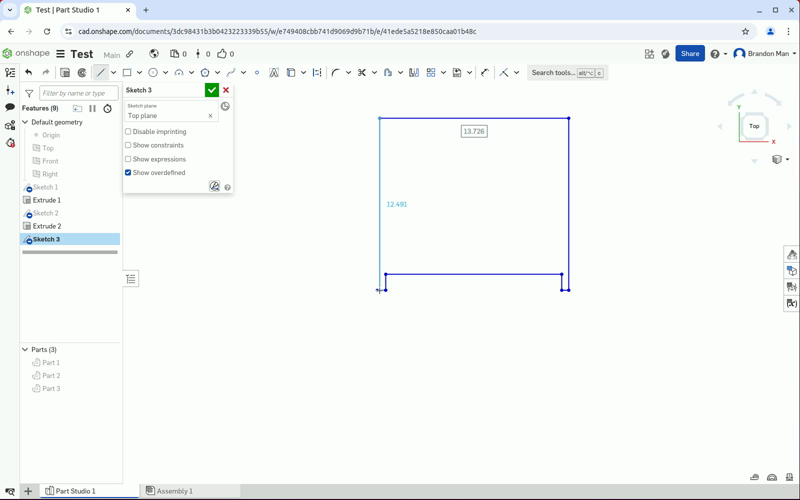
scroll(6)
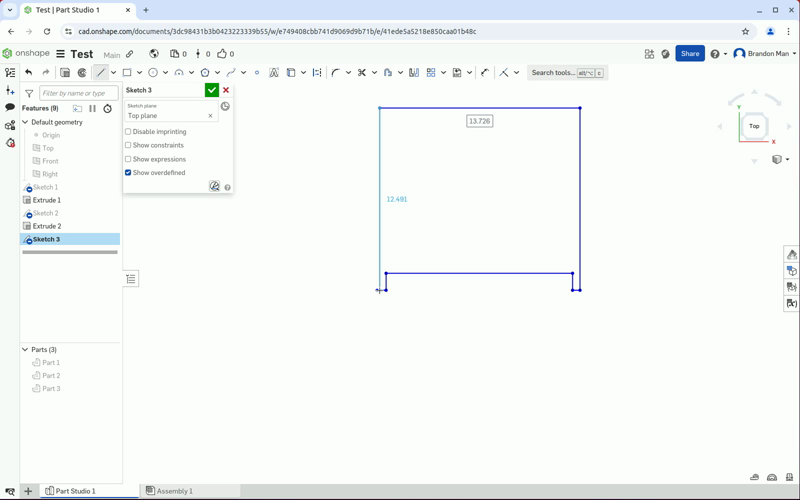
scroll(6)
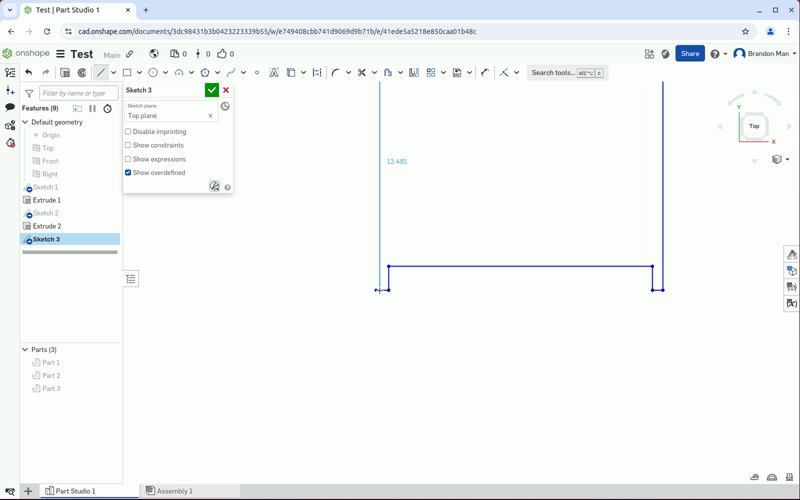
scroll(6)
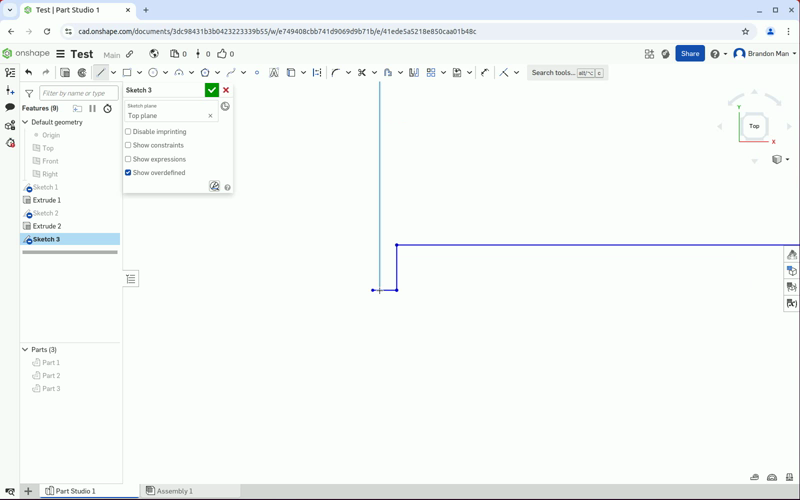
scroll(6)
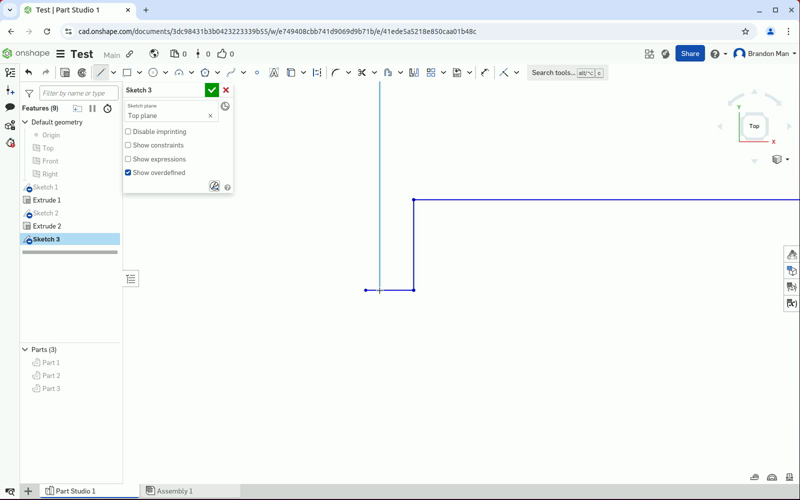
key_up(shift)
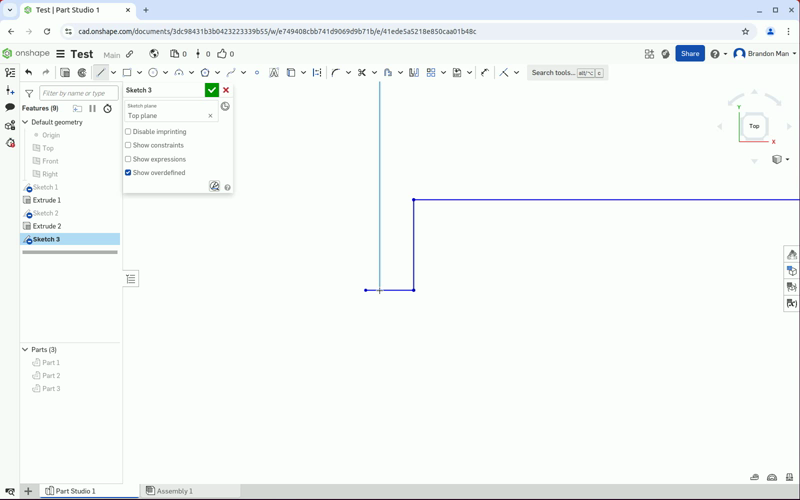
click(379, 290)
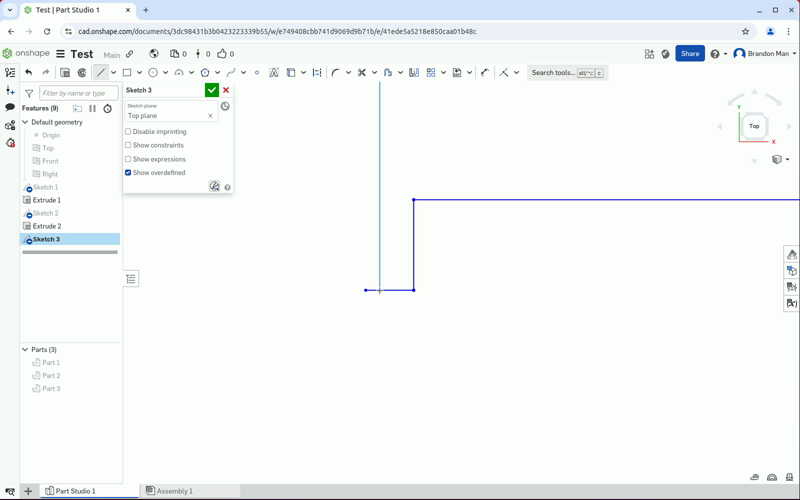
scroll(-6)
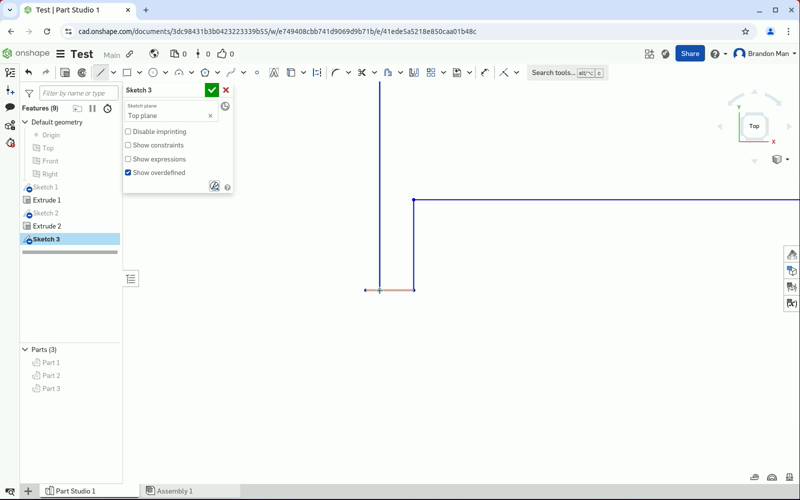
scroll(-6)
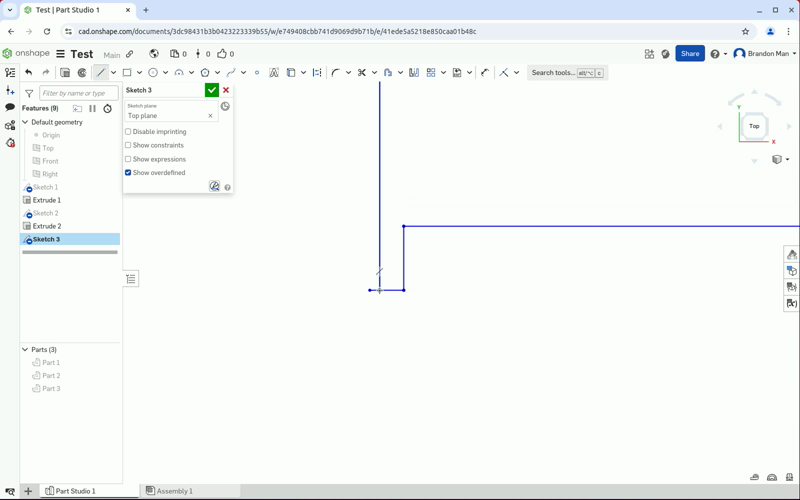
scroll(-6)
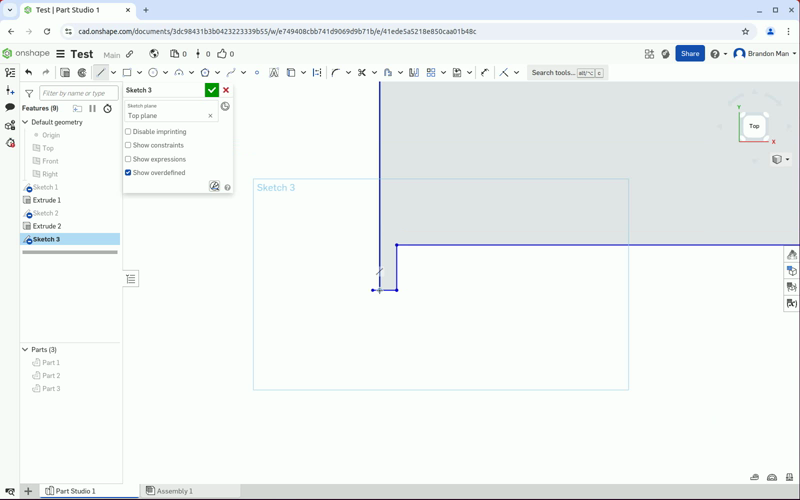
scroll(-6)
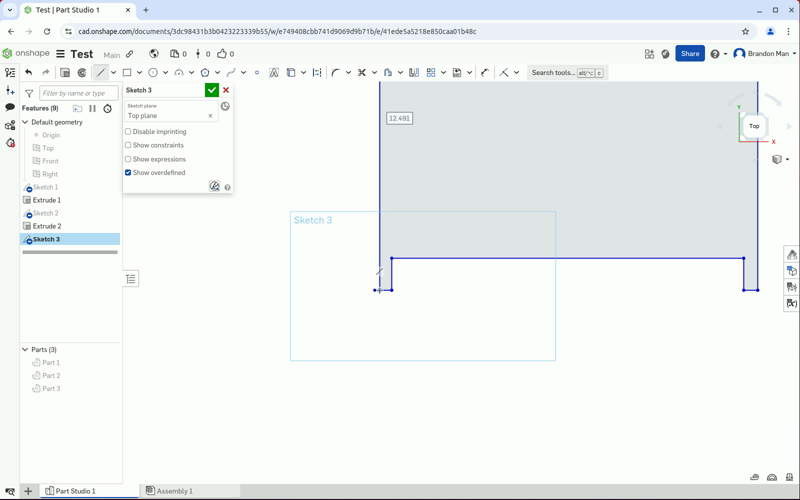
scroll(-6)
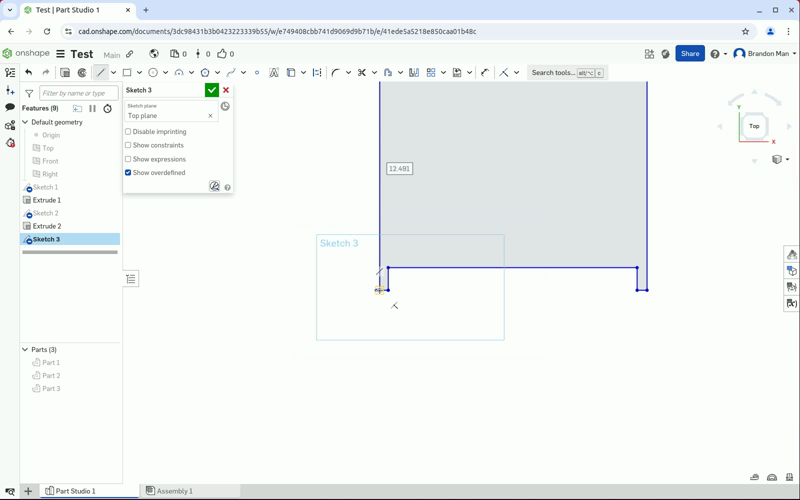
scroll(-6)
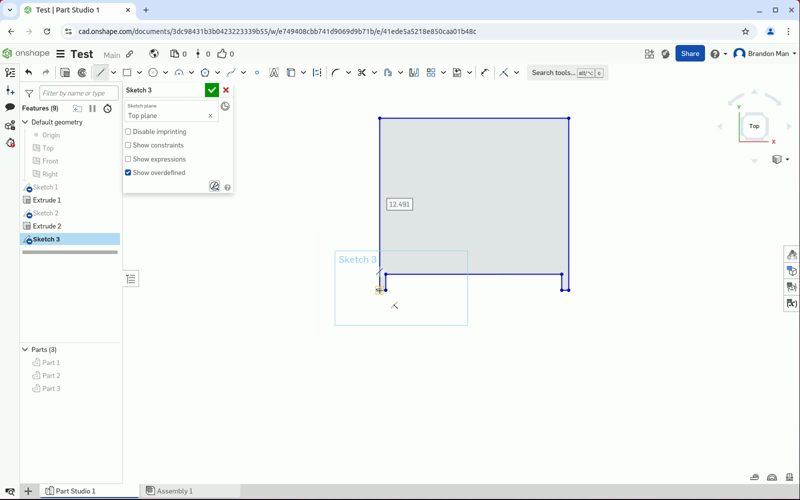
scroll(-6)
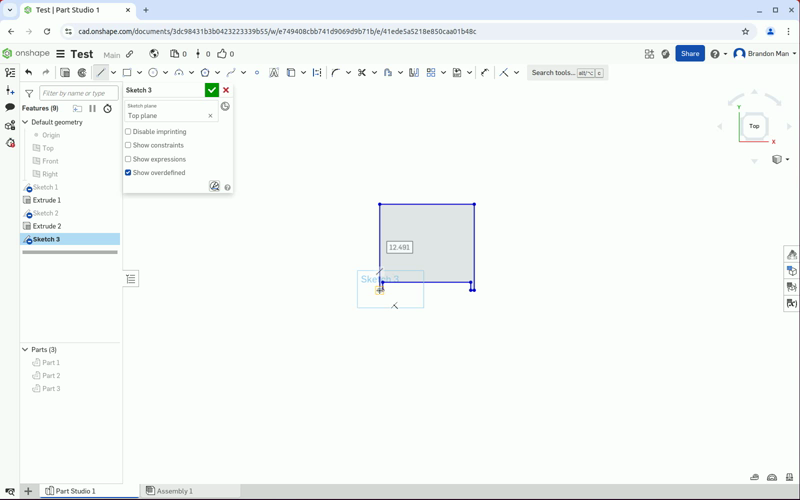
key(esc)
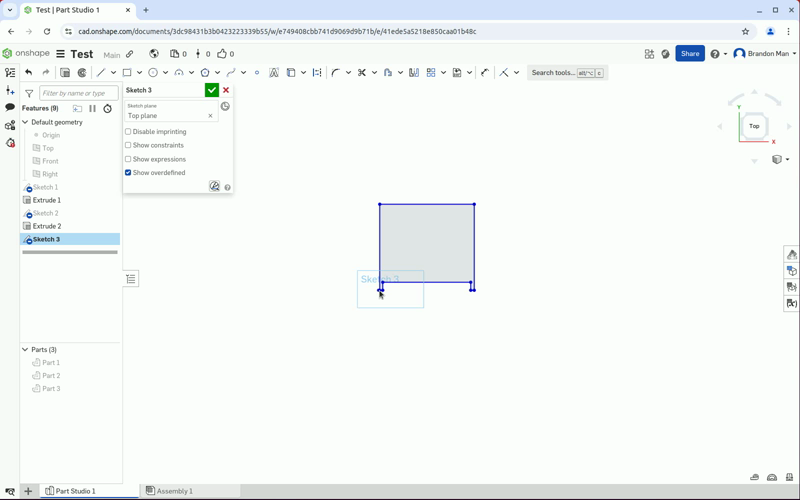
mouse_move(433, 214)
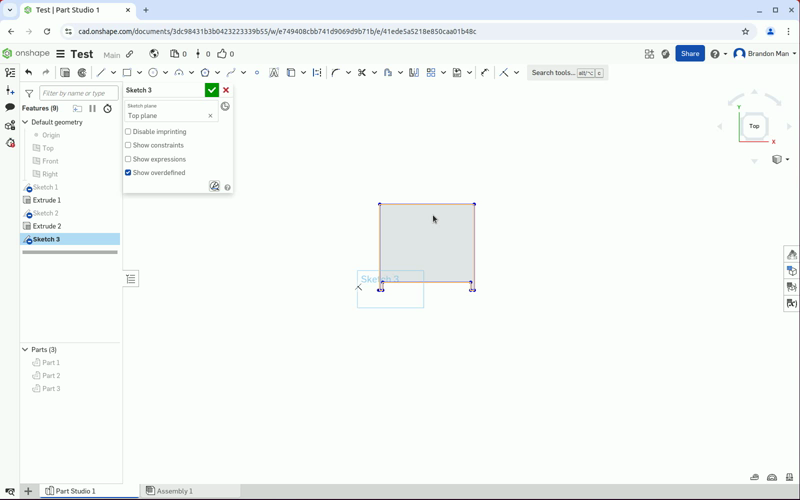
click(433, 214)
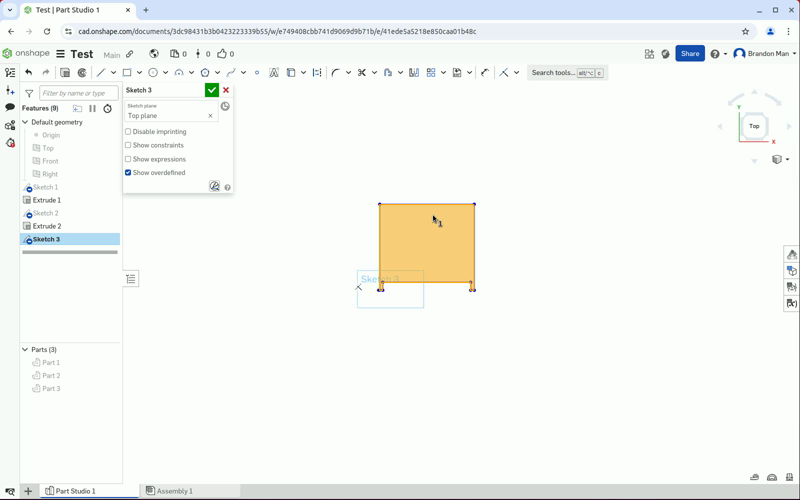
mouse_move(73, 352)
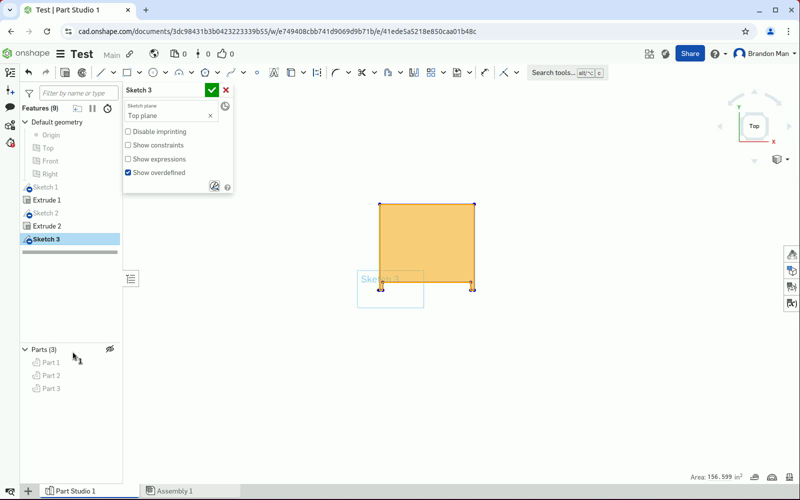
key(shift+y)
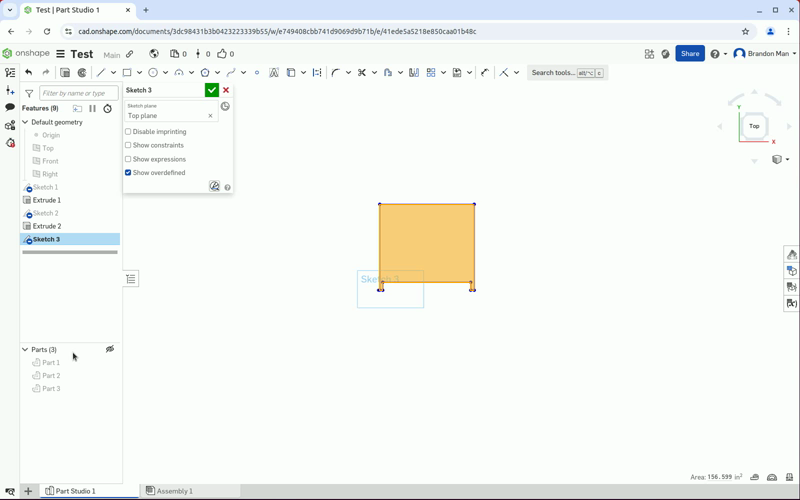
key(shift+e)
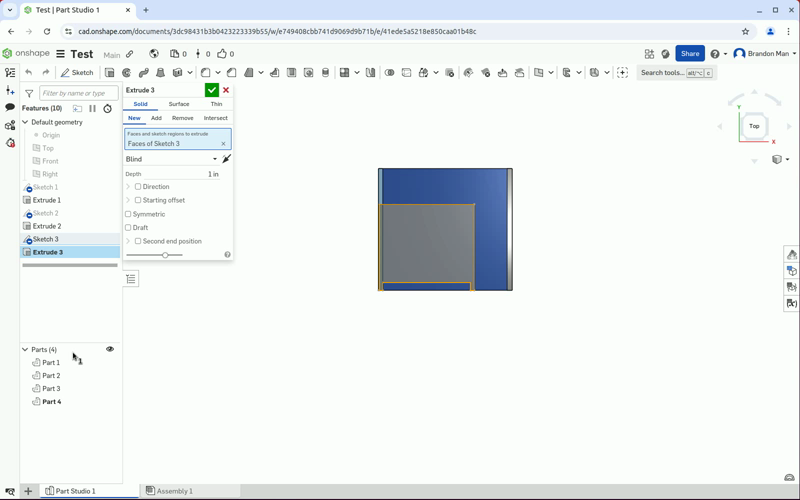
mouse_move(143, 106)
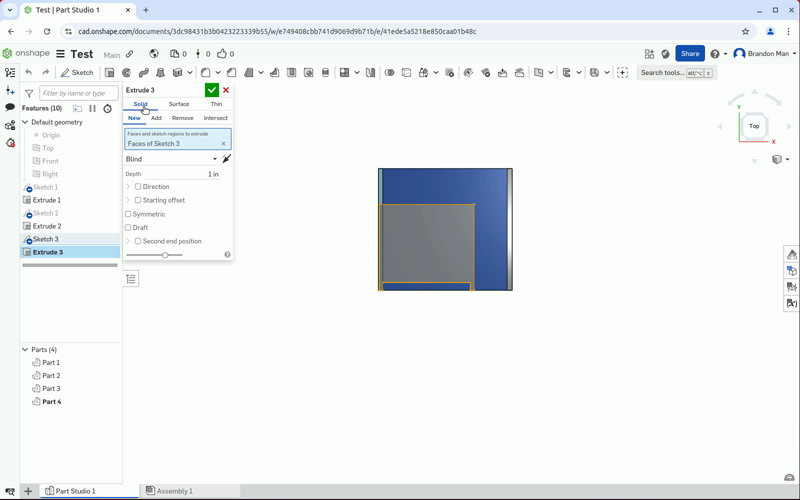
click(143, 106)
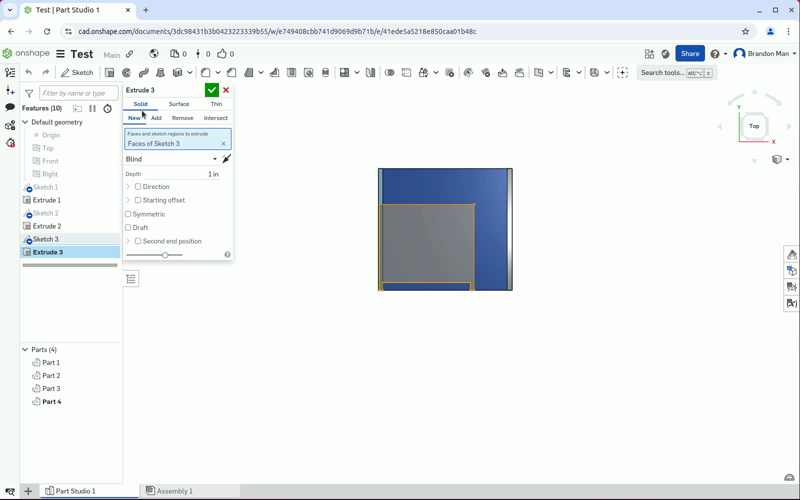
mouse_move(137, 120)
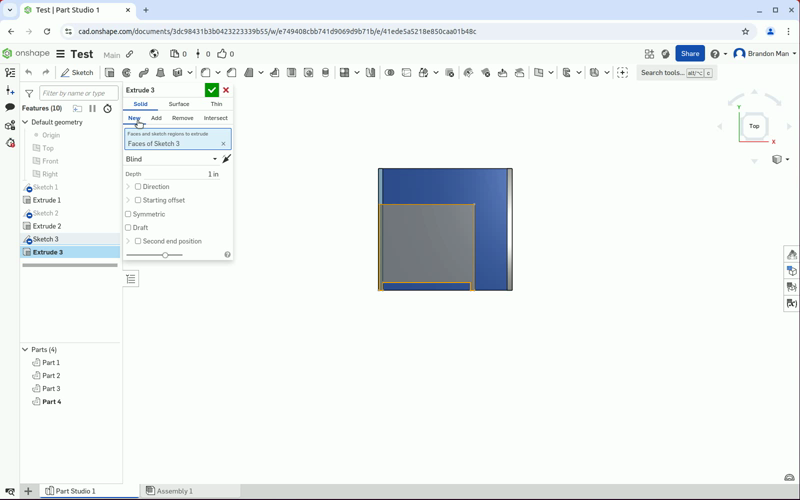
click(137, 120)
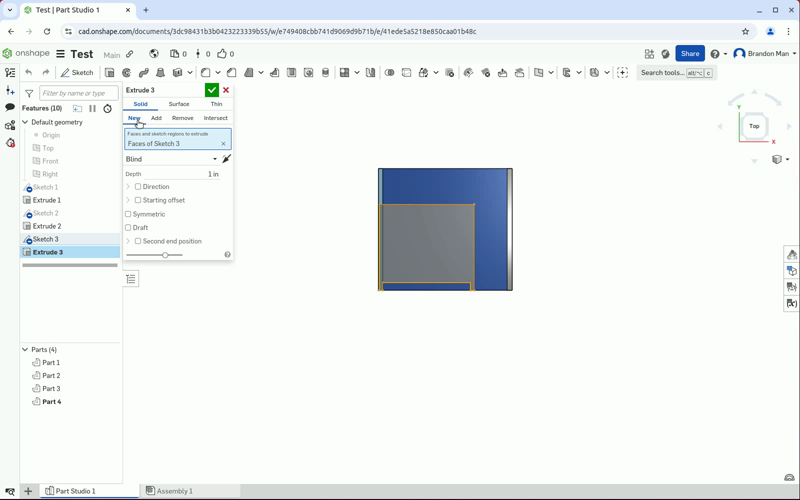
key(tab, 4)
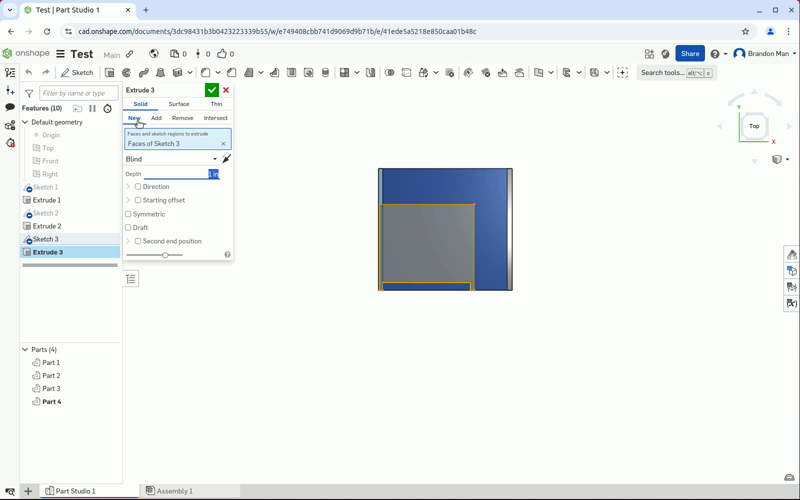
text(-4.574)
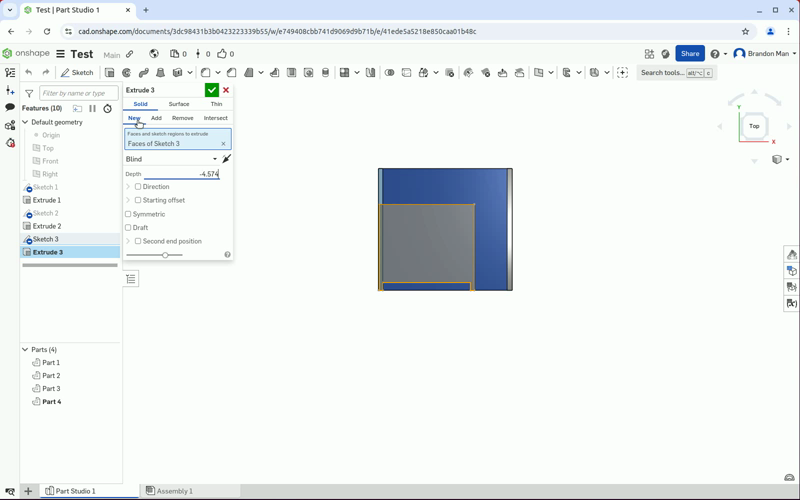
key(enter)
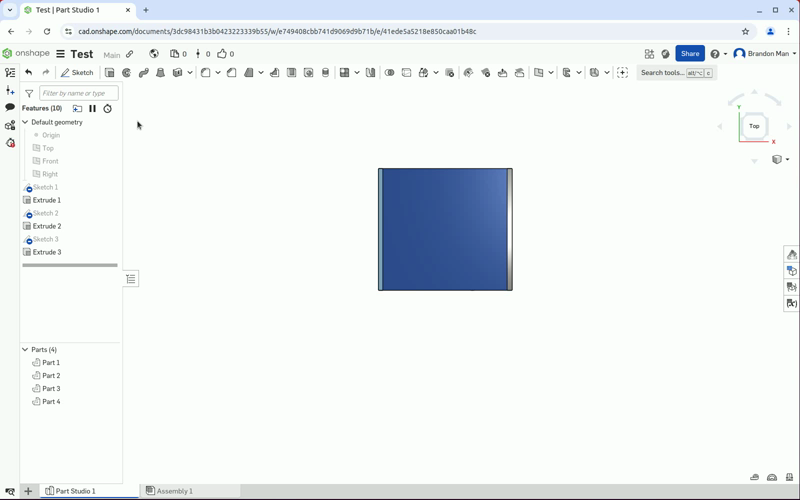
key(shift+h)
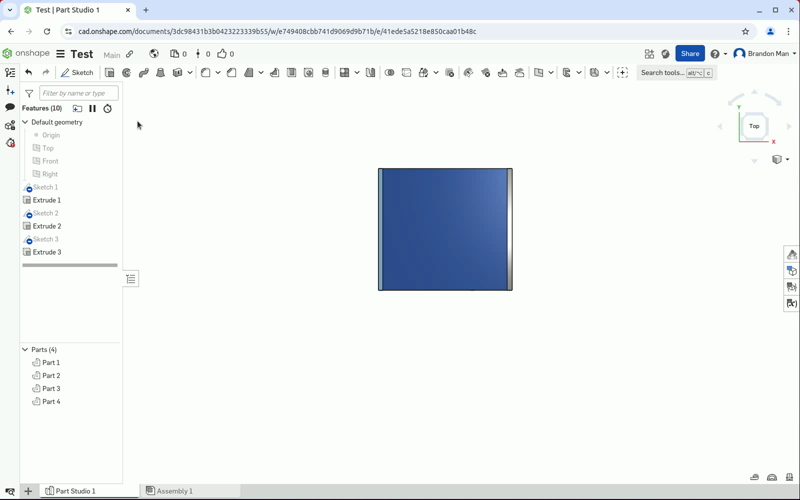
key(shift+h)
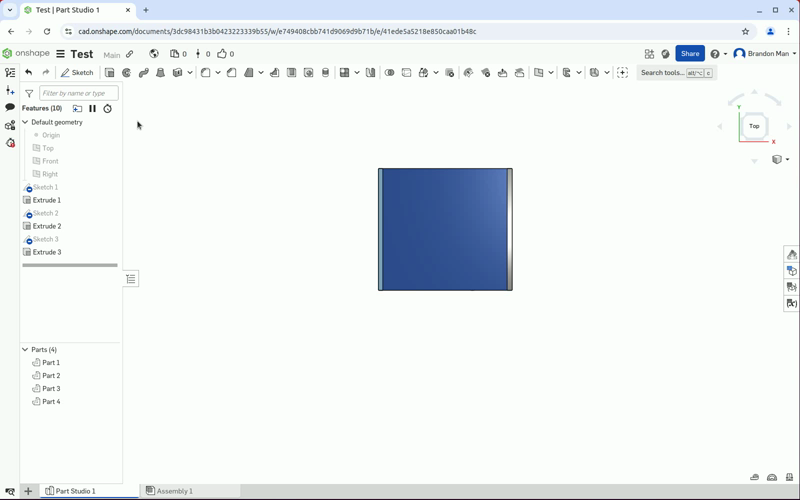
key(shift+7)
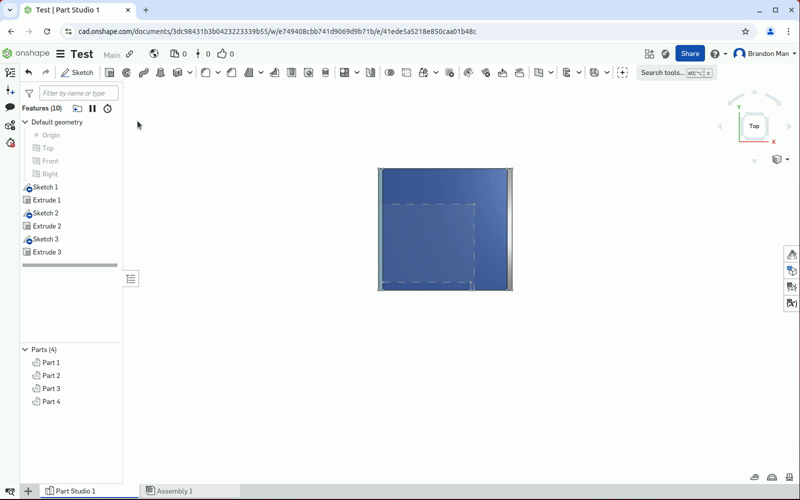
key(up, 3)
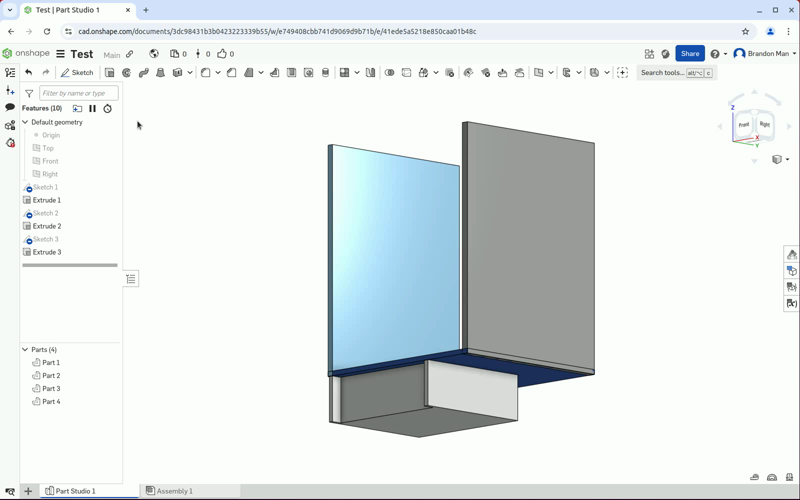
key(left, 3)
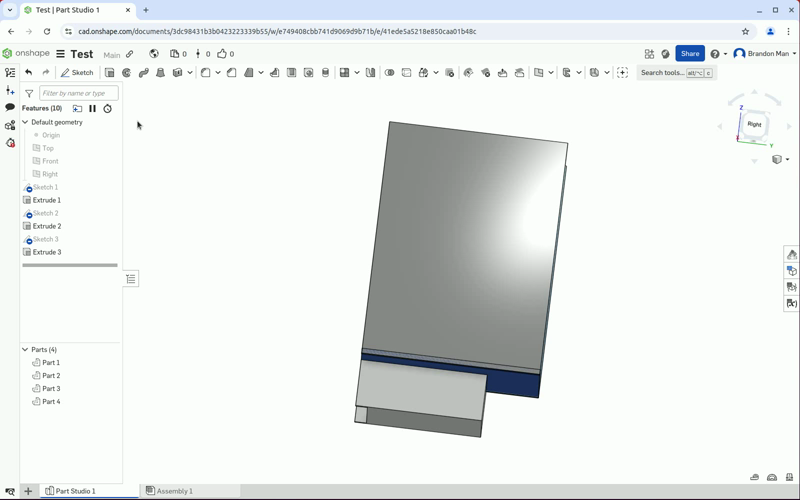
key(right, 3)
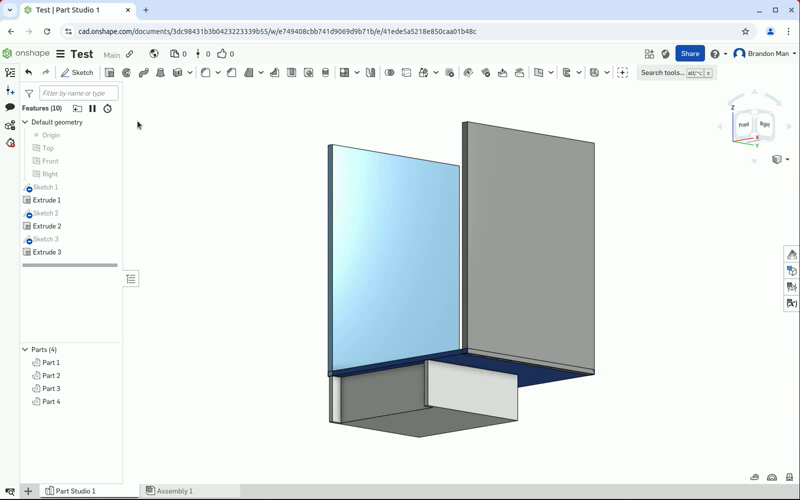
key(down, 3)
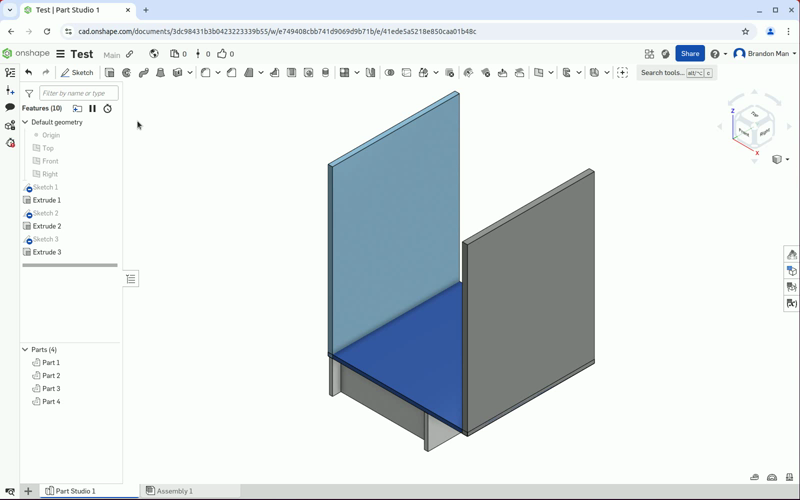
mouse_move(73, 189)
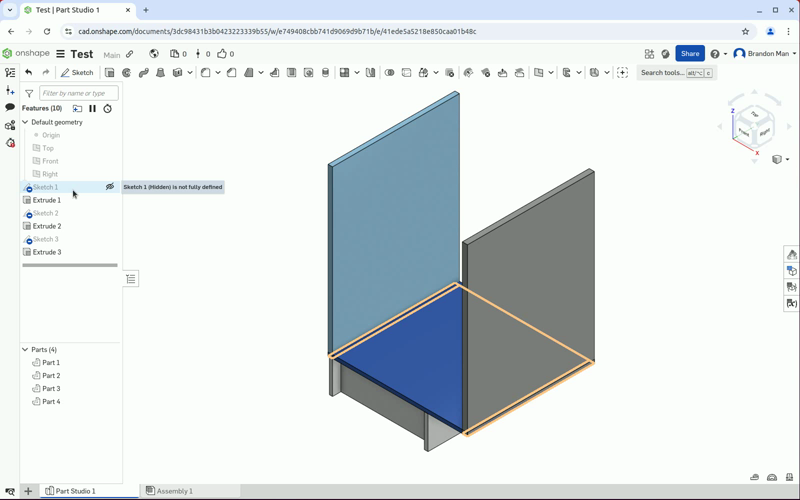
click(73, 189)